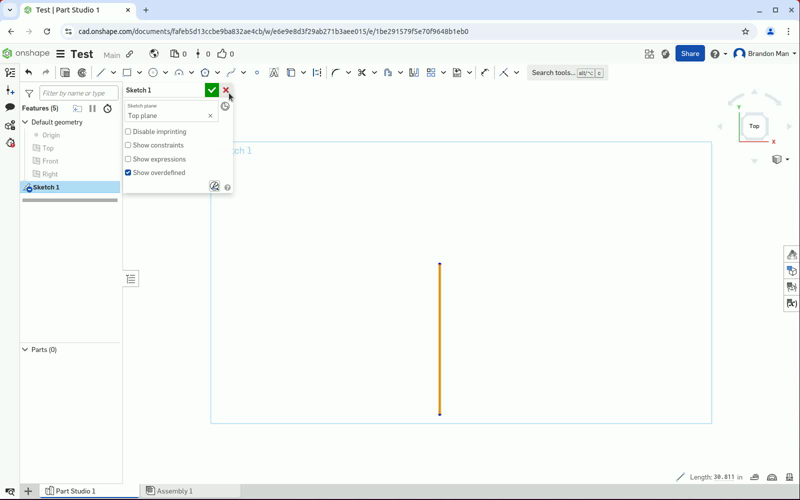
key(shift+h)
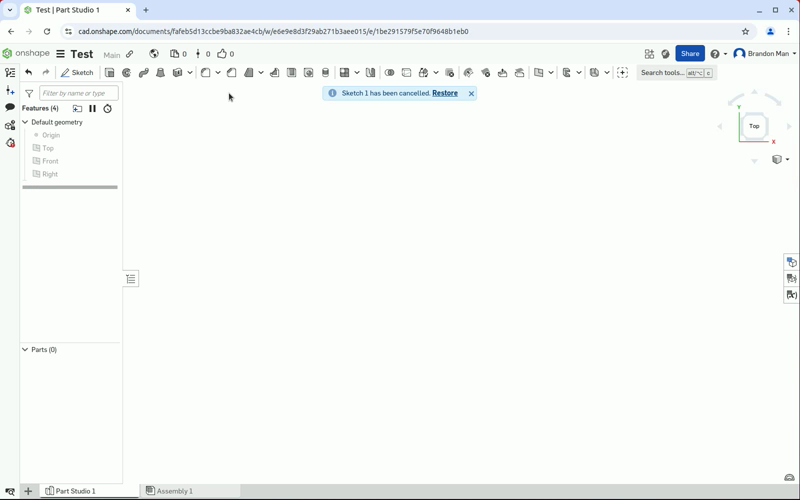
mouse_move(73, 352)
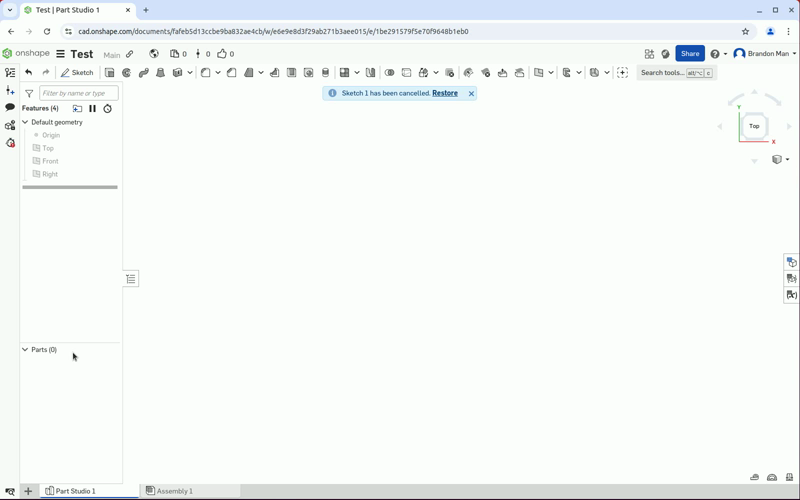
key(y)
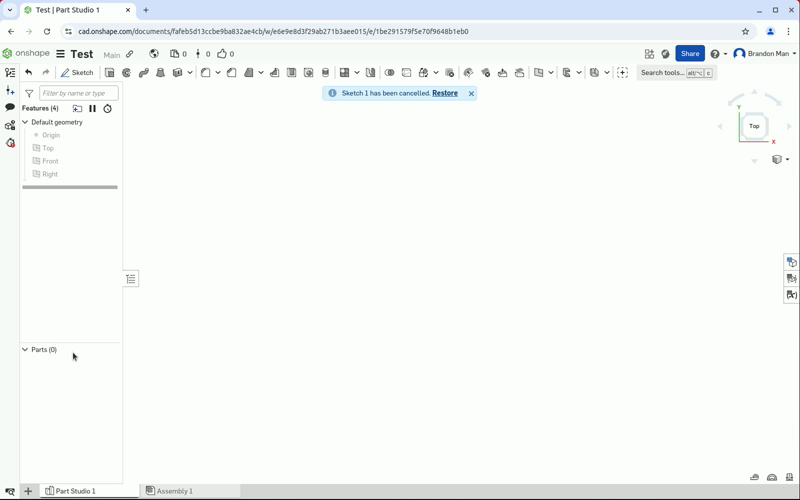
key(shift+p)
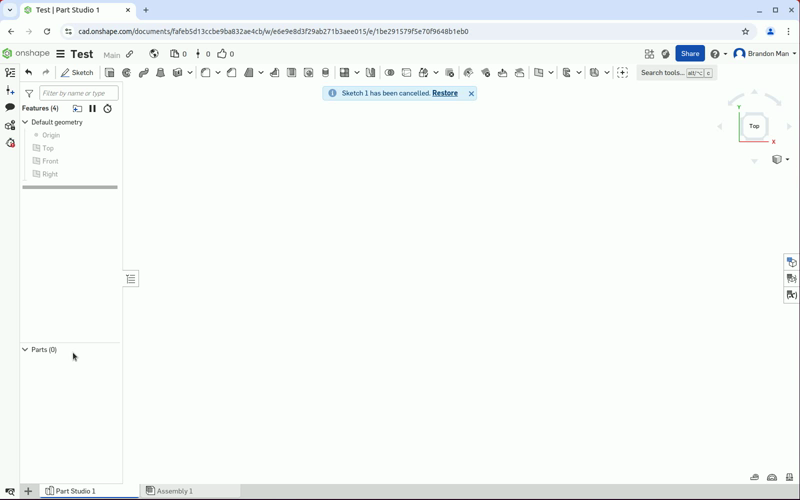
key(space)
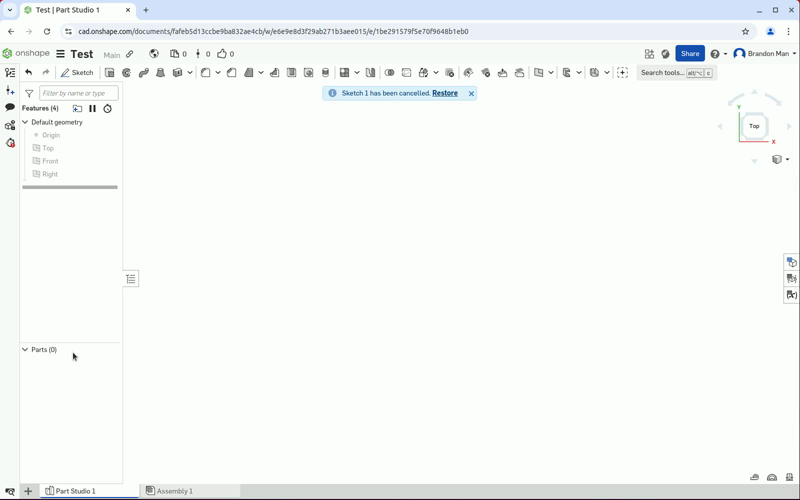
key_down(shift)
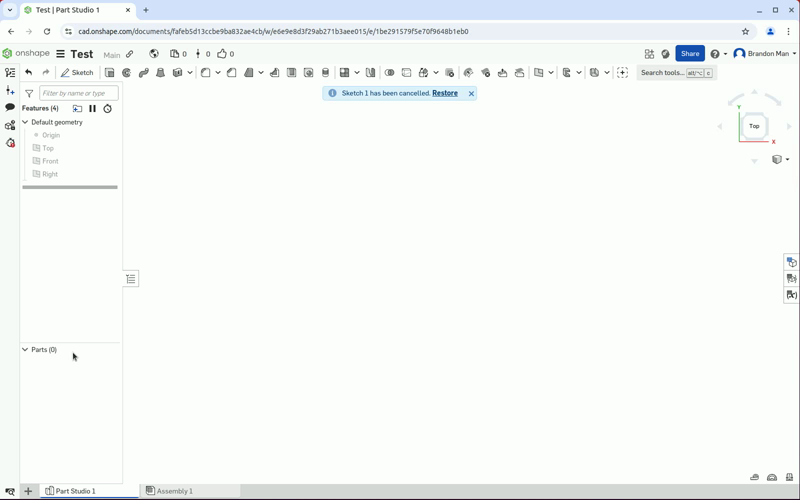
key(up)
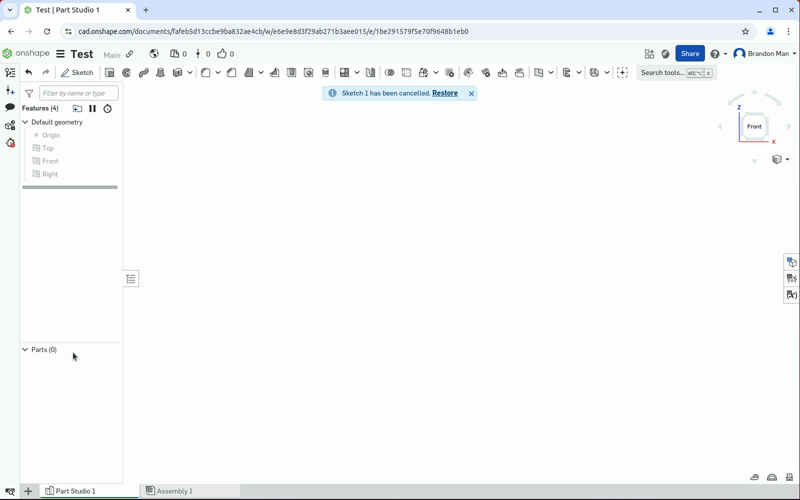
key_up(shift)
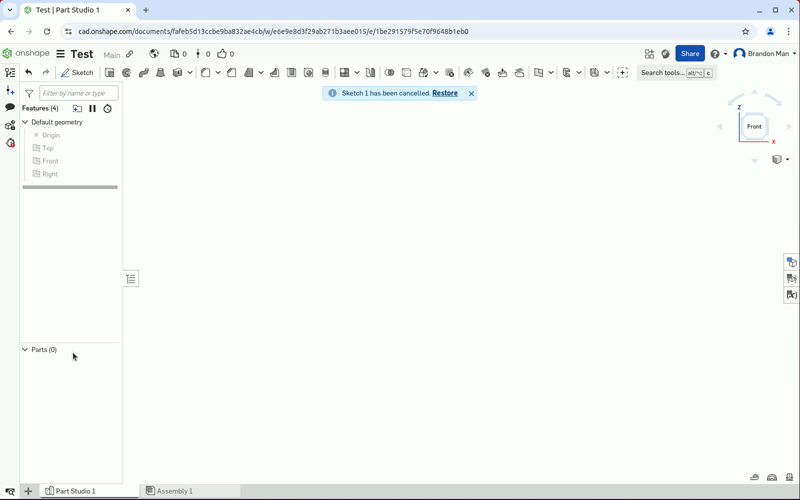
mouse_move(73, 352)
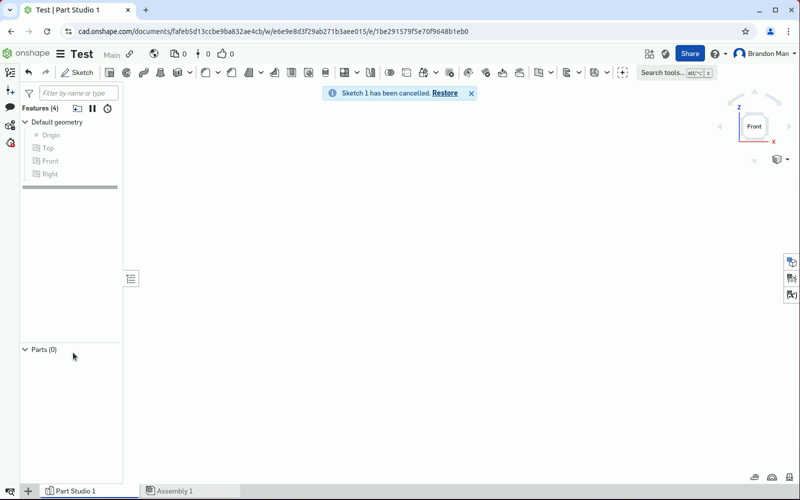
key(shift+y)
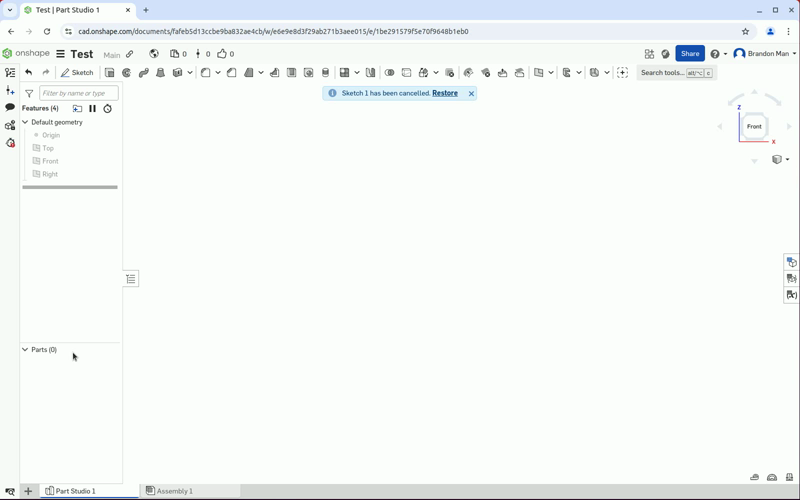
key(shift+s)
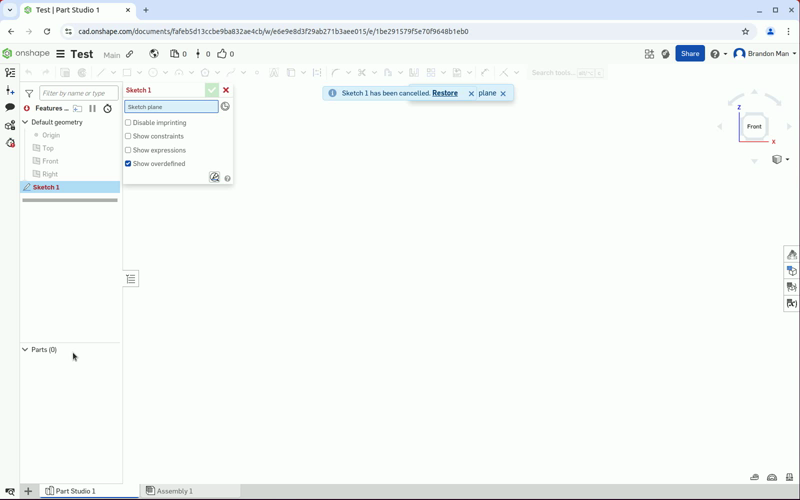
mouse_move(73, 163)
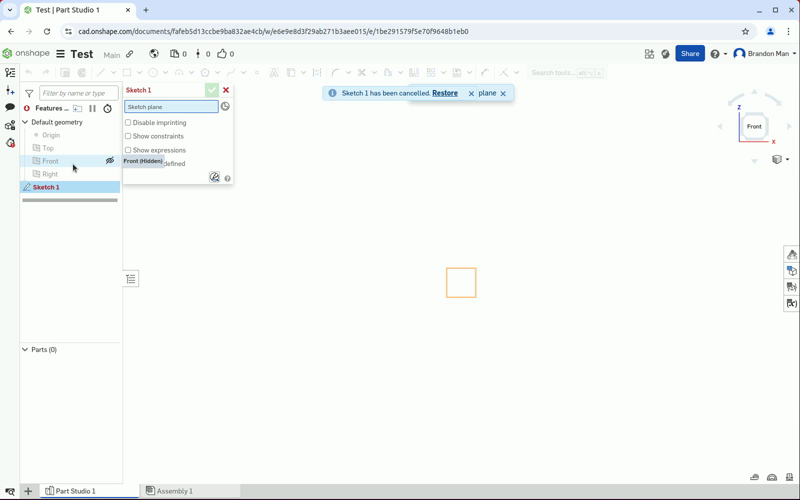
click(73, 163)
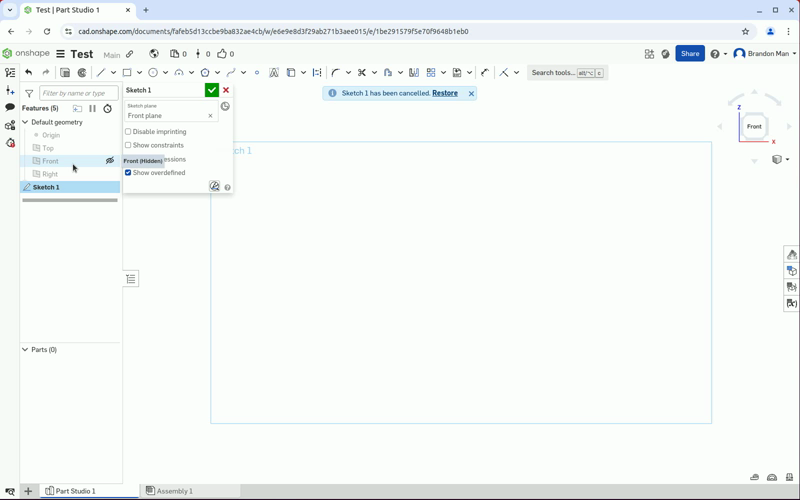
mouse_move(73, 352)
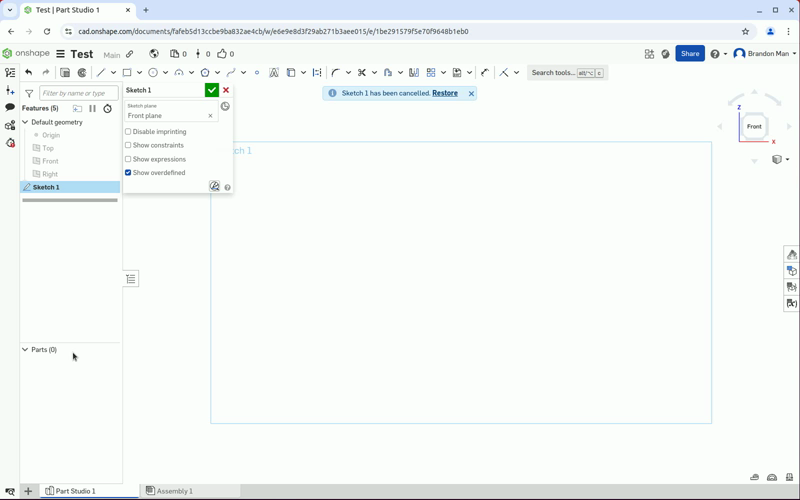
key(y)
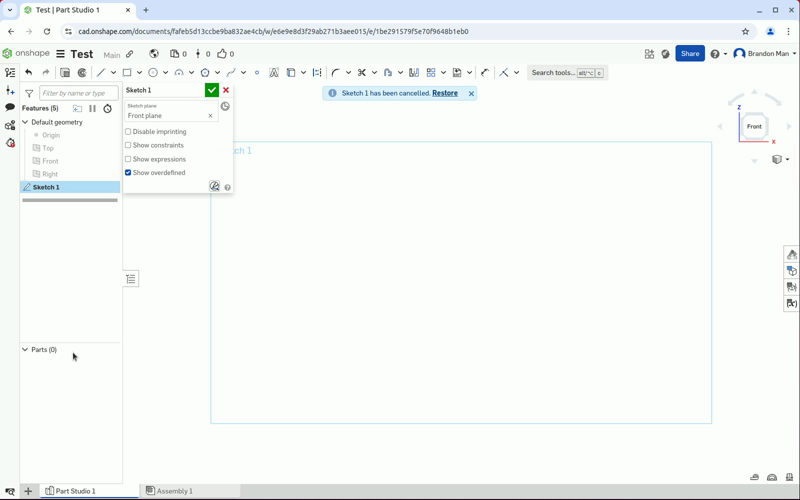
key(a)
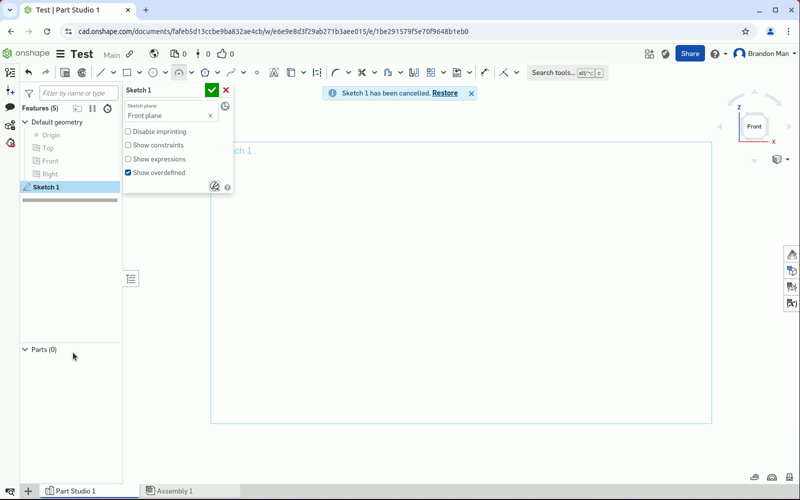
key_down(shift)
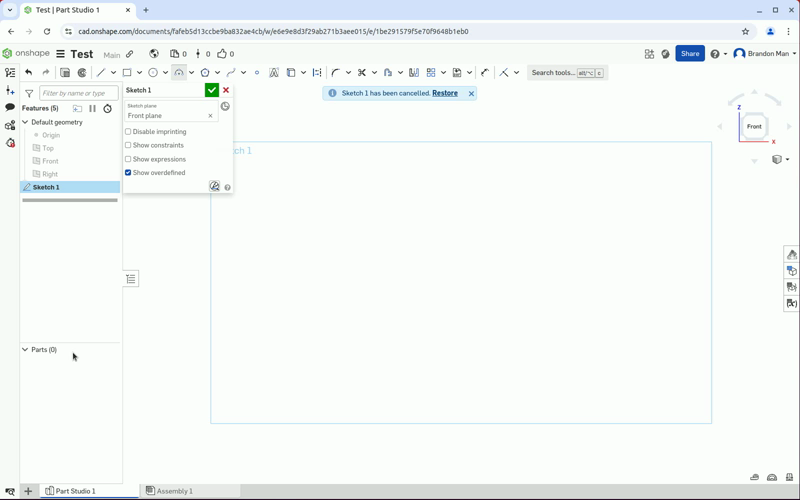
mouse_move(350, 227)
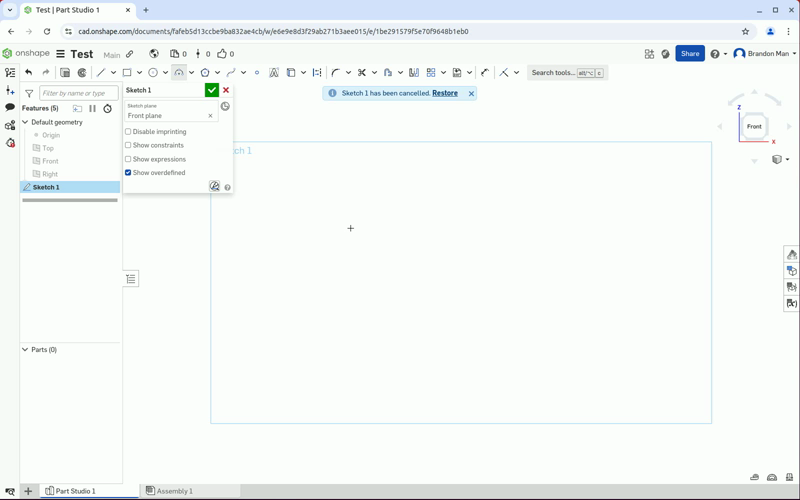
click(350, 227)
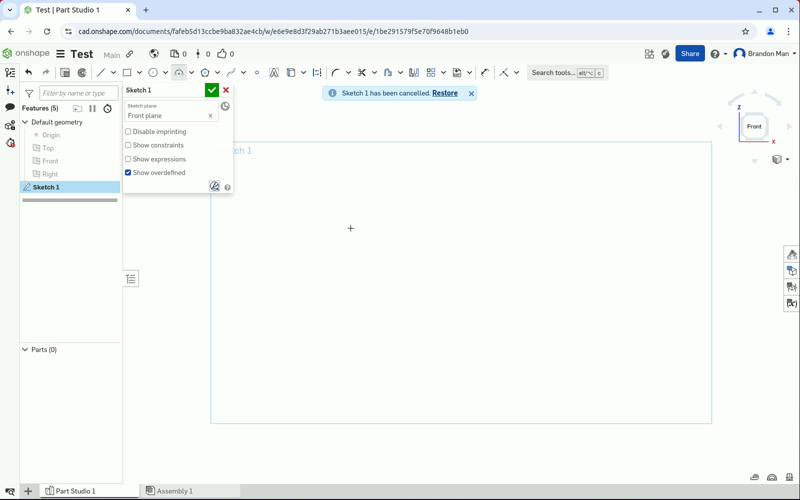
key_up(shift)
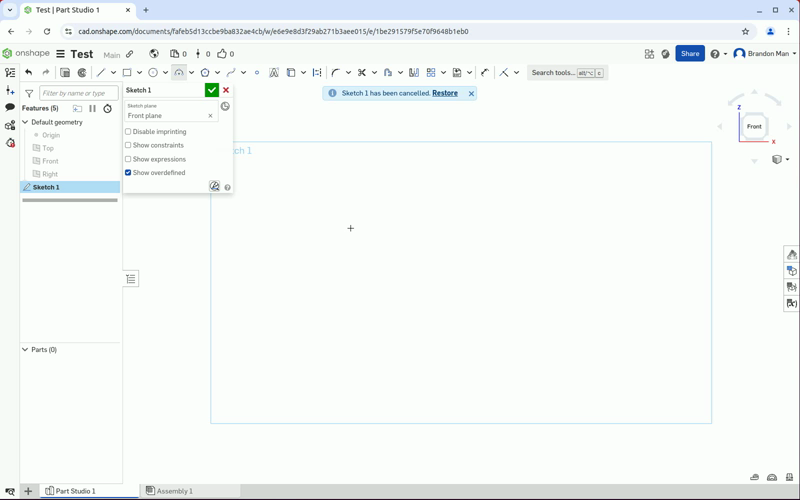
key_down(shift)
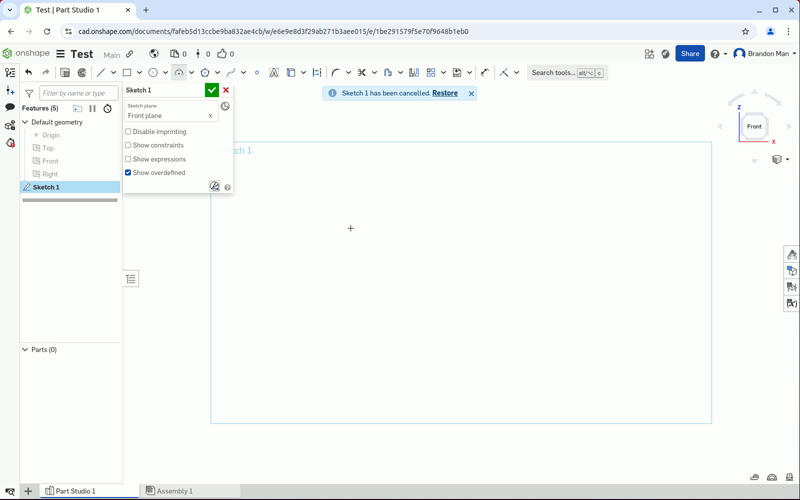
mouse_move(385, 276)
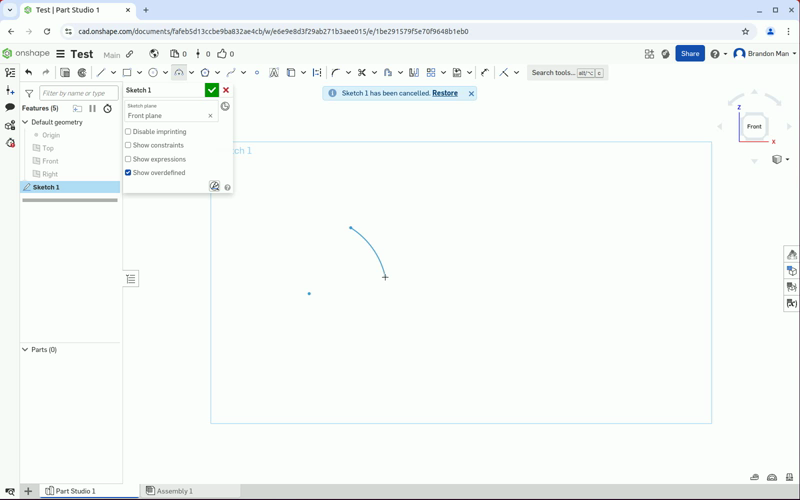
click(385, 276)
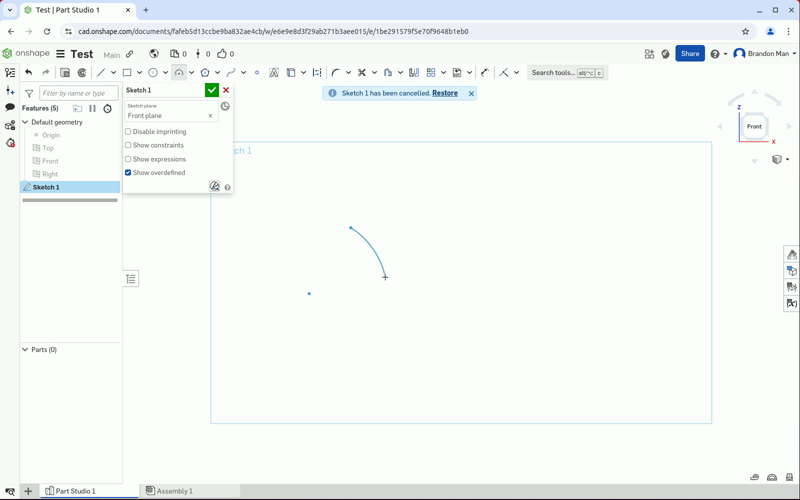
mouse_move(355, 261)
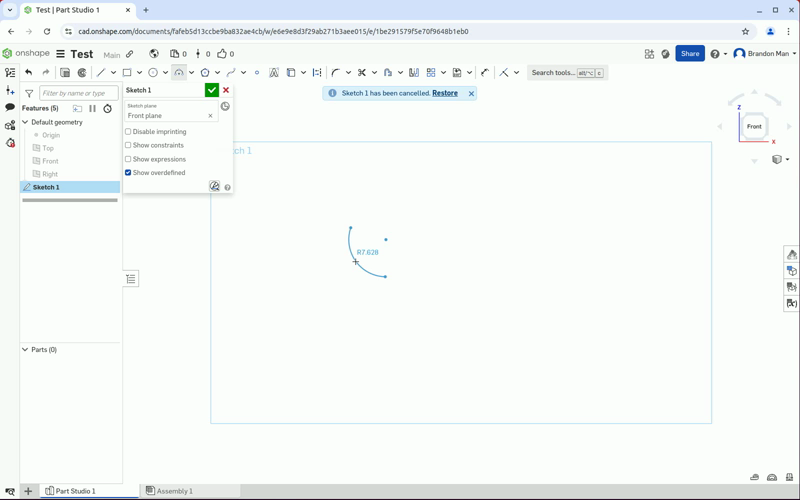
click(355, 261)
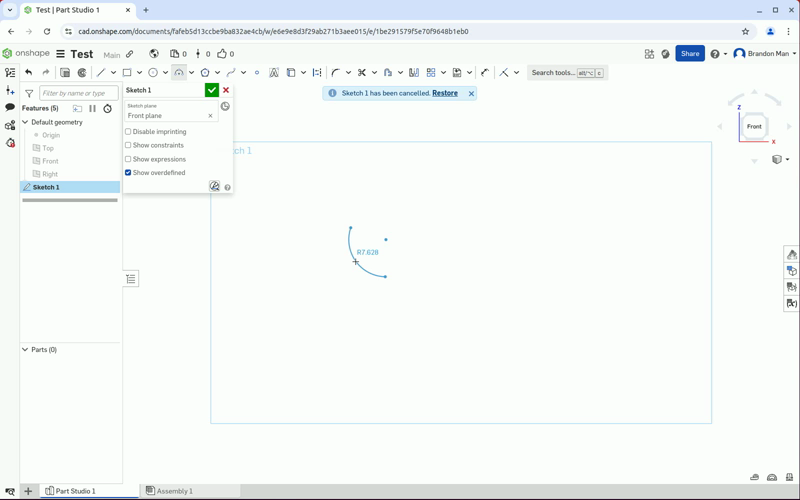
key_up(shift)
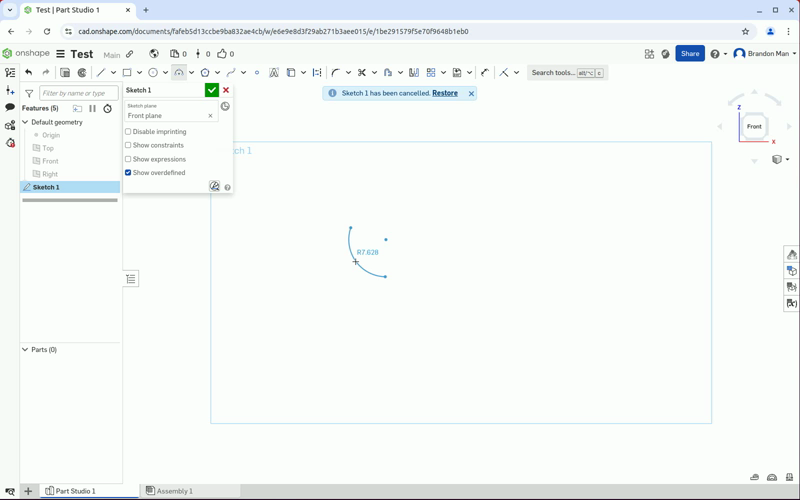
key(esc)
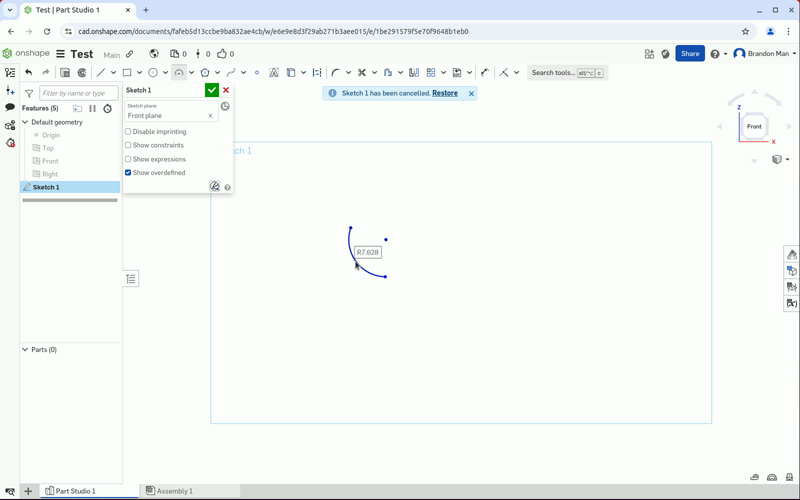
key(l)
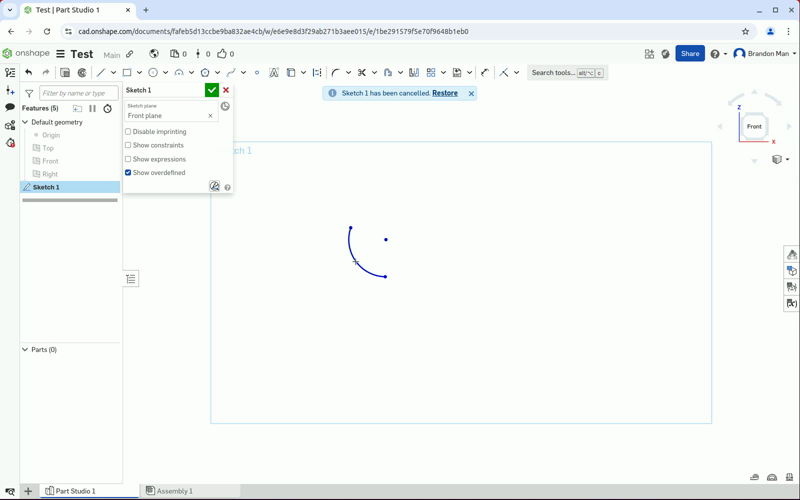
mouse_move(385, 276)
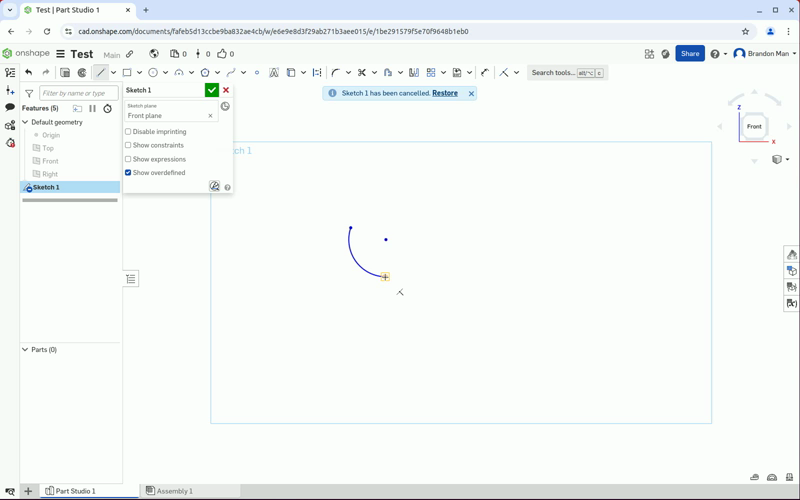
click(385, 276)
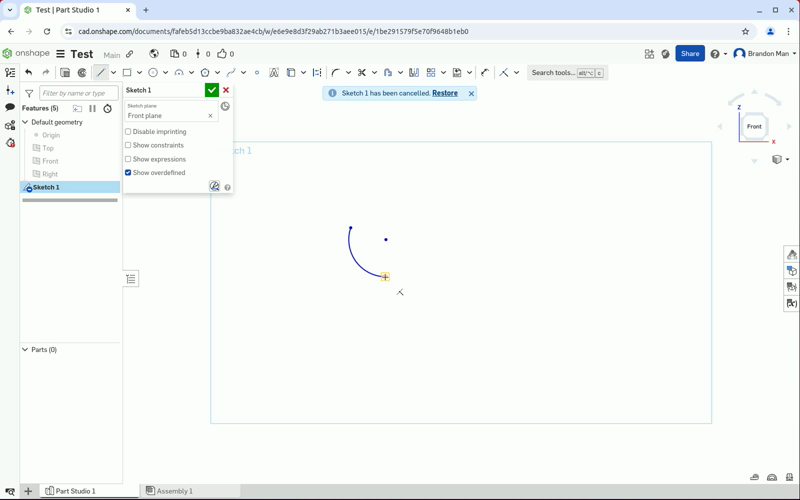
key_down(shift)
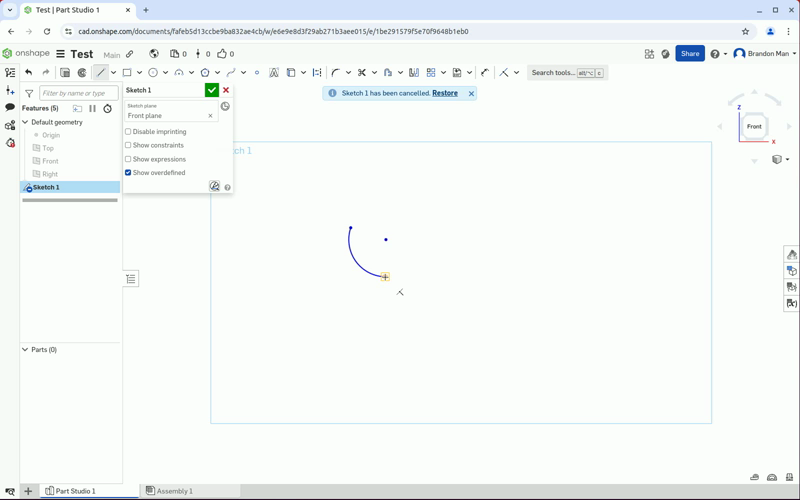
mouse_move(415, 276)
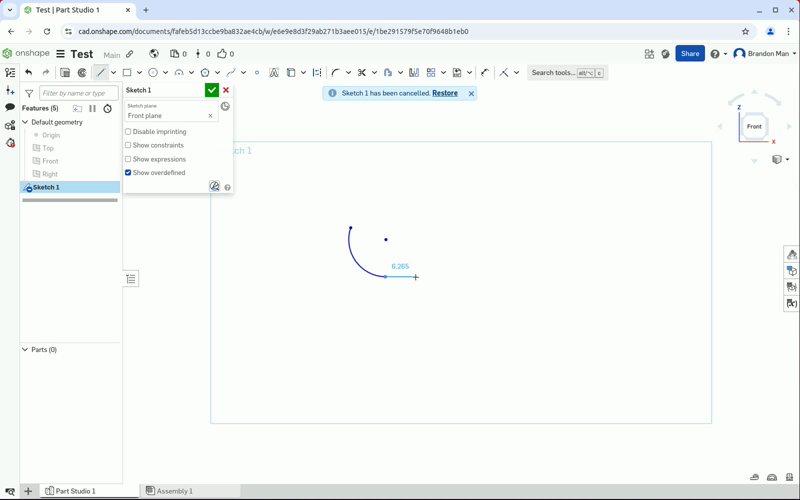
mouse_move(385, 254)
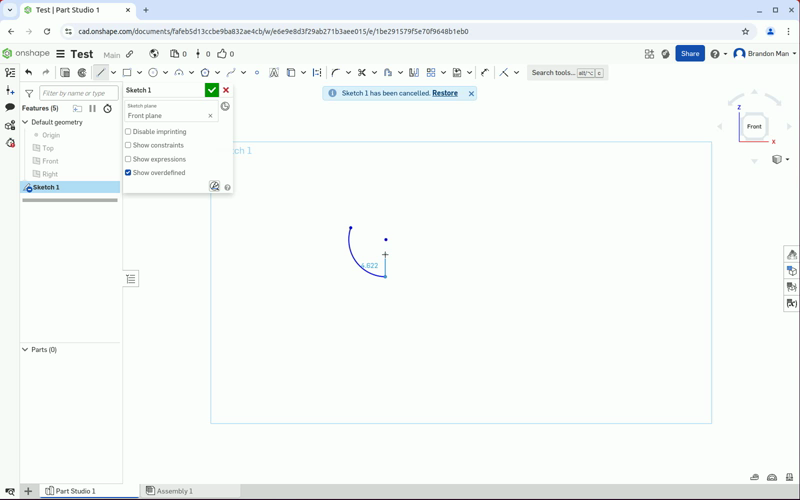
click(385, 254)
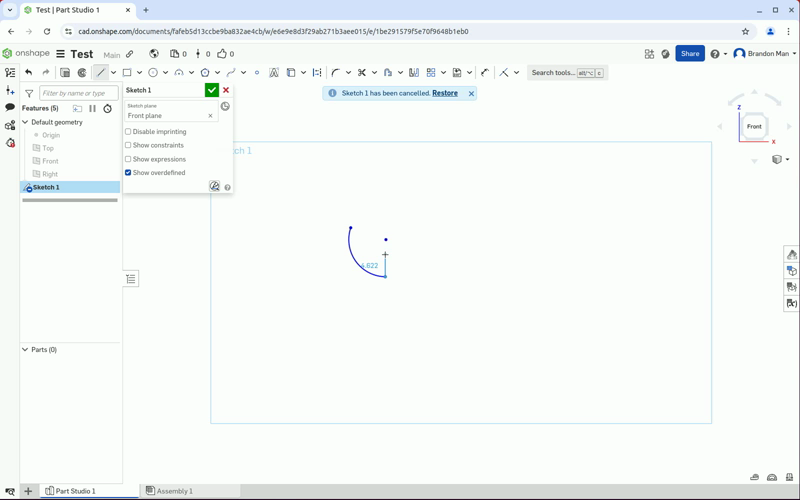
key_up(shift)
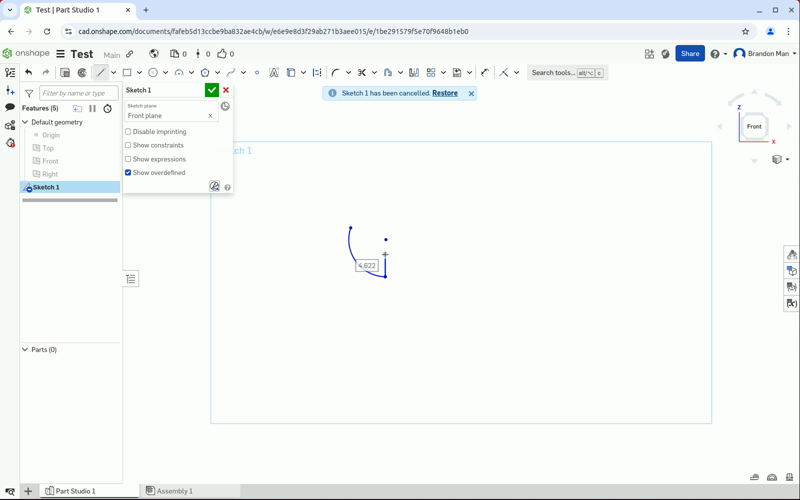
key(esc)
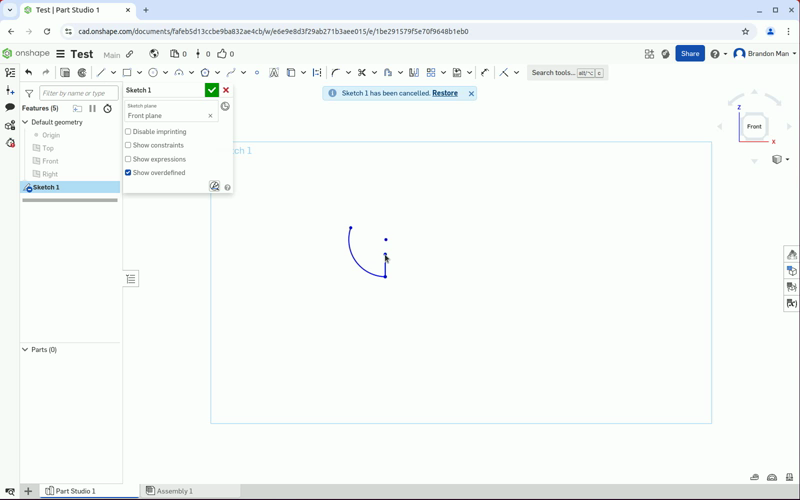
key(a)
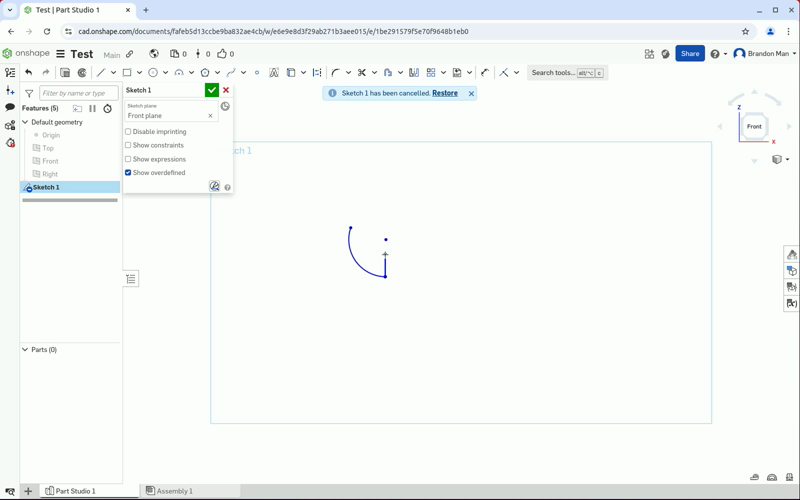
mouse_move(385, 254)
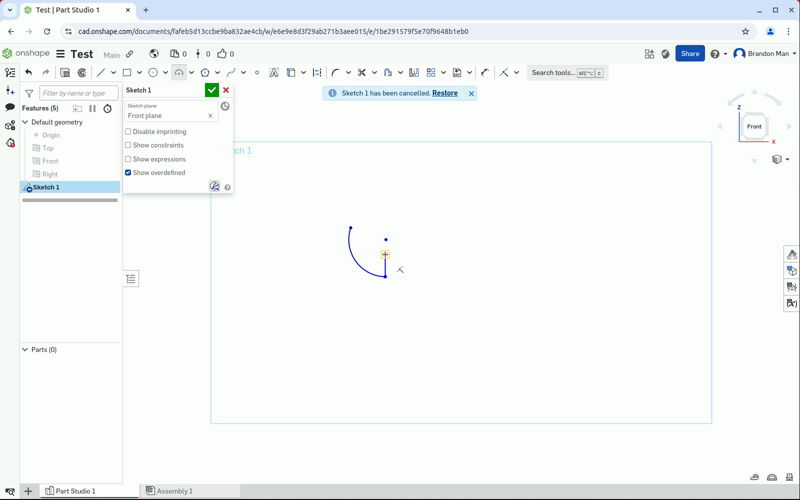
click(385, 254)
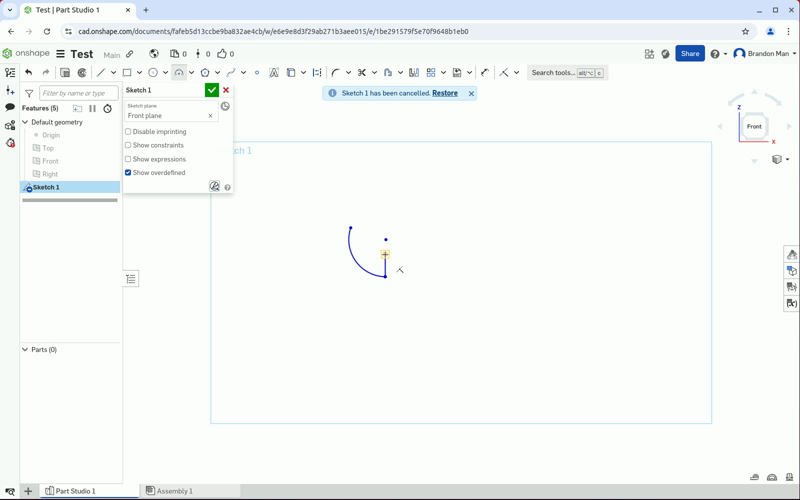
key_down(shift)
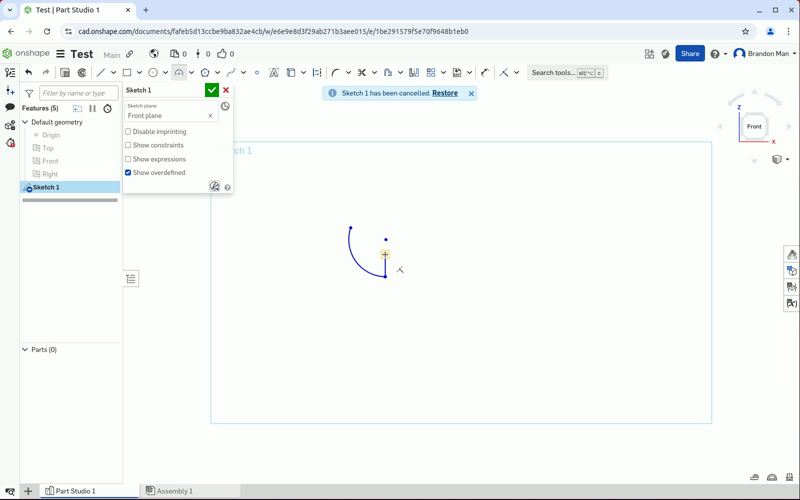
mouse_move(371, 234)
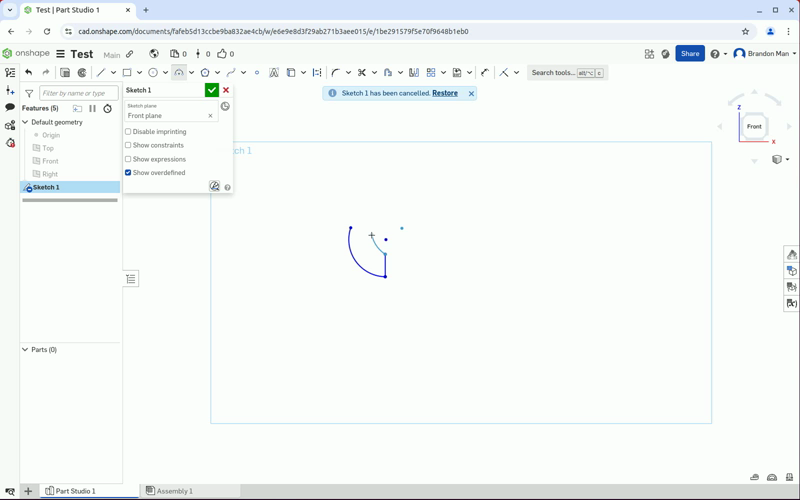
click(371, 234)
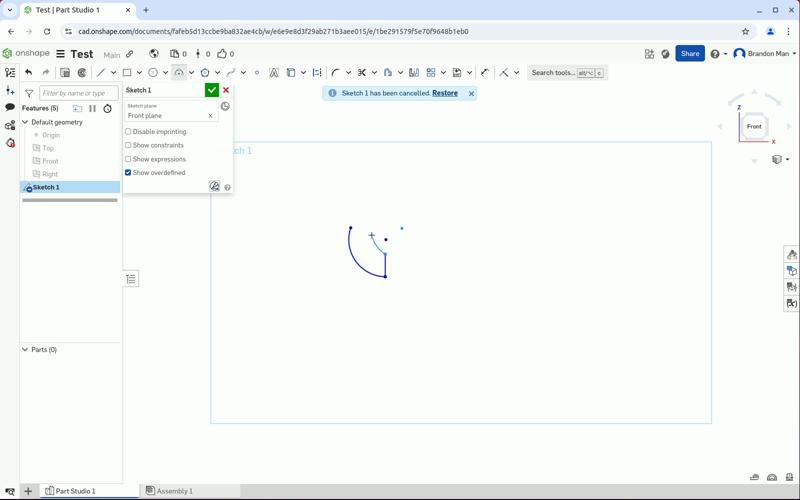
mouse_move(373, 248)
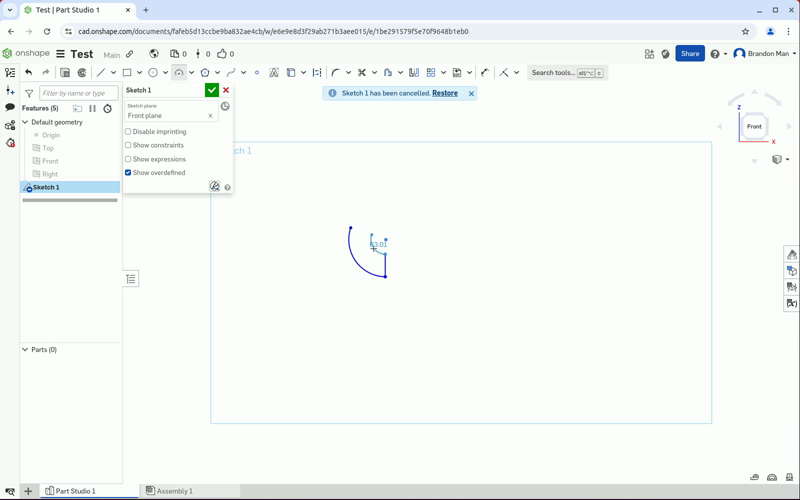
click(373, 248)
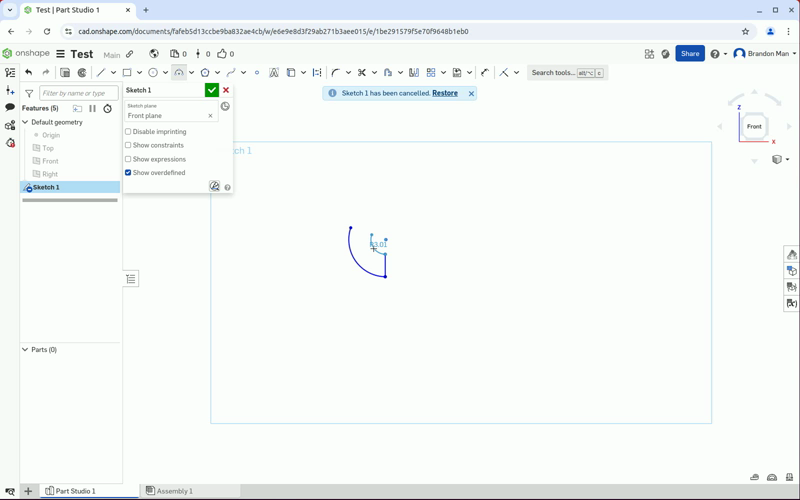
key_up(shift)
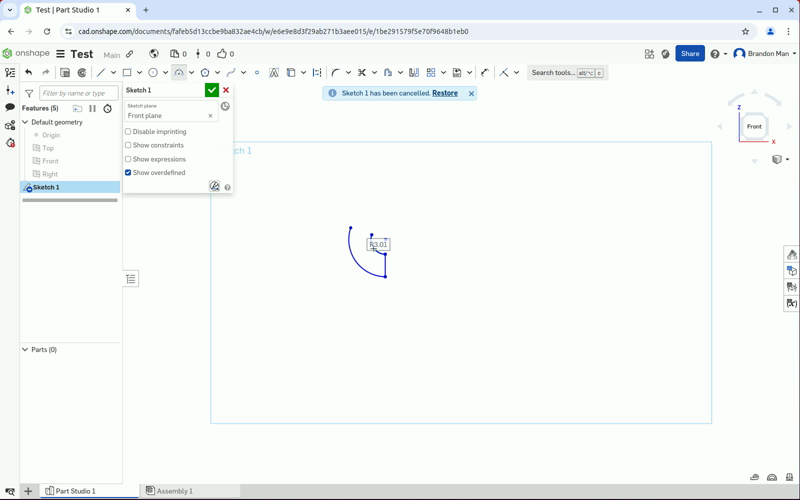
key(esc)
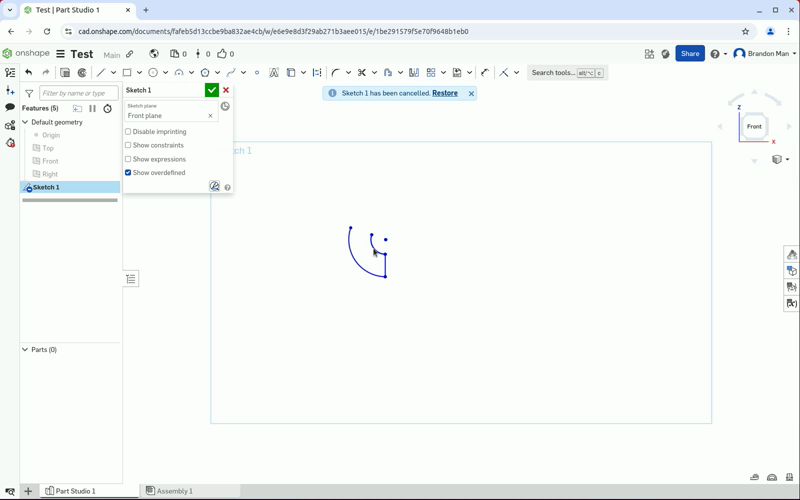
key(l)
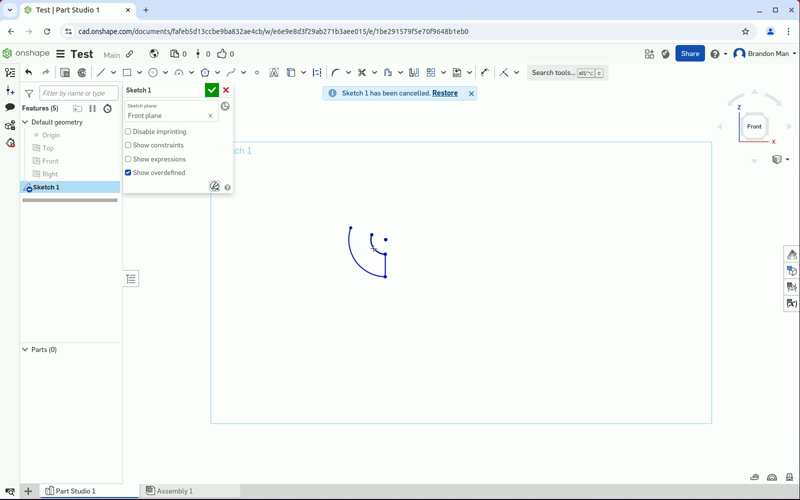
mouse_move(371, 234)
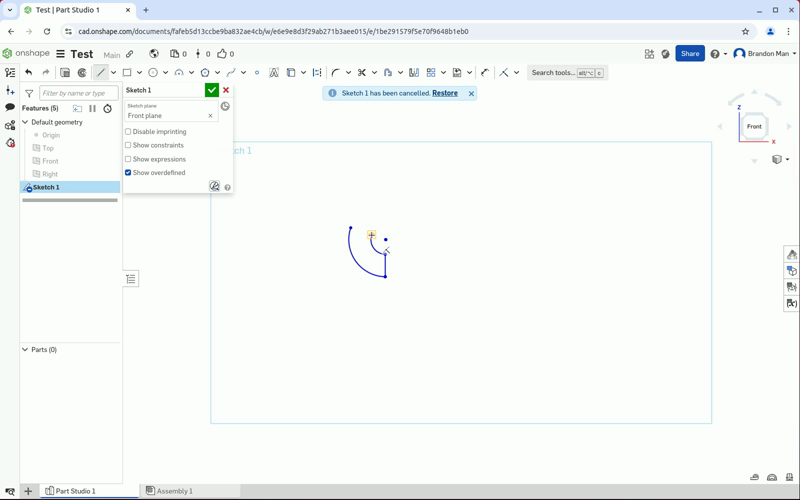
click(371, 234)
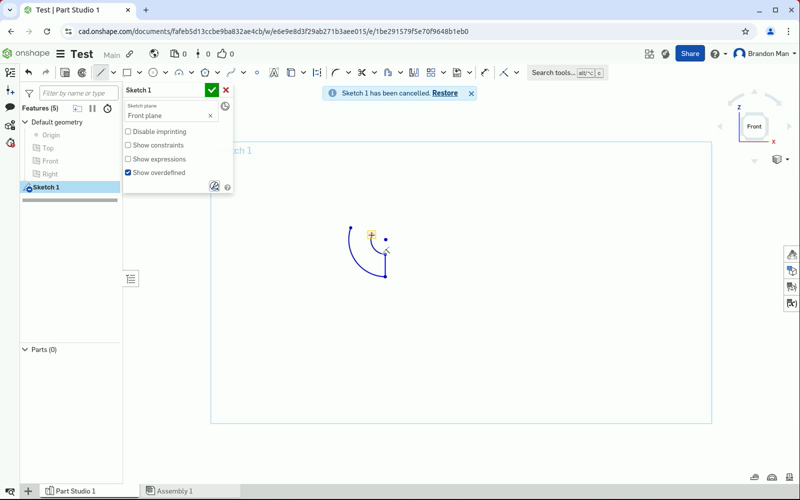
mouse_move(401, 234)
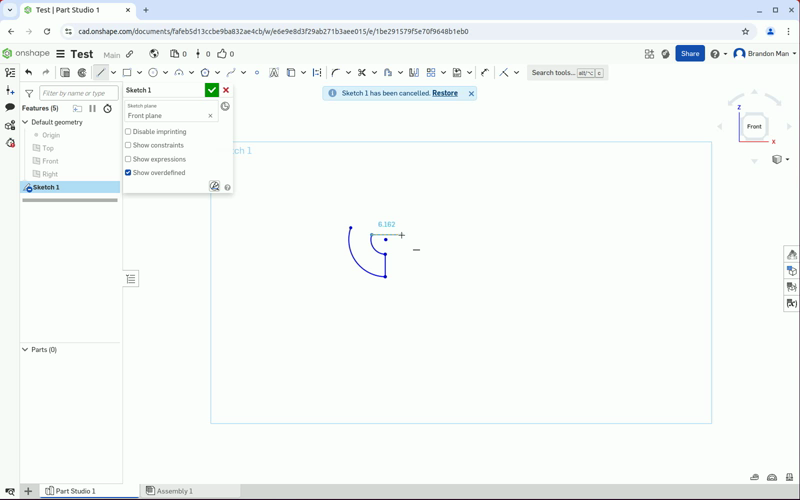
key_down(shift)
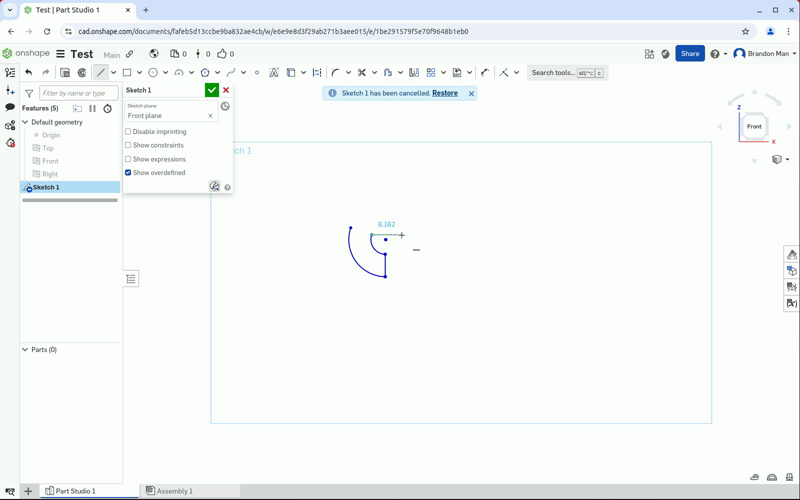
mouse_move(350, 227)
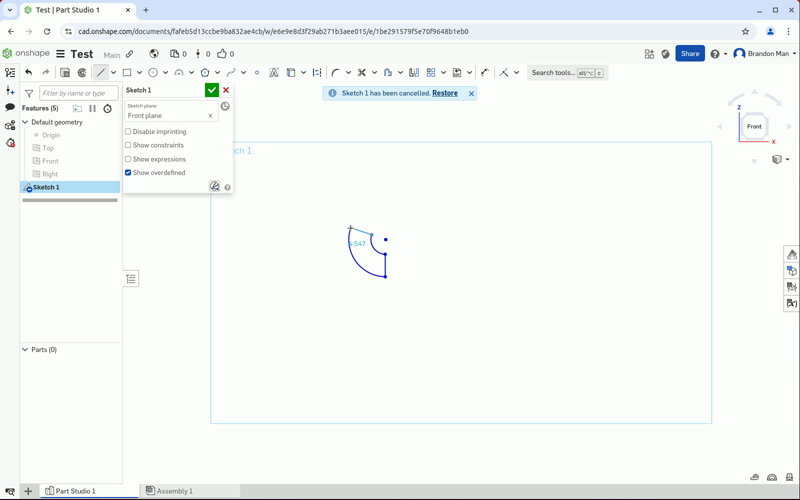
key_up(shift)
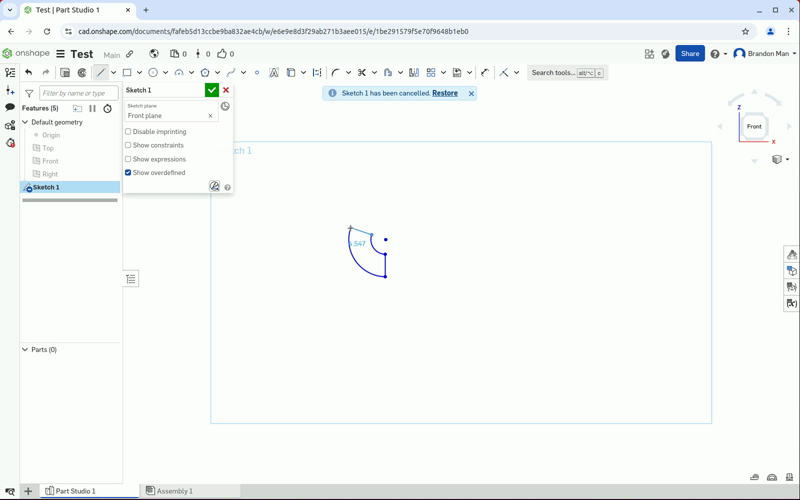
click(350, 227)
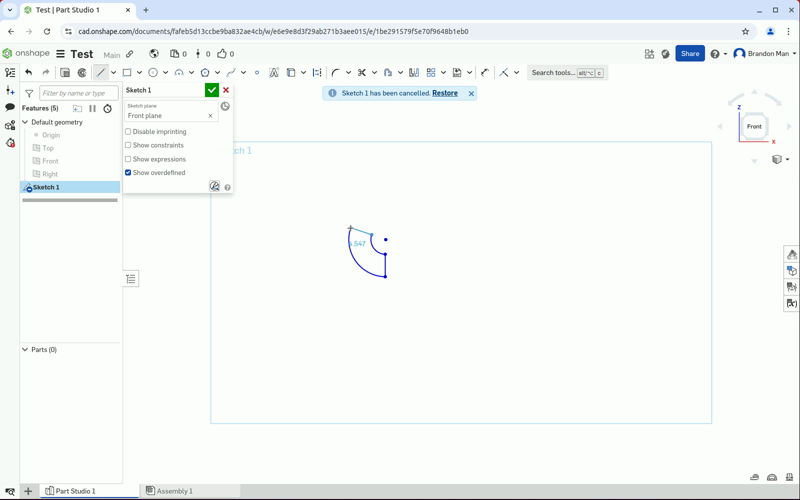
key(esc)
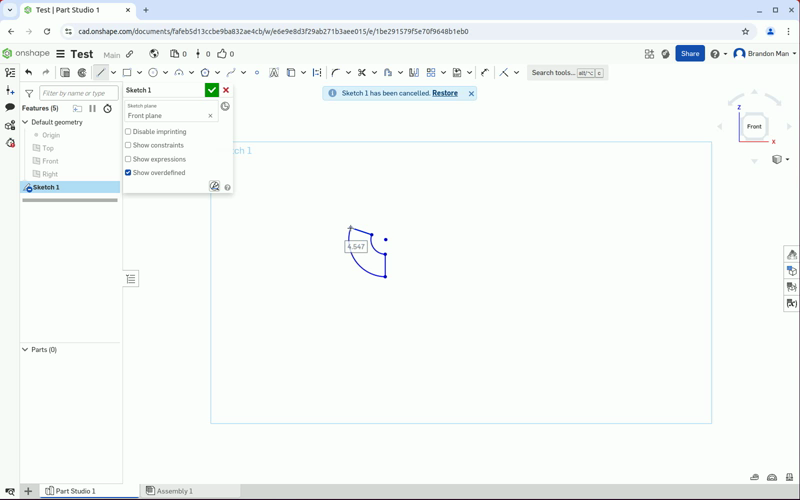
mouse_move(367, 237)
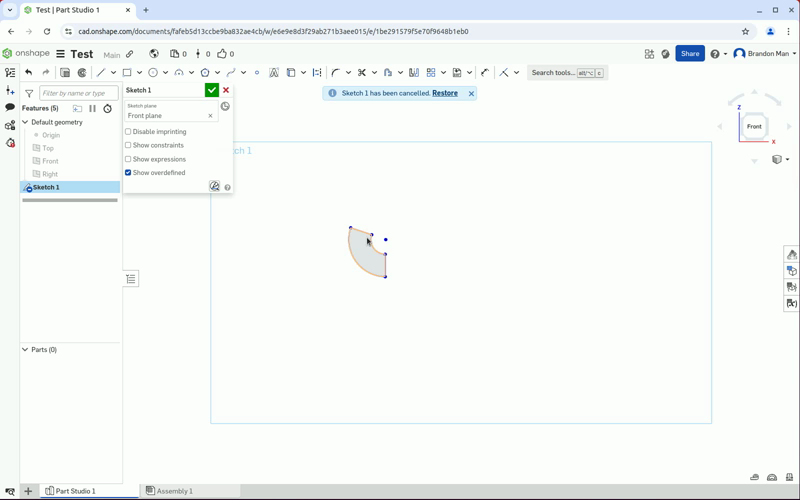
scroll(6)
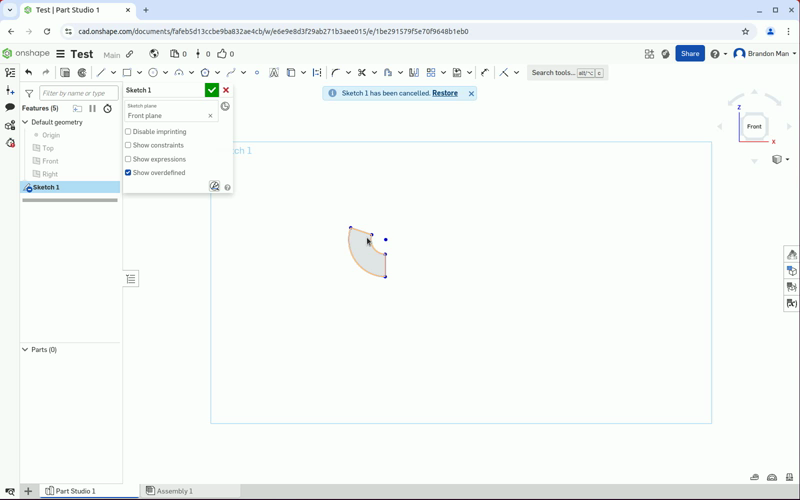
scroll(6)
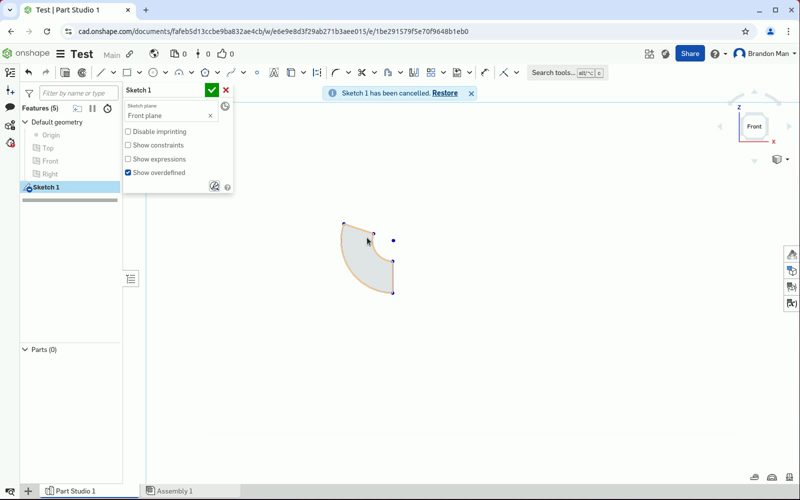
scroll(6)
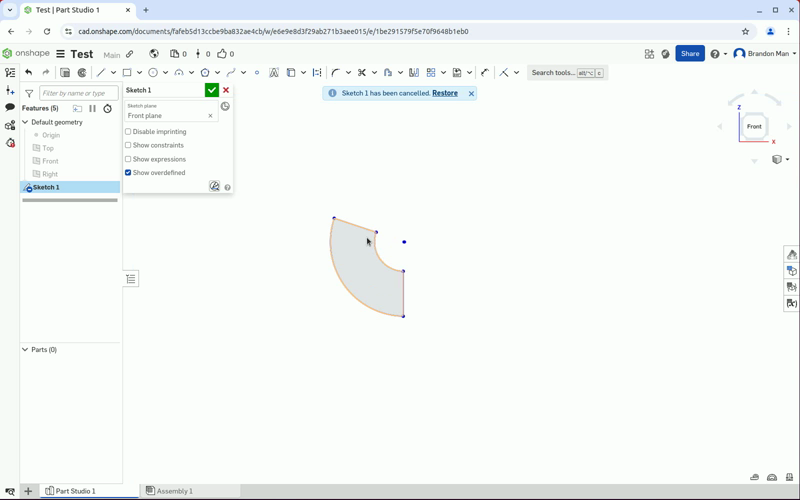
scroll(6)
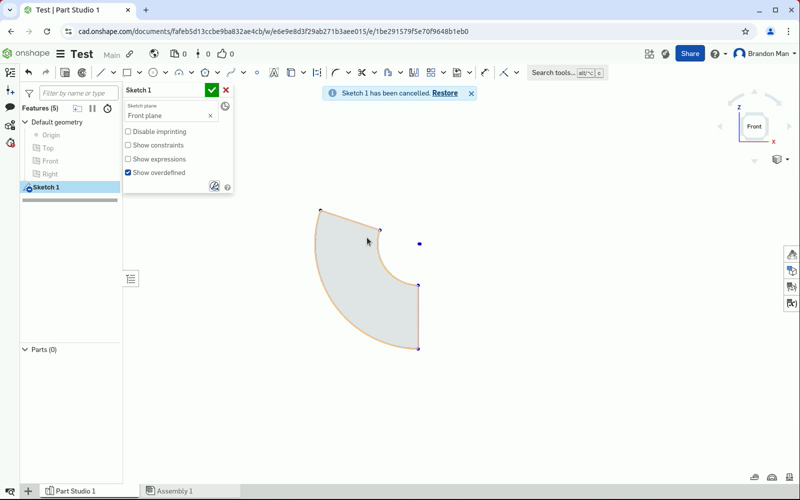
scroll(6)
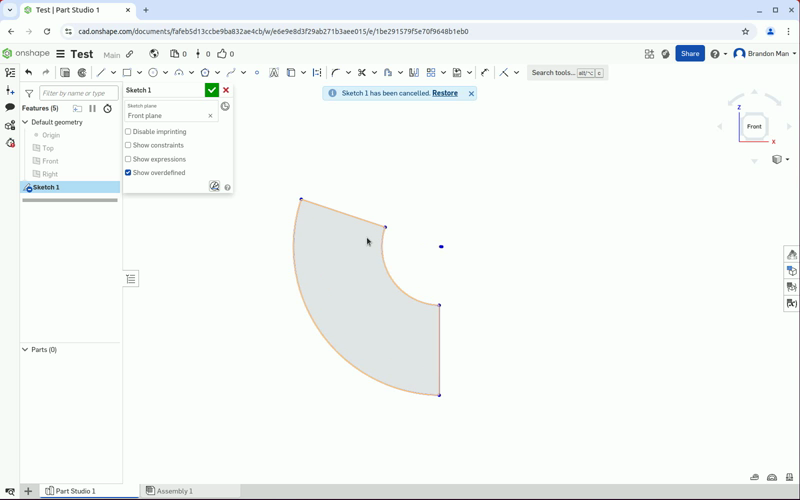
scroll(6)
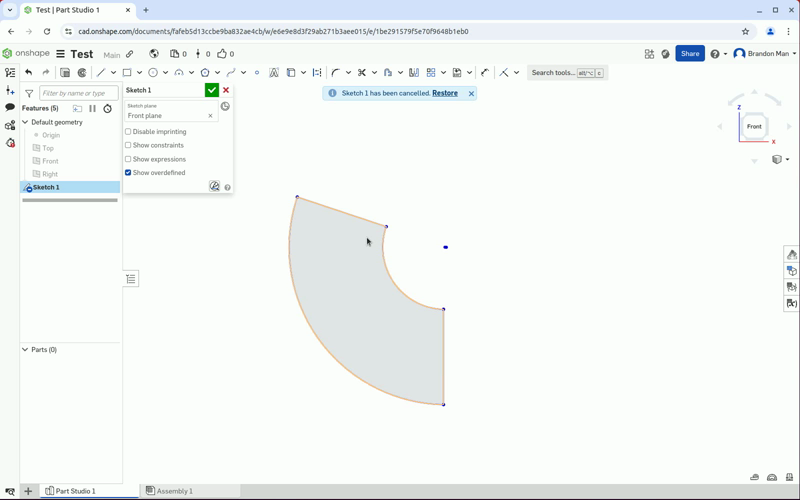
scroll(6)
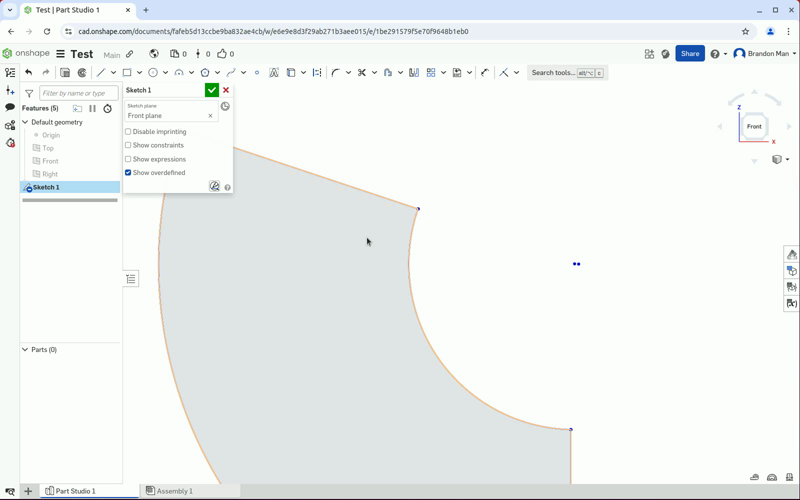
click(367, 237)
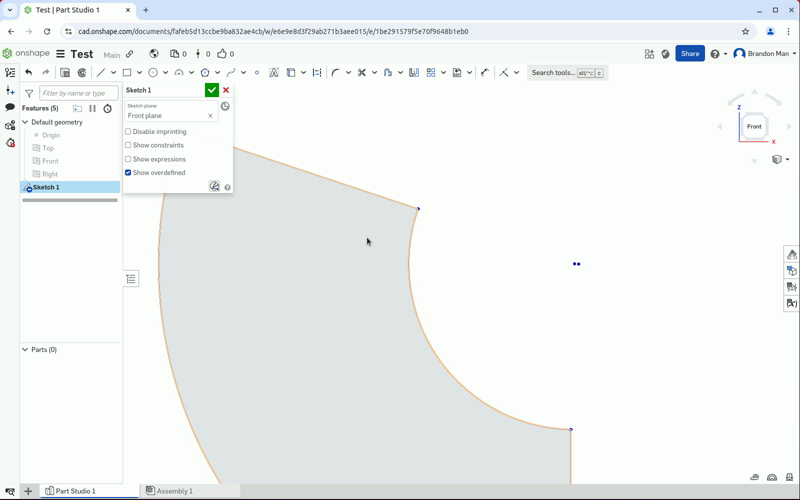
scroll(-6)
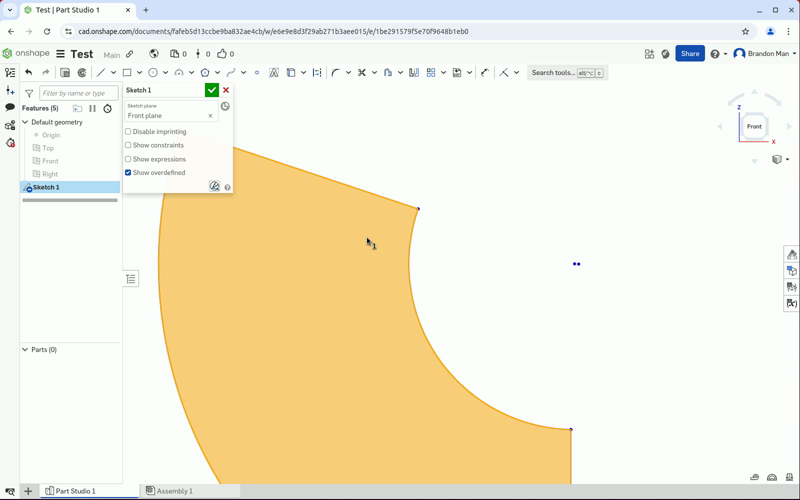
scroll(-6)
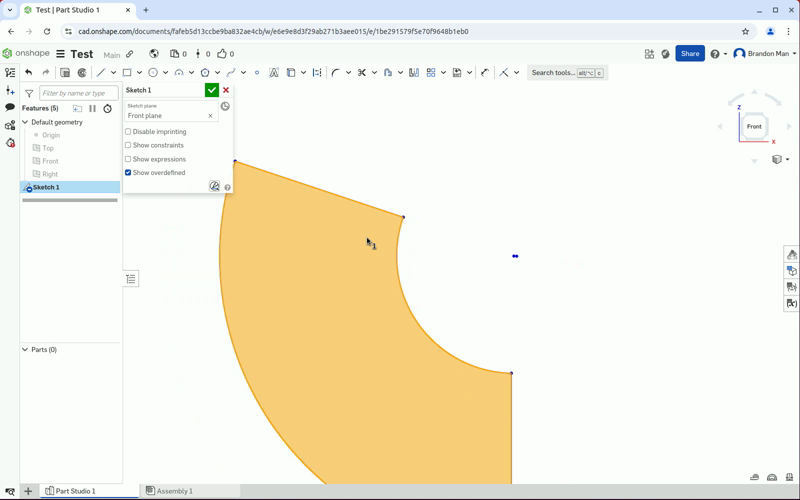
scroll(-6)
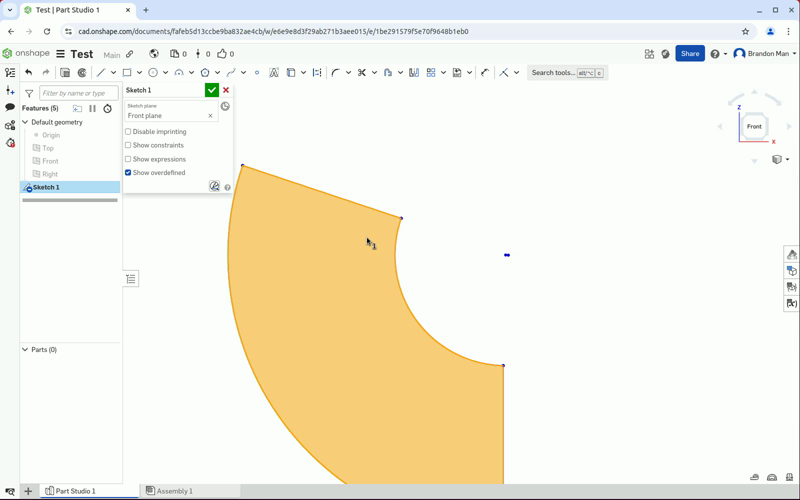
scroll(-6)
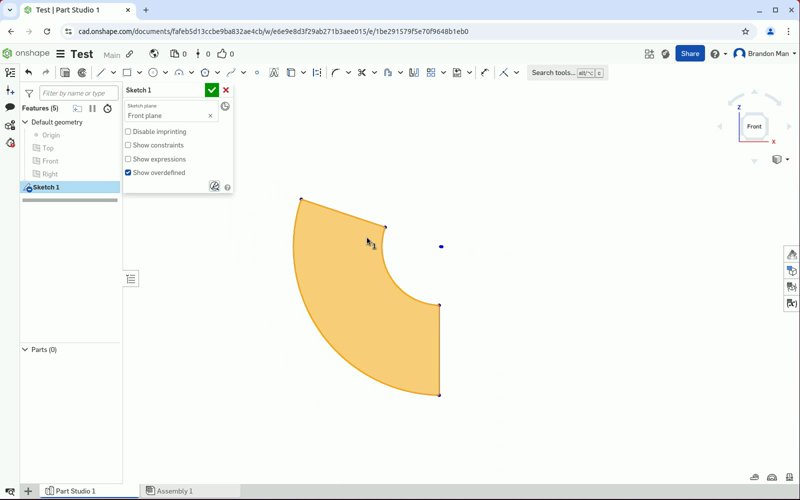
scroll(-6)
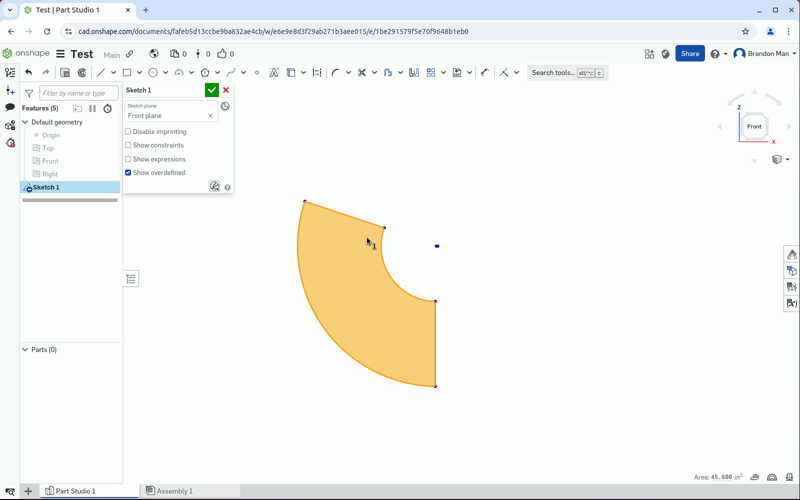
scroll(-6)
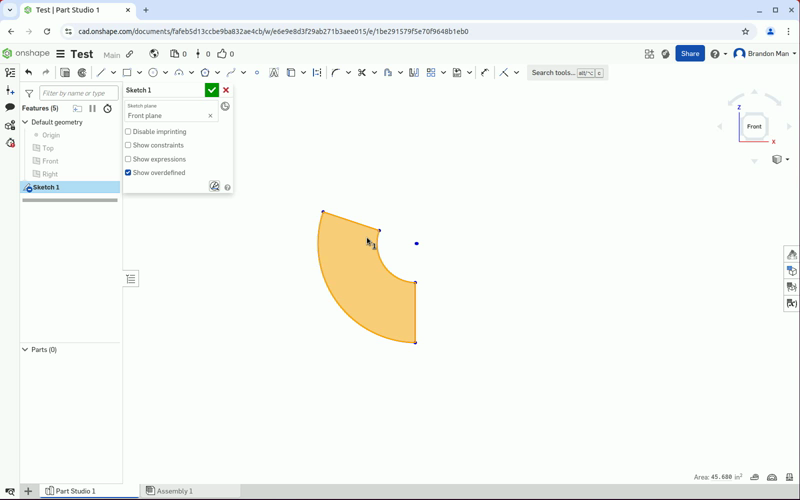
scroll(-6)
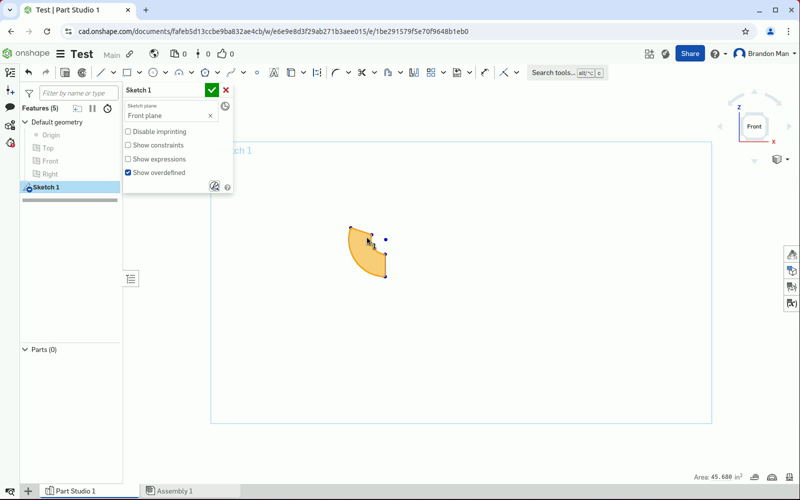
mouse_move(73, 352)
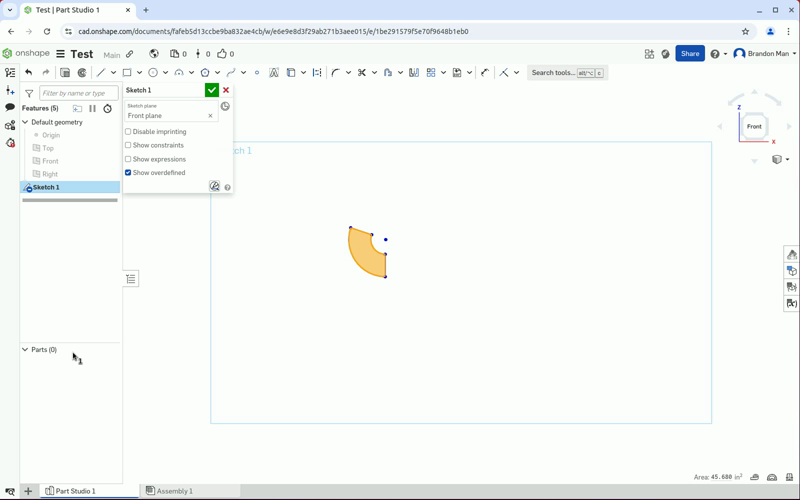
key(shift+y)
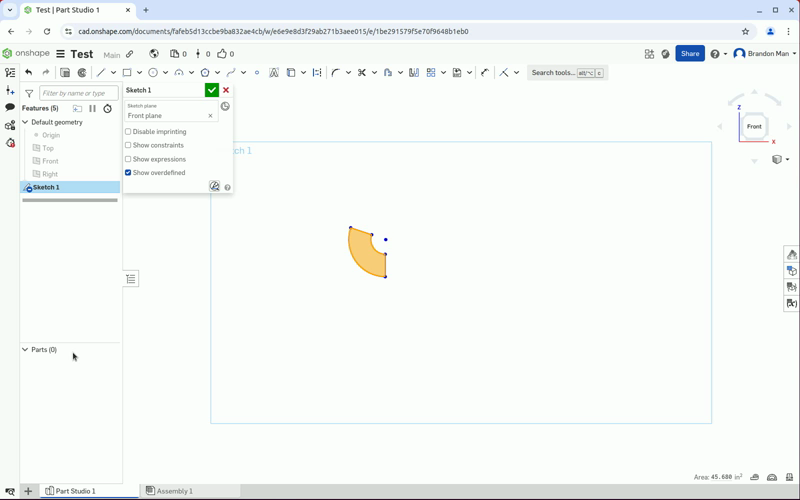
key(shift+e)
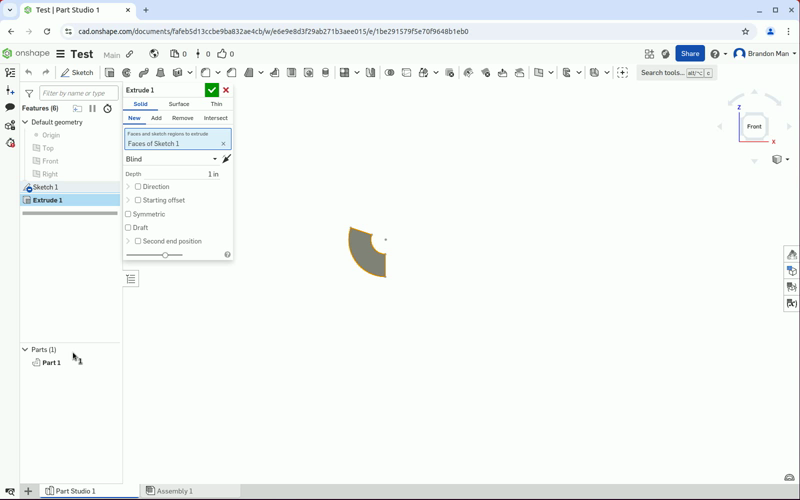
mouse_move(143, 106)
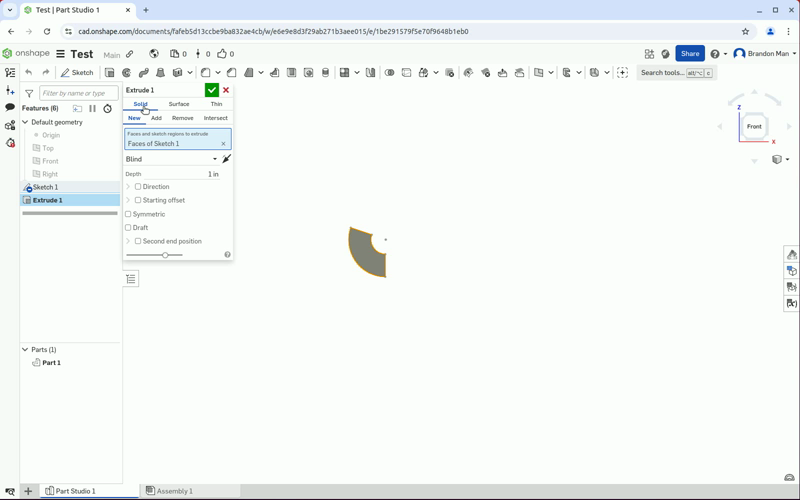
click(143, 106)
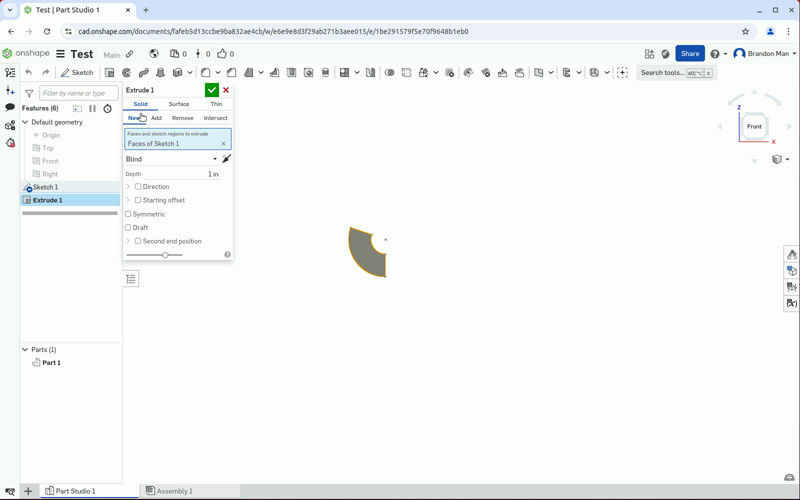
mouse_move(137, 120)
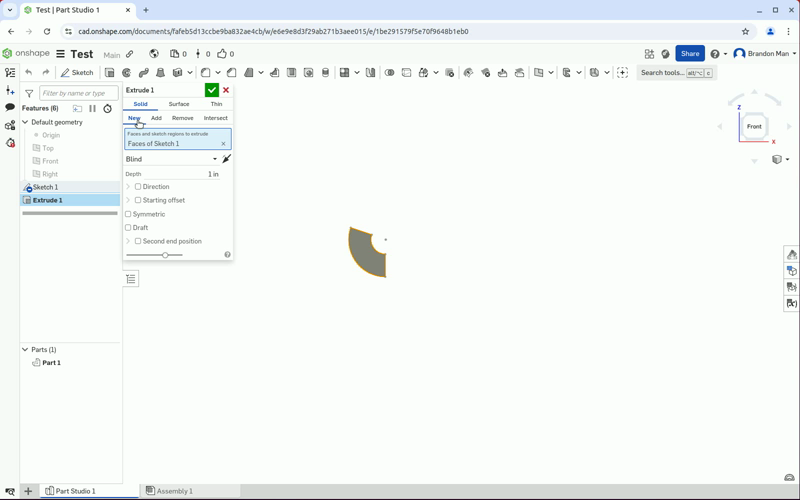
click(137, 120)
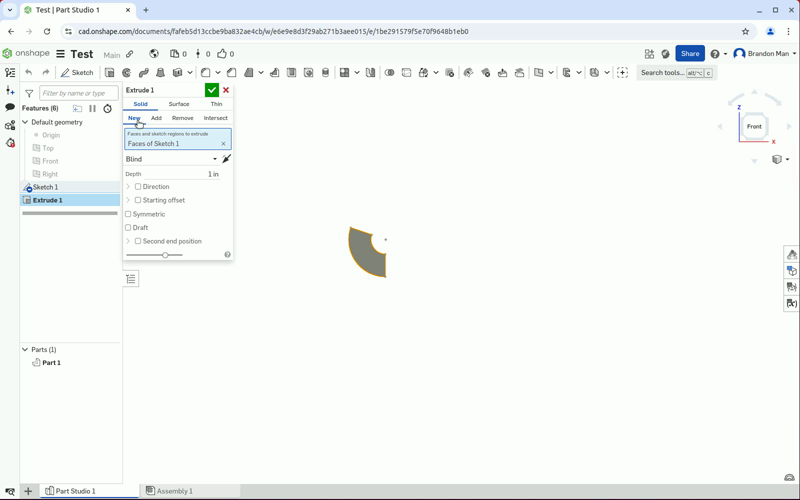
key(tab, 4)
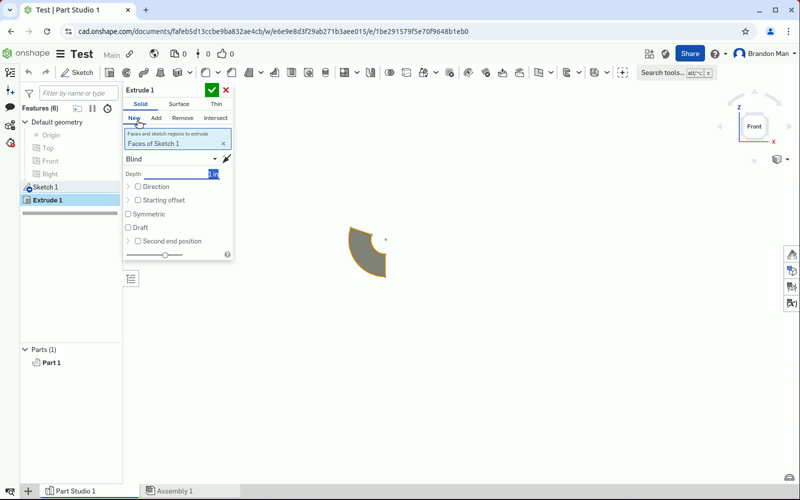
text(11.795)
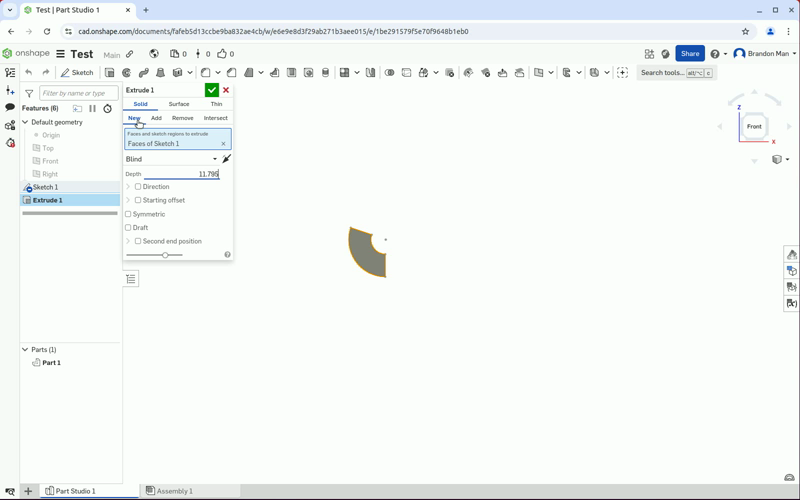
key(enter)
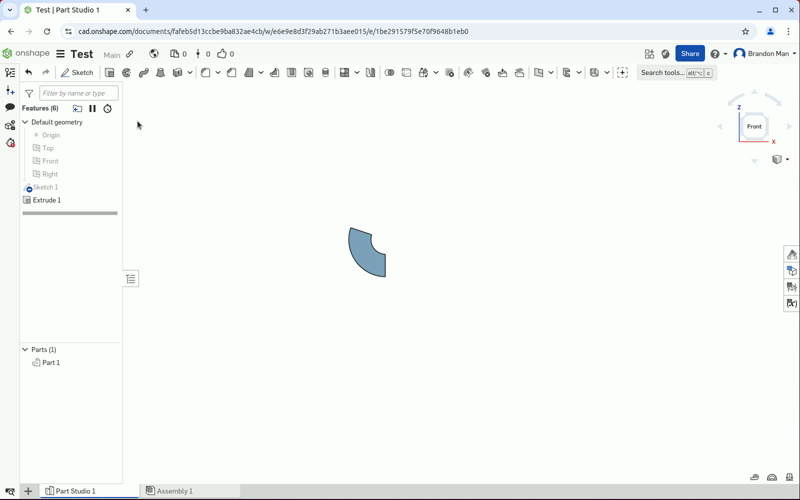
key(shift+h)
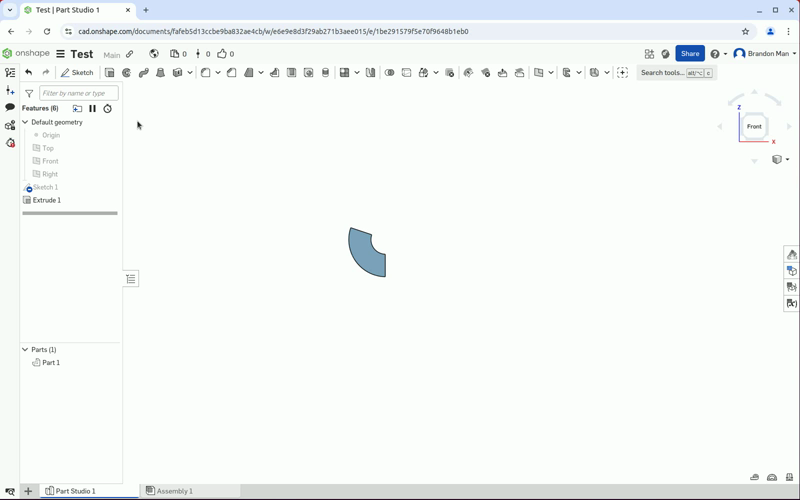
key(shift+h)
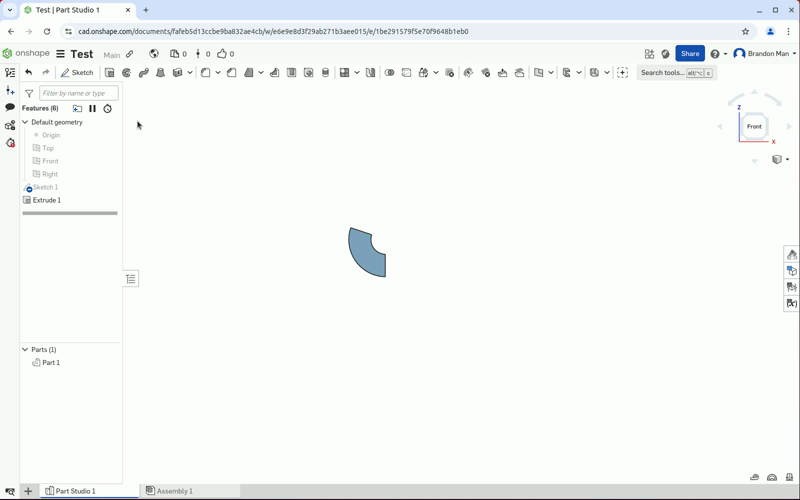
mouse_move(73, 189)
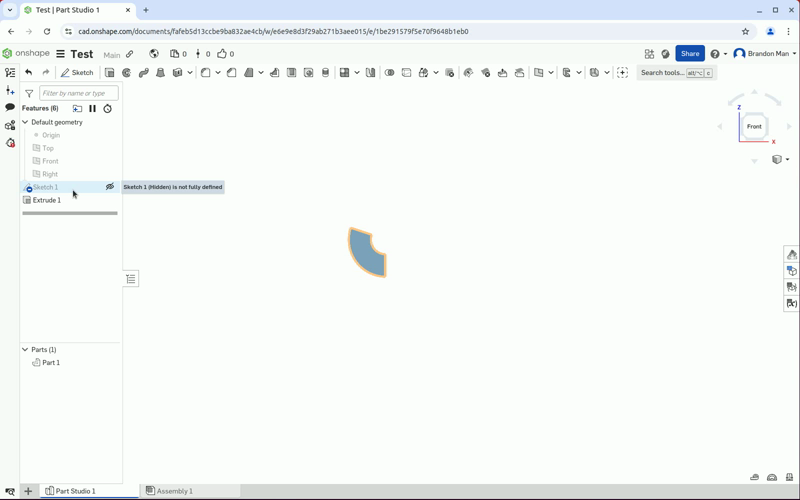
click(73, 189)
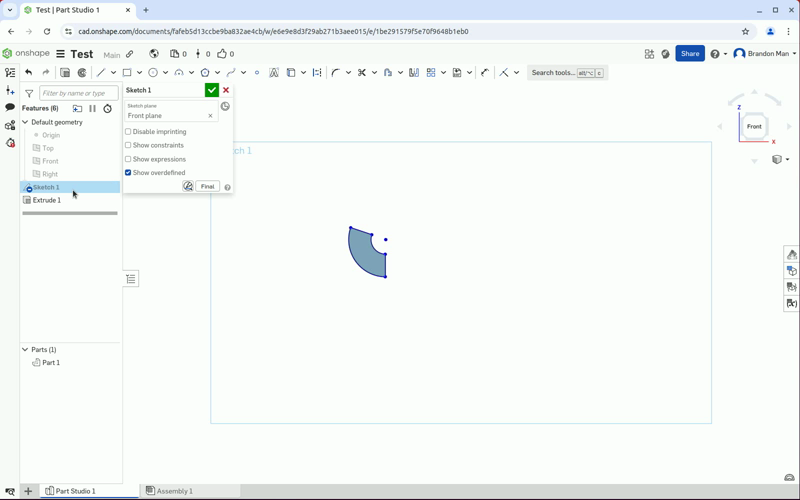
mouse_move(229, 92)
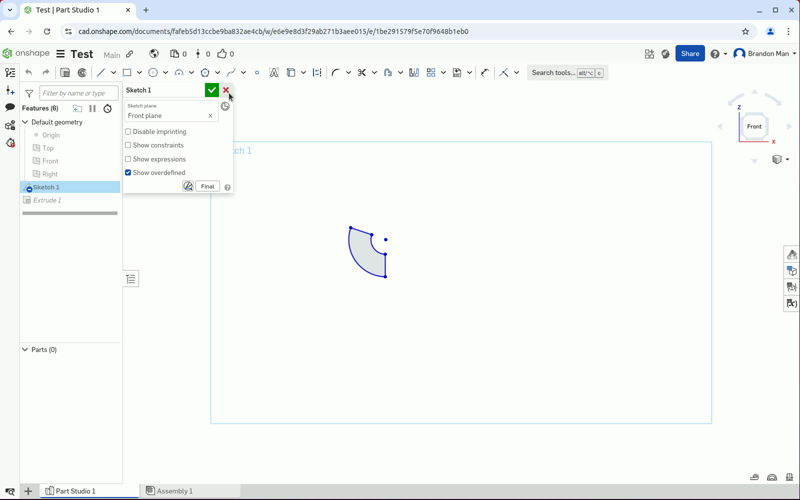
click(229, 92)
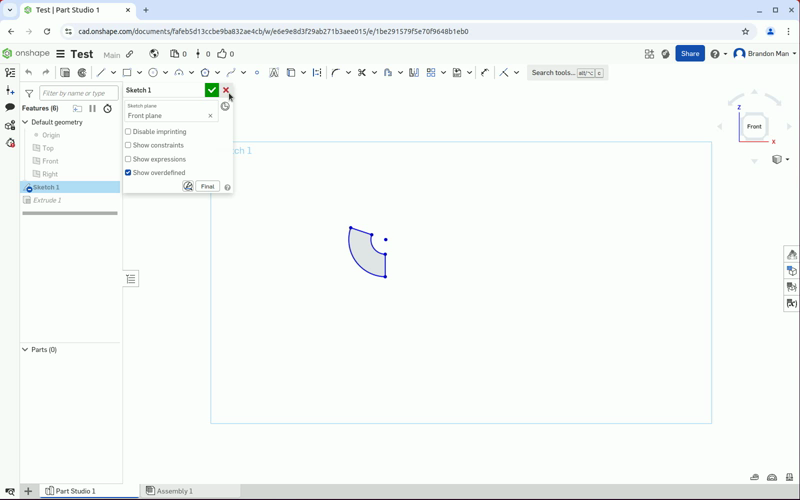
key(shift+s)
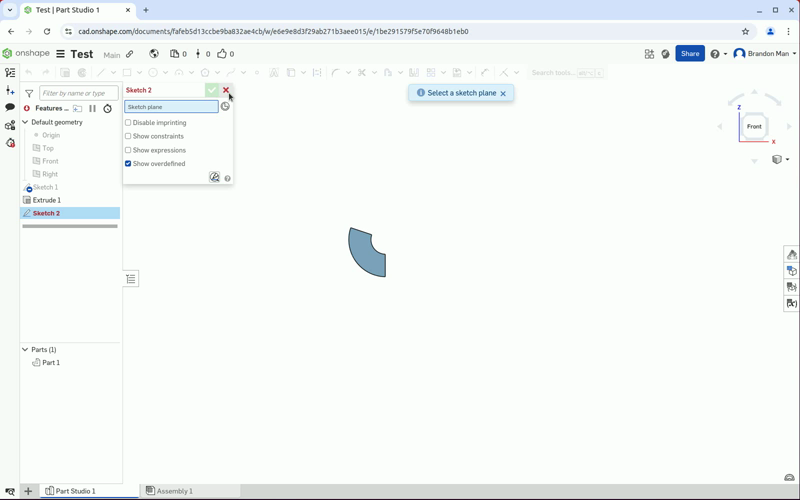
mouse_move(73, 163)
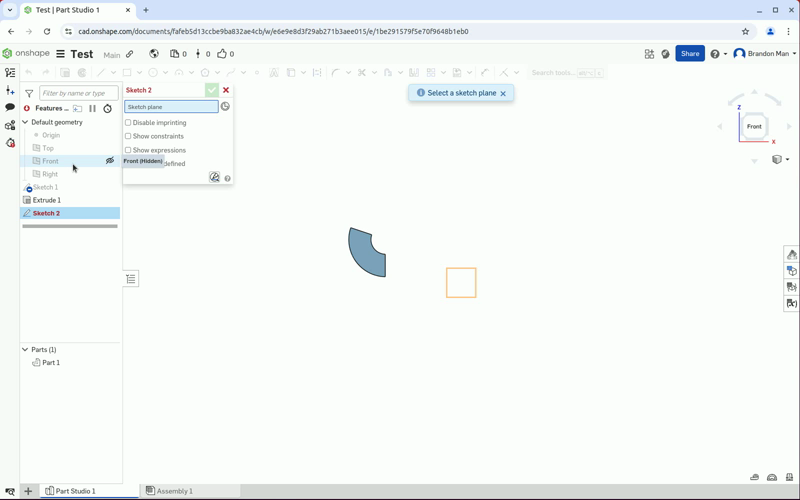
click(73, 163)
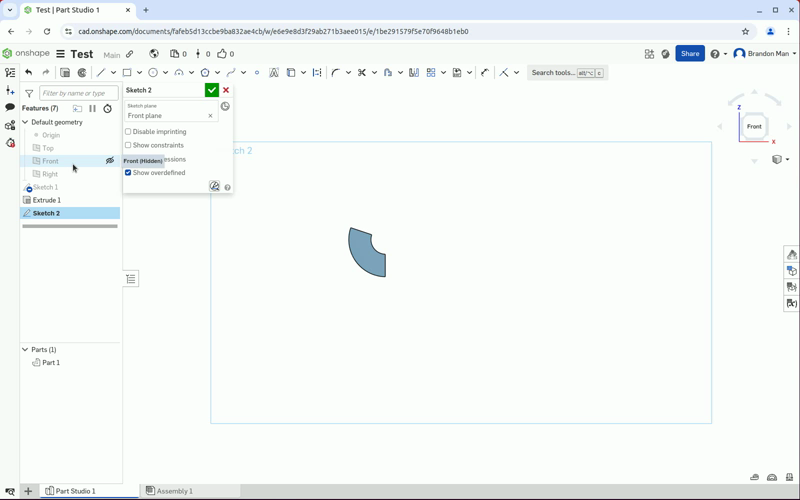
mouse_move(73, 352)
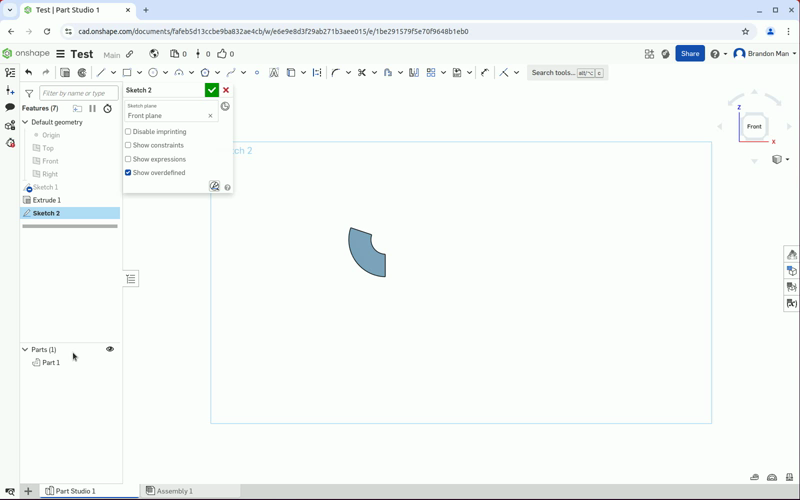
key(y)
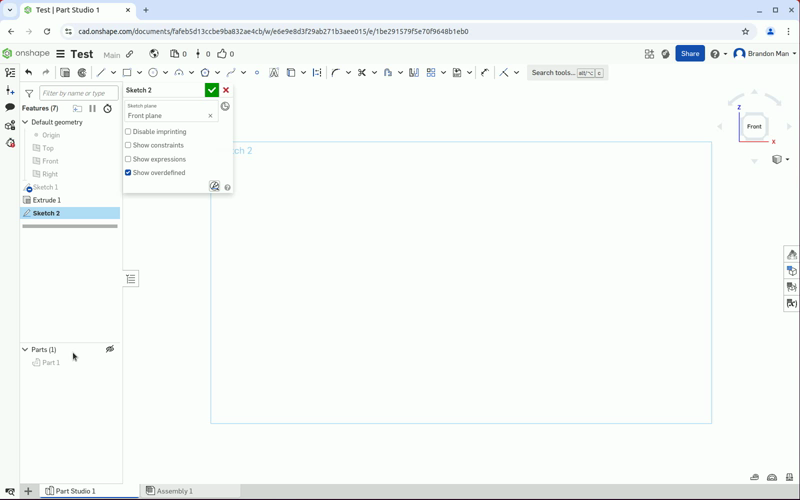
key(l)
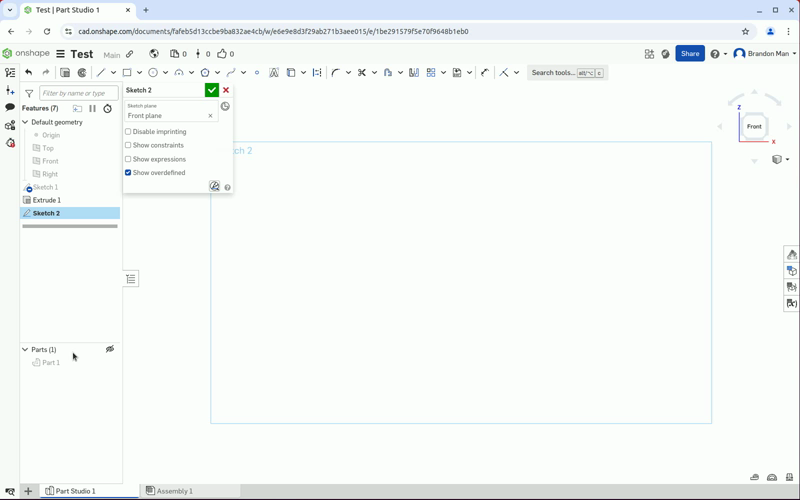
key_down(shift)
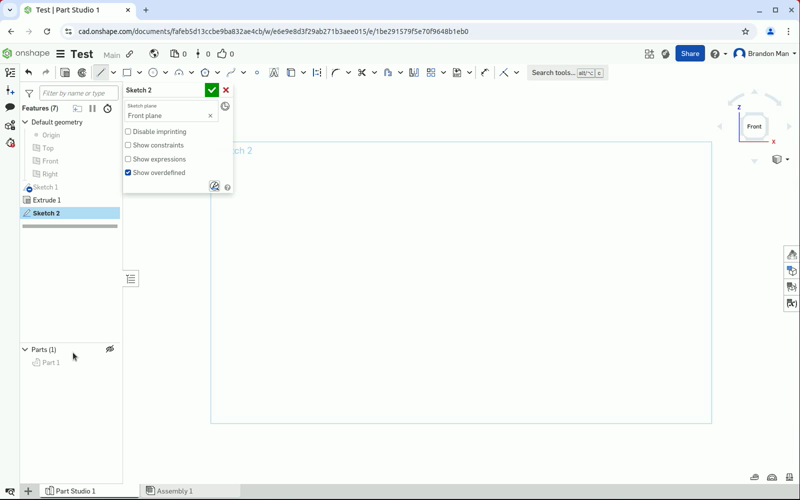
mouse_move(384, 275)
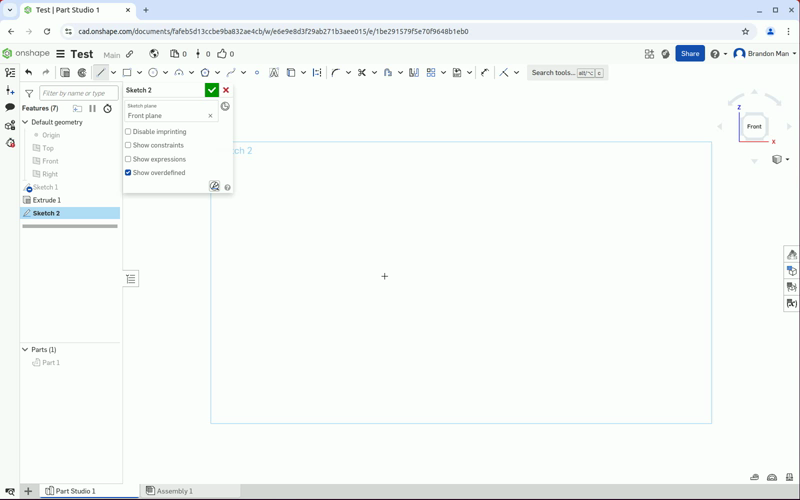
click(384, 275)
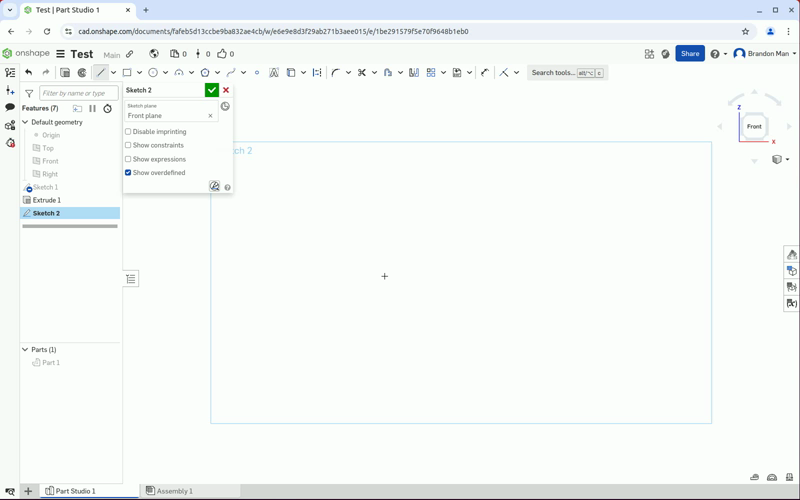
key_up(shift)
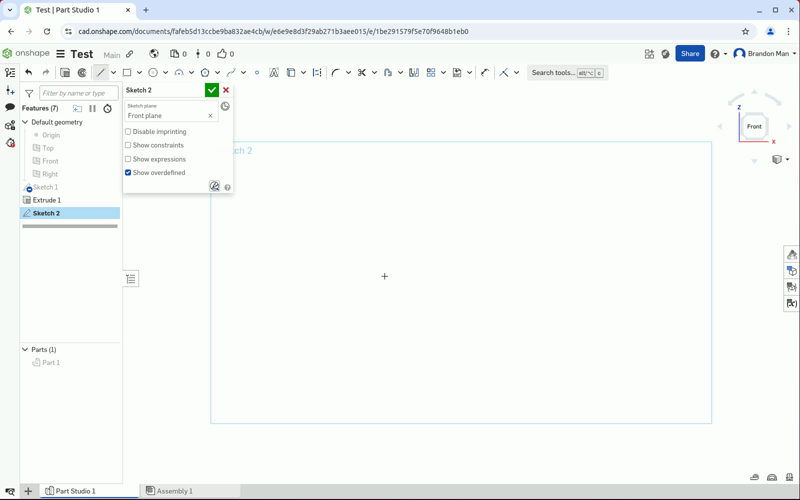
key_down(shift)
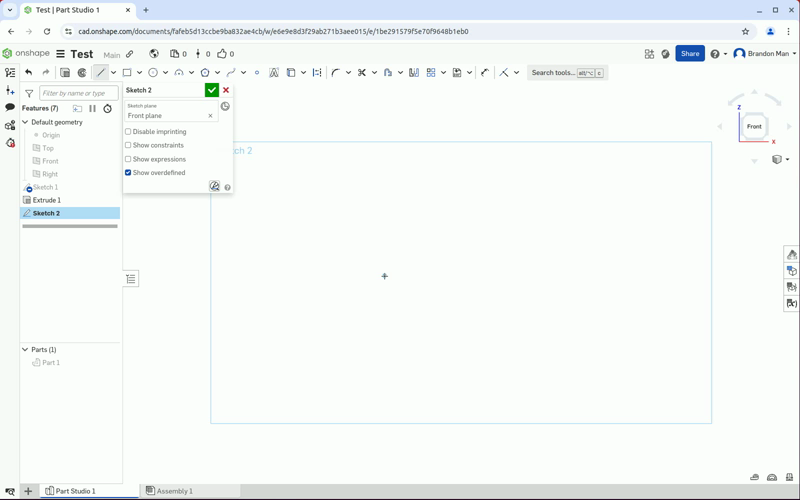
mouse_move(500, 276)
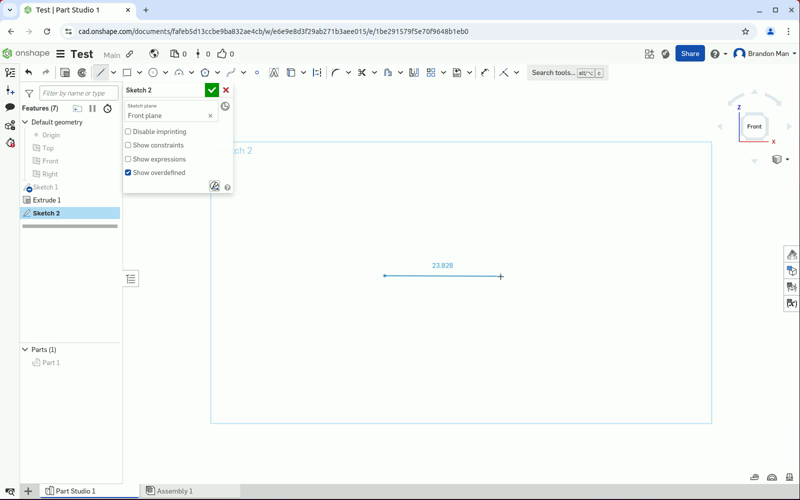
click(500, 276)
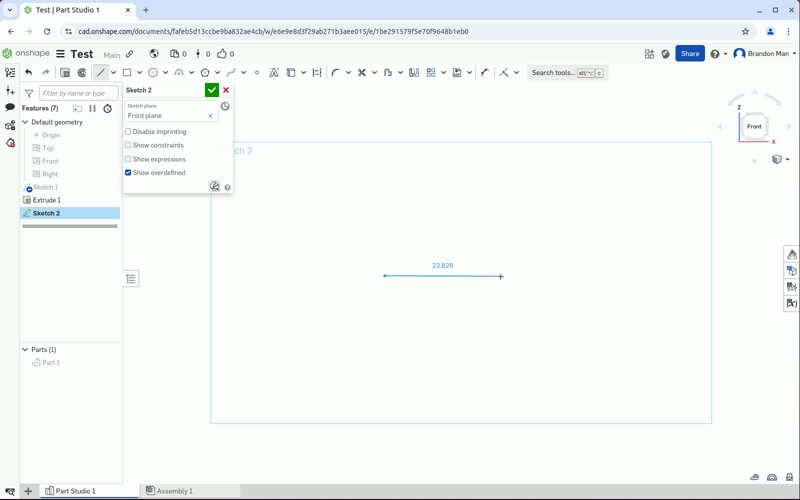
key_up(shift)
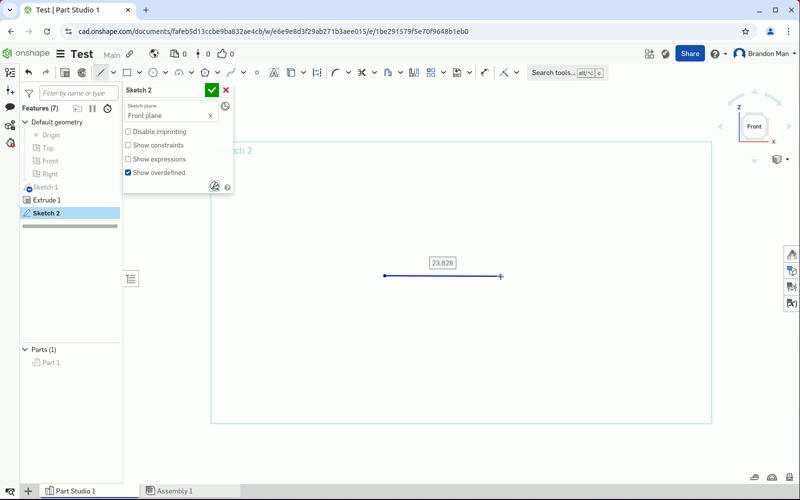
key_down(shift)
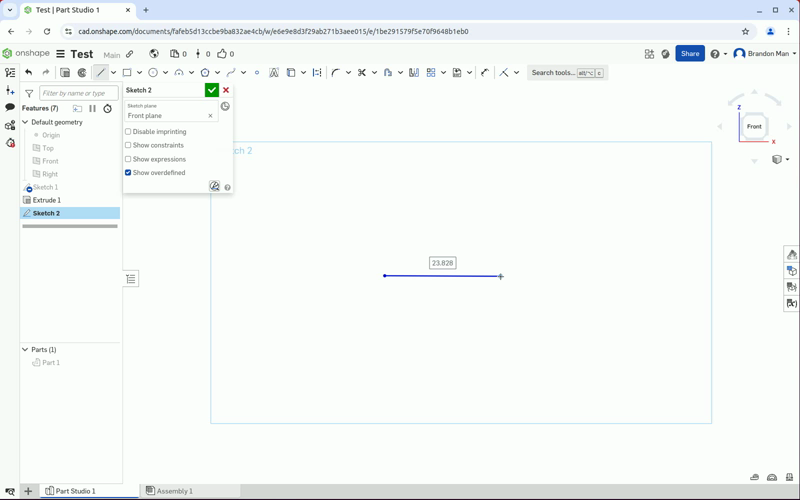
mouse_move(530, 276)
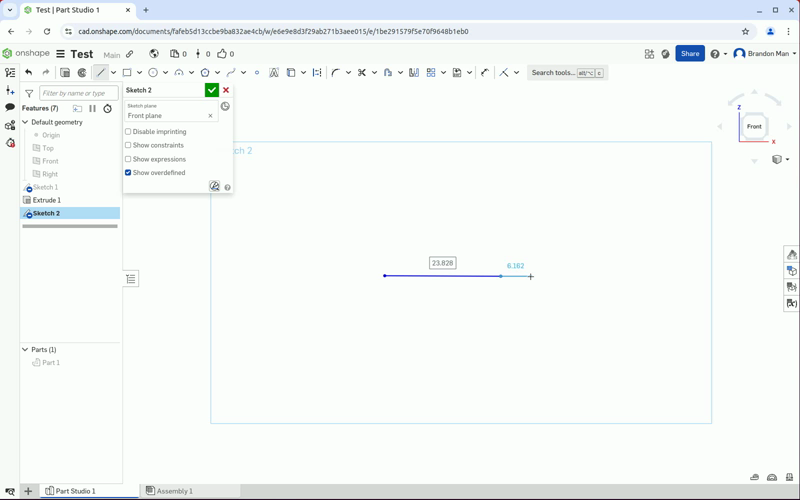
mouse_move(500, 246)
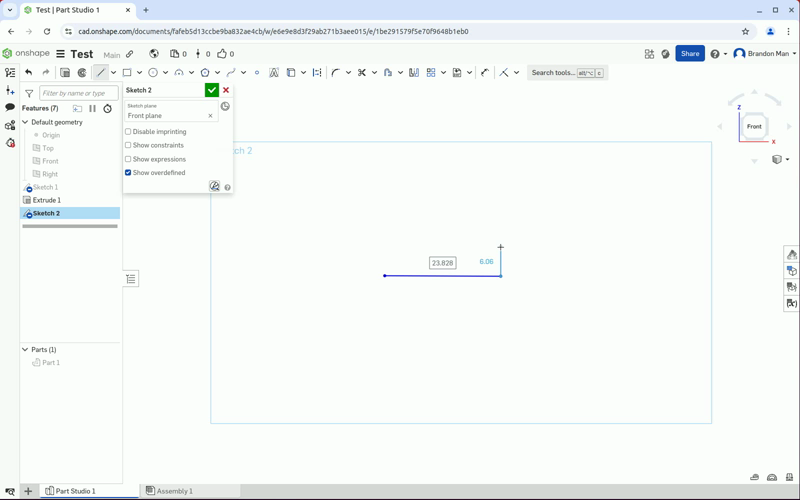
click(500, 246)
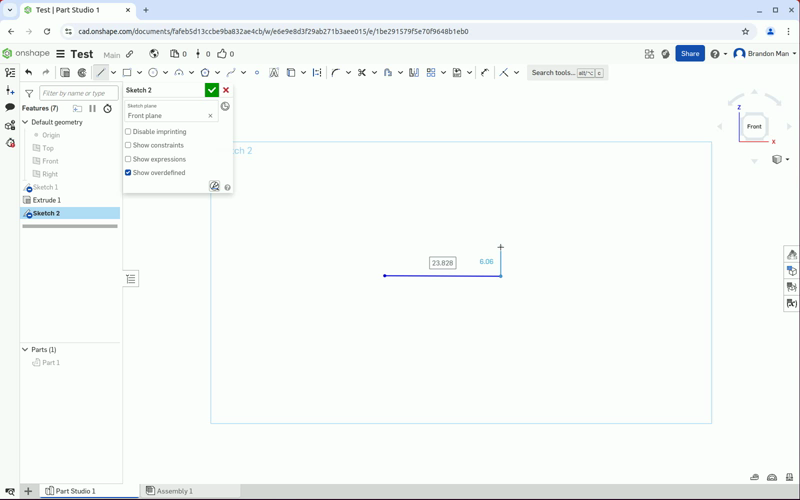
key_up(shift)
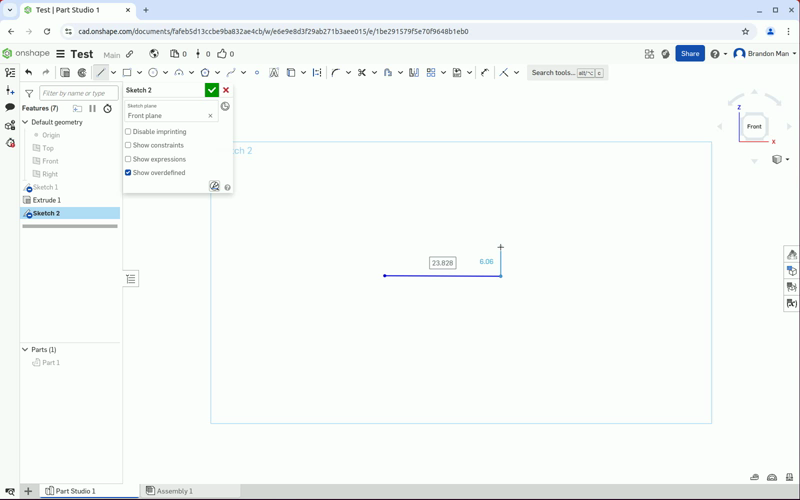
key(esc)
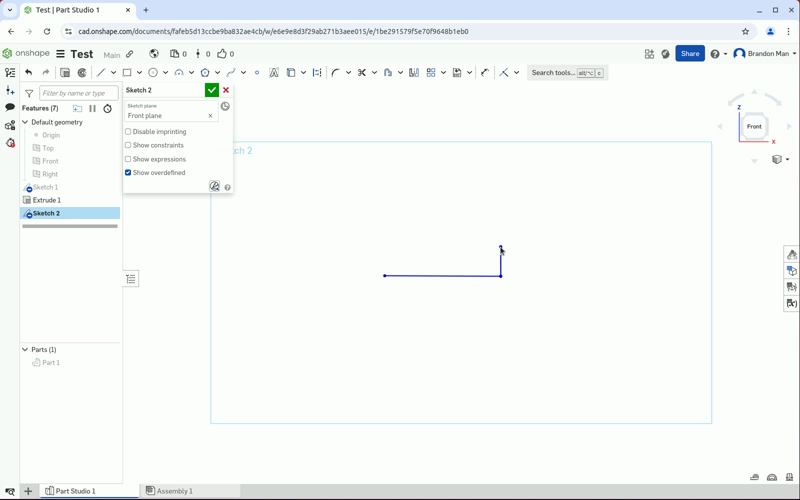
key(a)
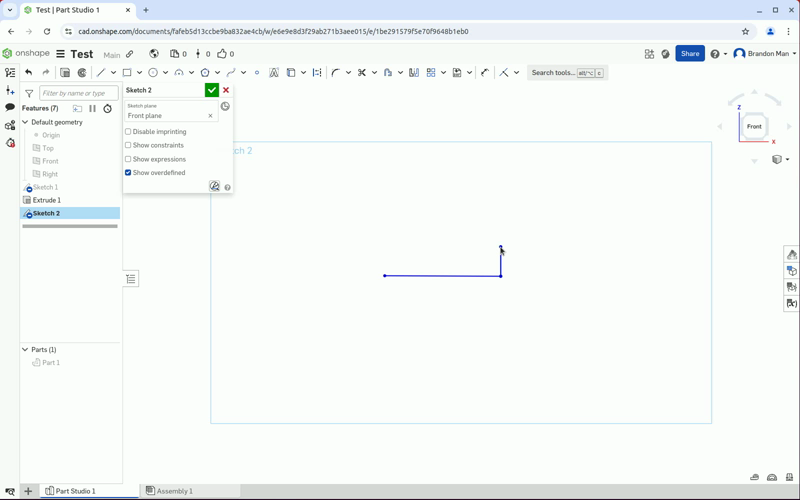
mouse_move(500, 246)
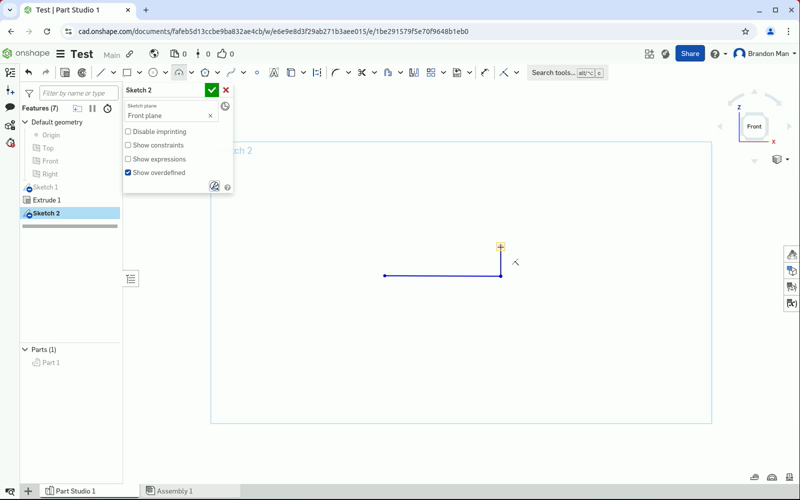
click(500, 246)
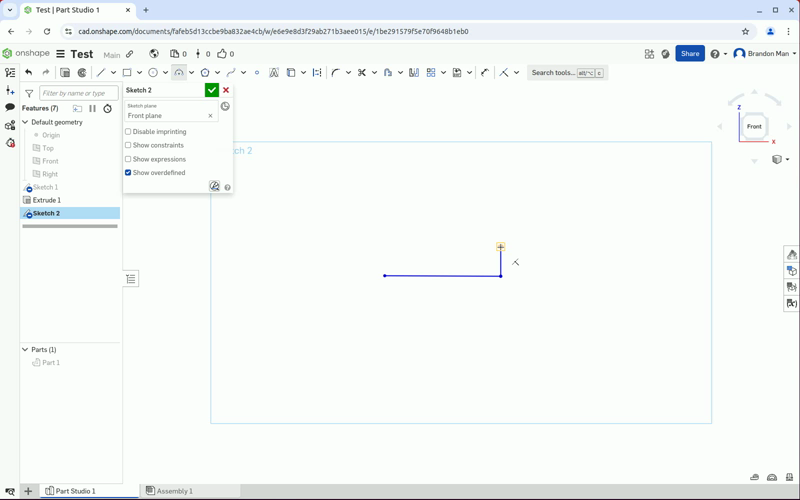
key_down(shift)
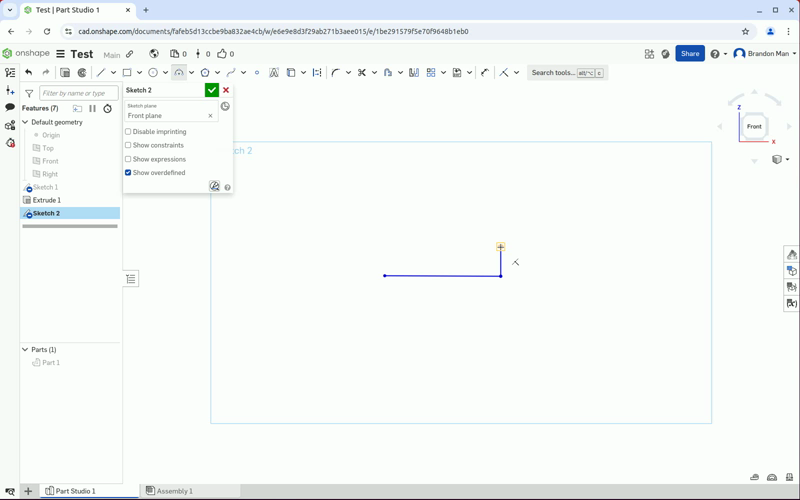
mouse_move(460, 203)
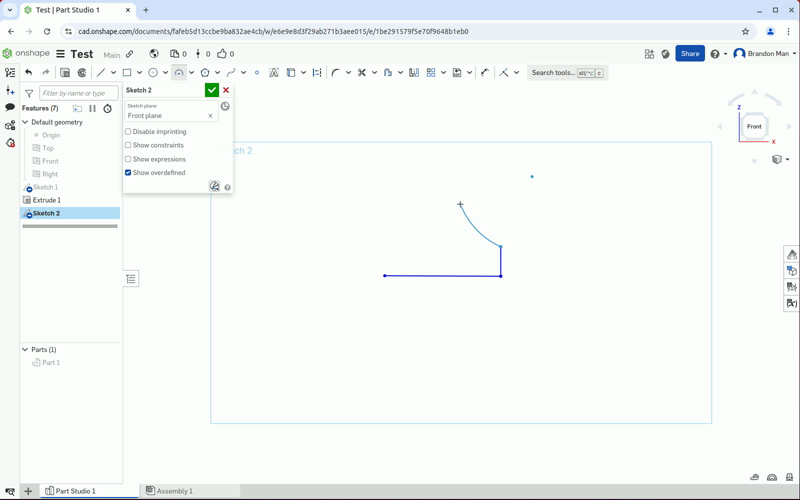
click(460, 203)
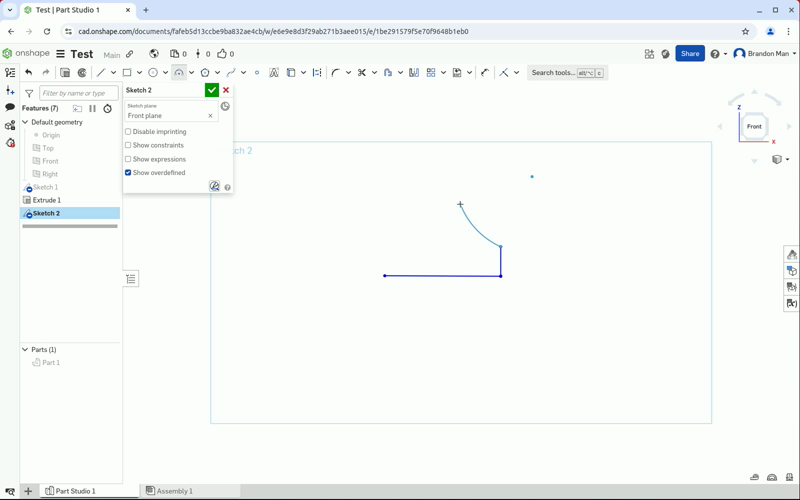
mouse_move(469, 235)
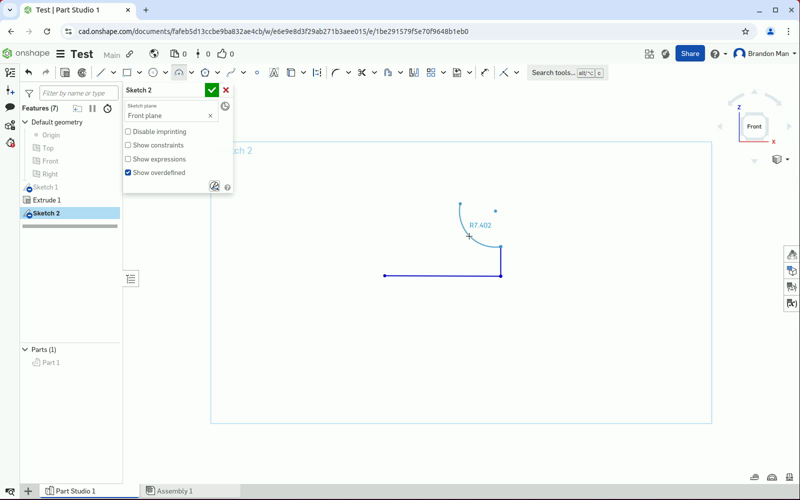
click(469, 235)
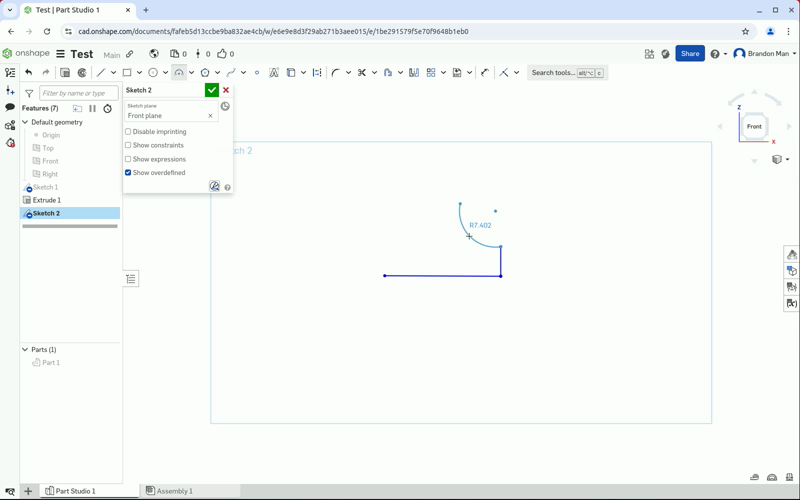
key_up(shift)
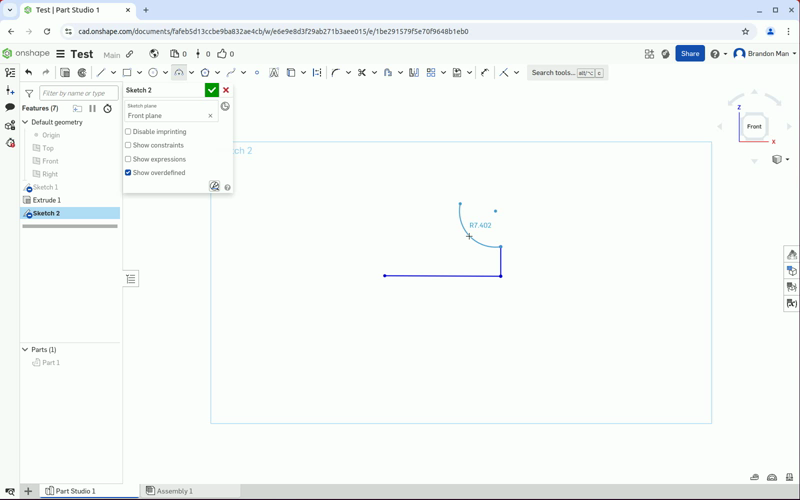
key(esc)
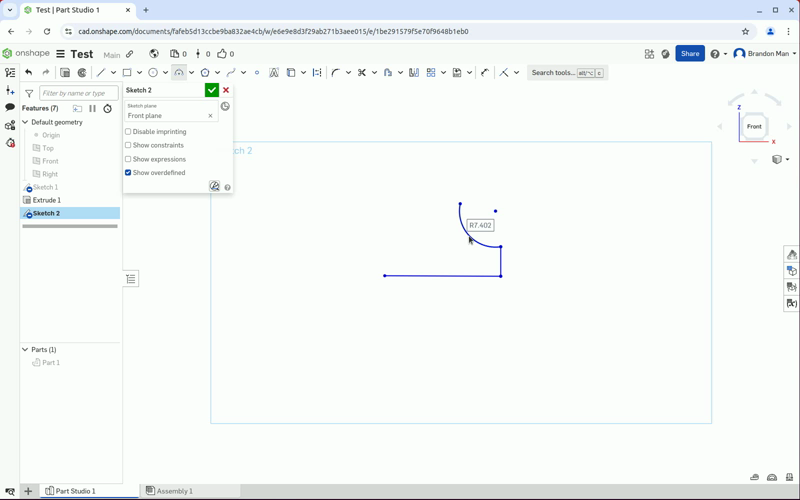
key(l)
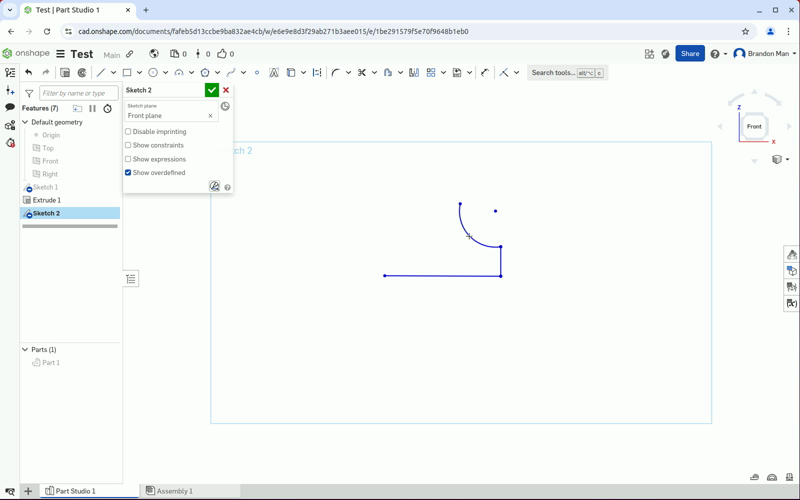
mouse_move(460, 203)
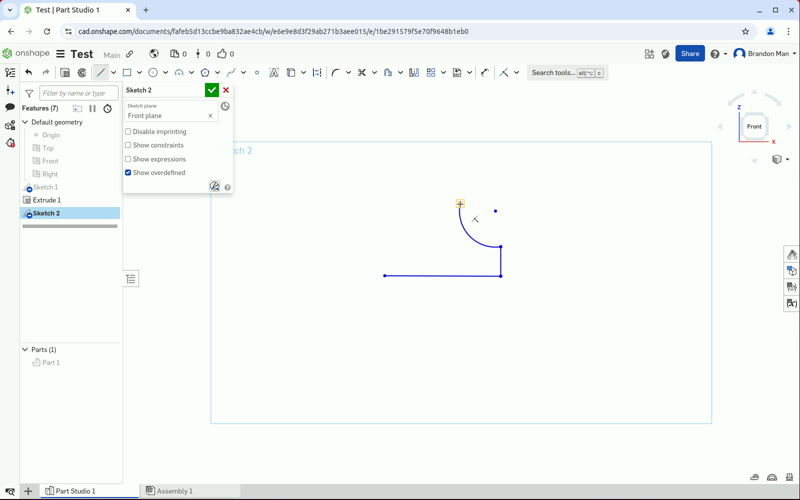
click(460, 203)
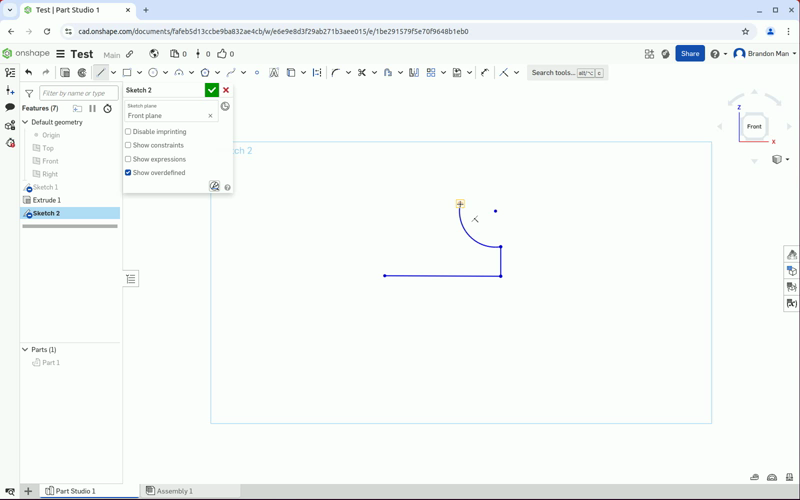
key_down(shift)
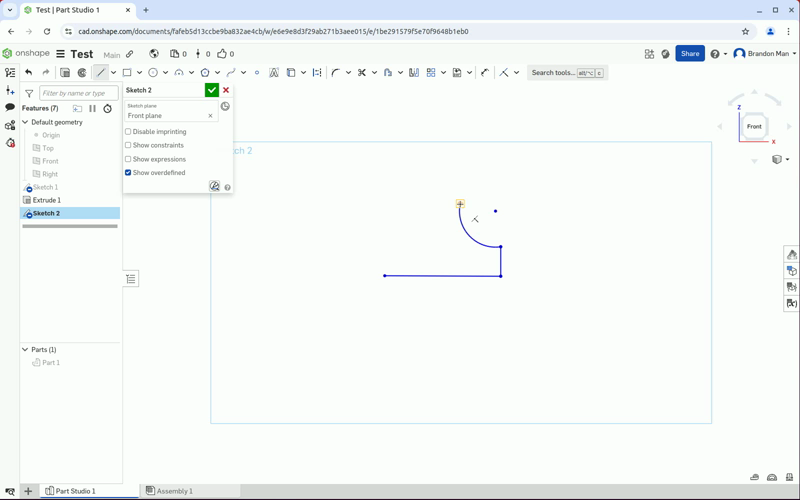
mouse_move(384, 203)
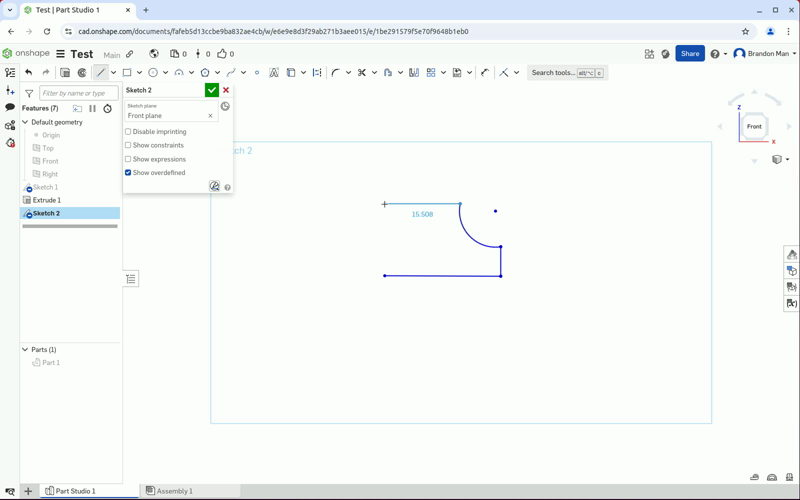
click(384, 203)
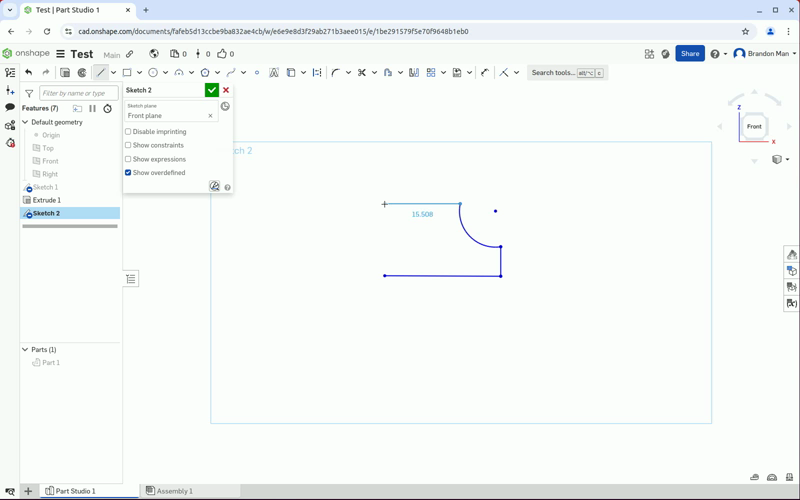
key_up(shift)
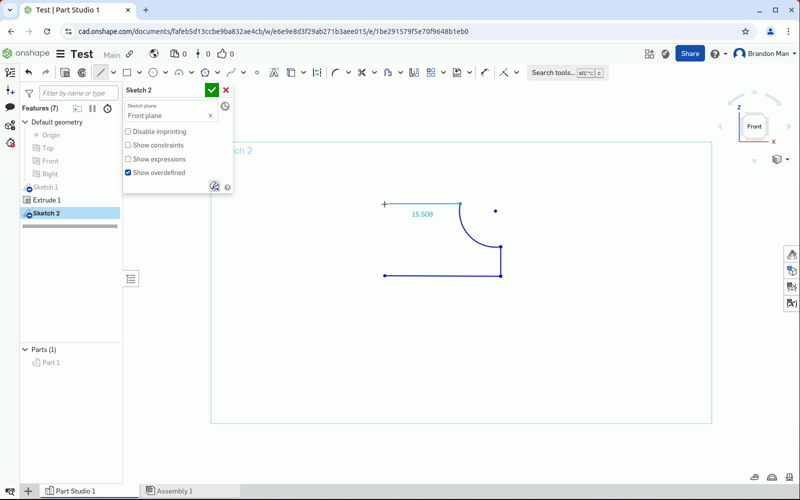
key_down(shift)
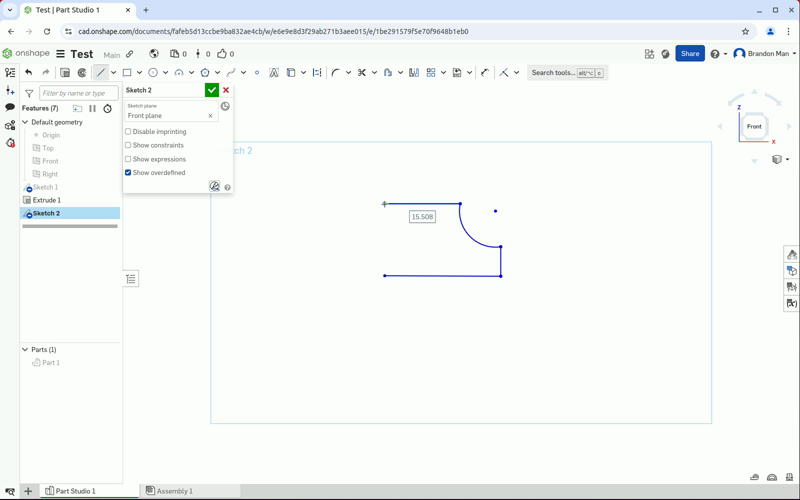
mouse_move(414, 203)
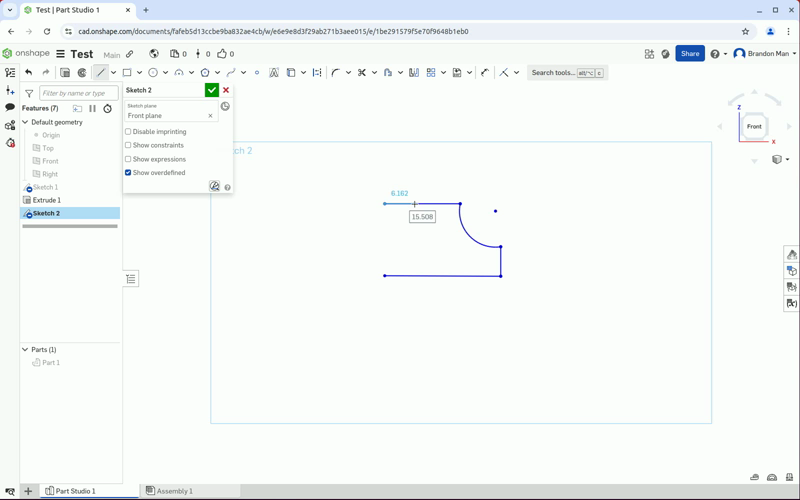
mouse_move(384, 225)
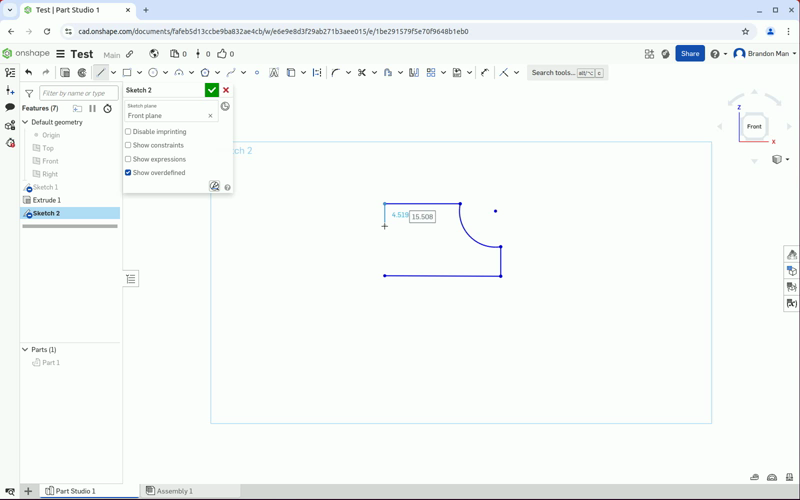
click(384, 225)
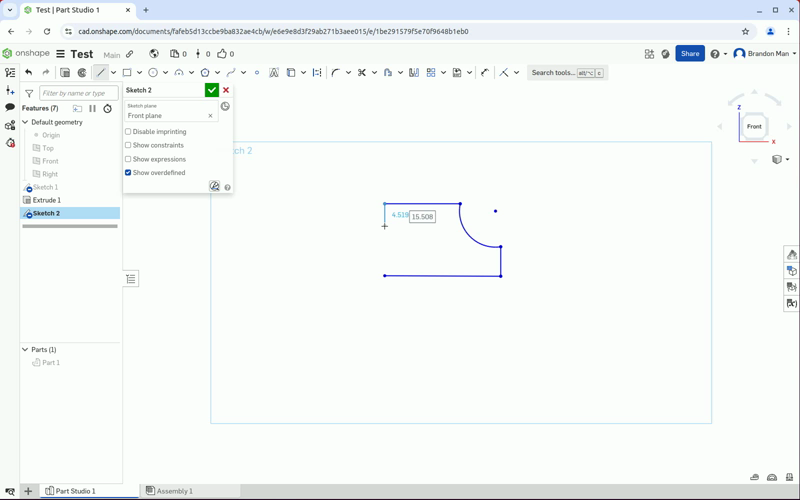
key_up(shift)
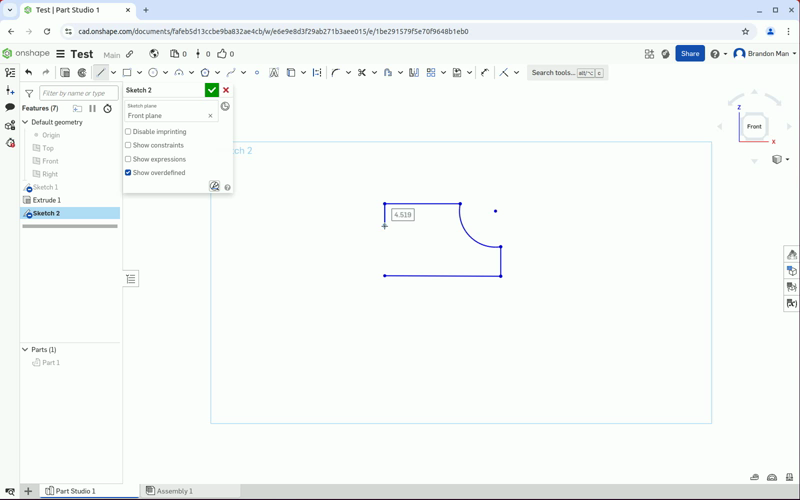
key(esc)
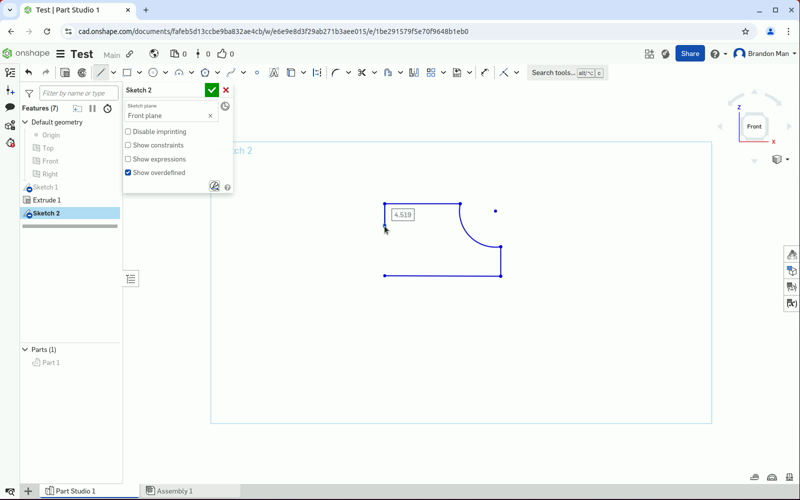
key(a)
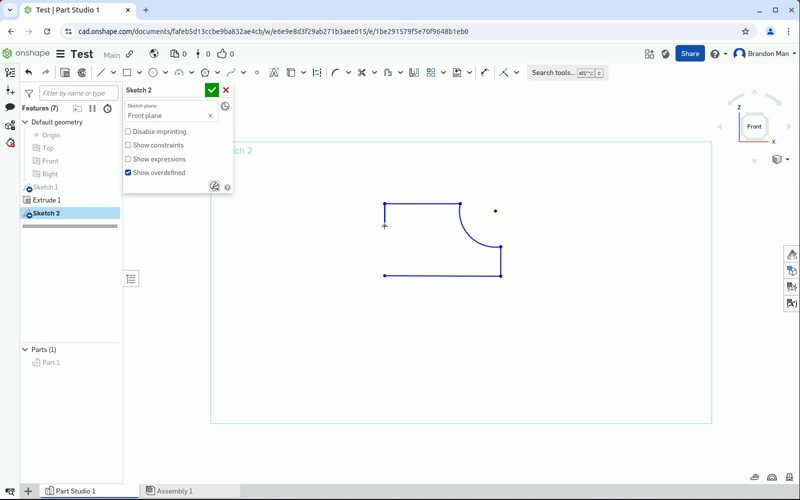
mouse_move(384, 225)
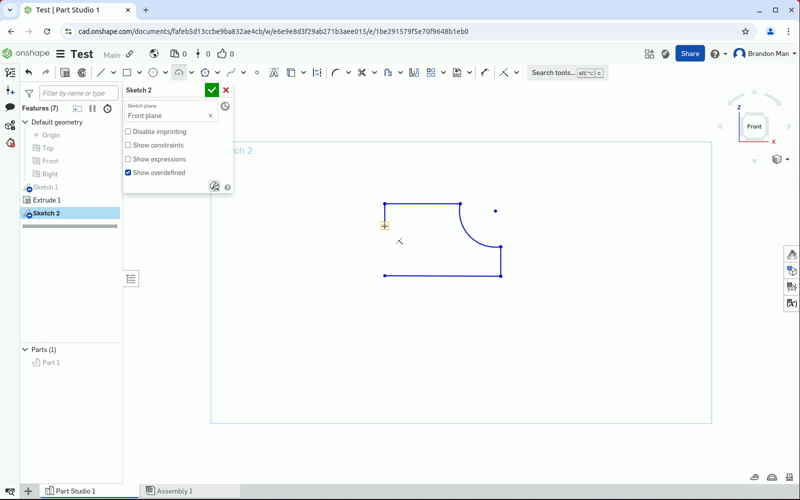
click(384, 225)
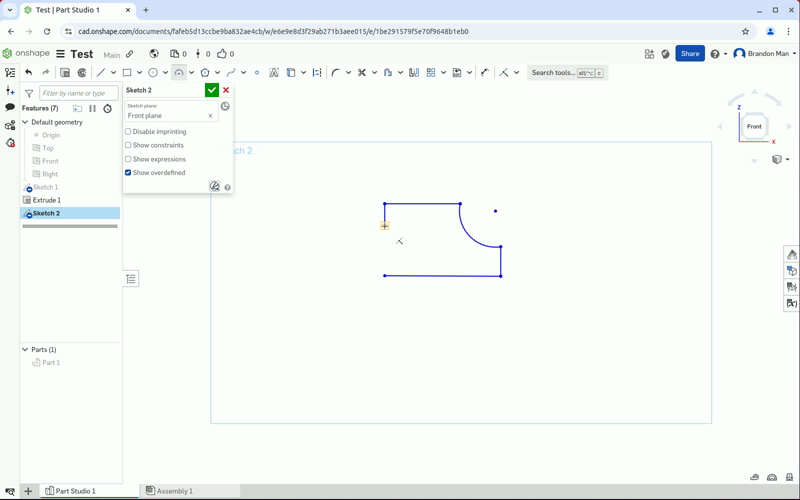
key_down(shift)
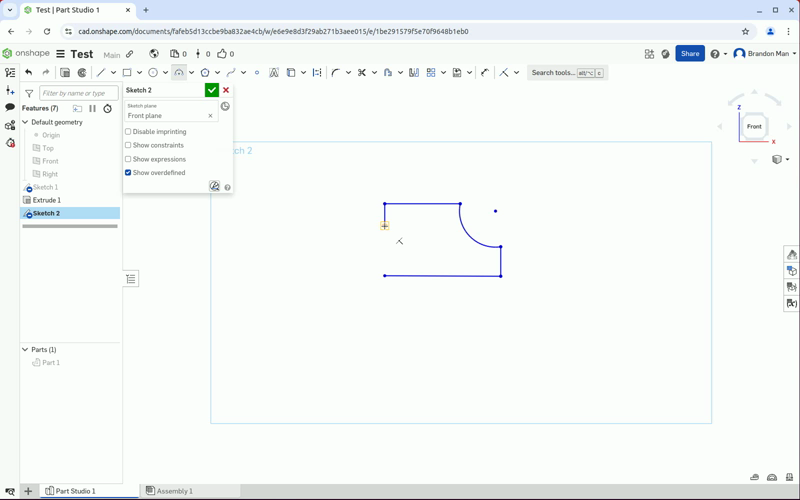
mouse_move(384, 253)
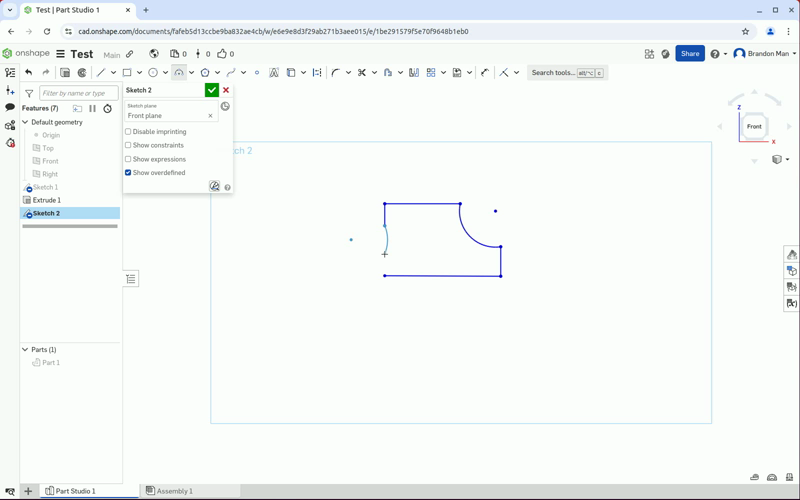
click(384, 253)
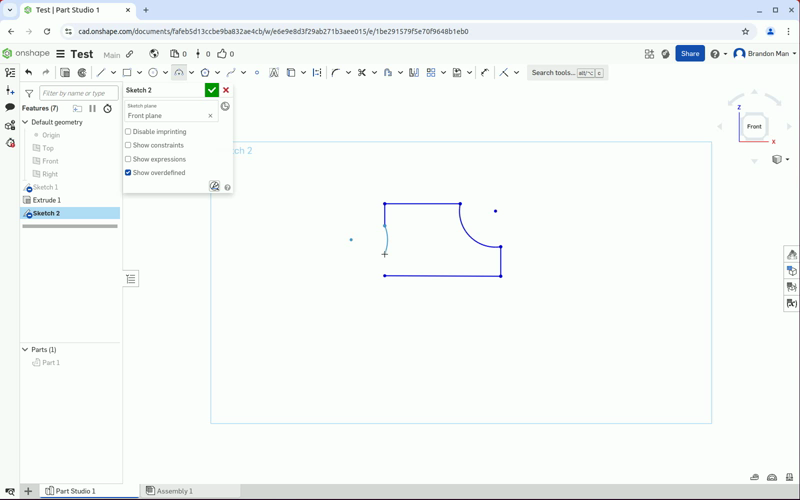
mouse_move(398, 239)
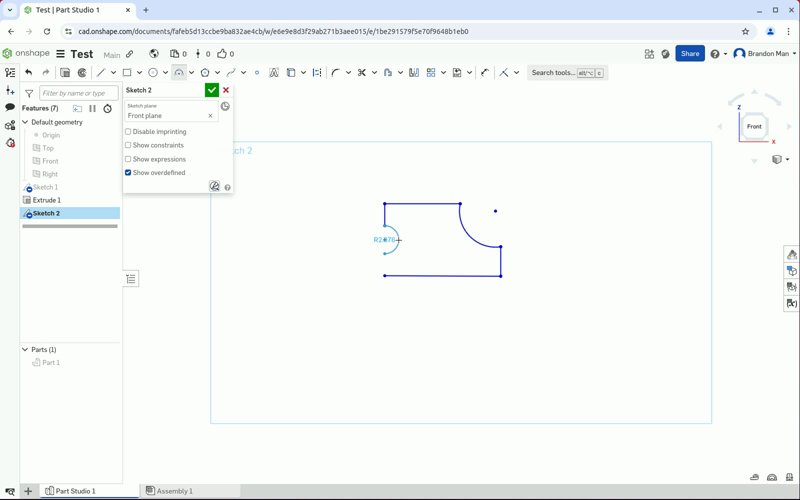
click(398, 239)
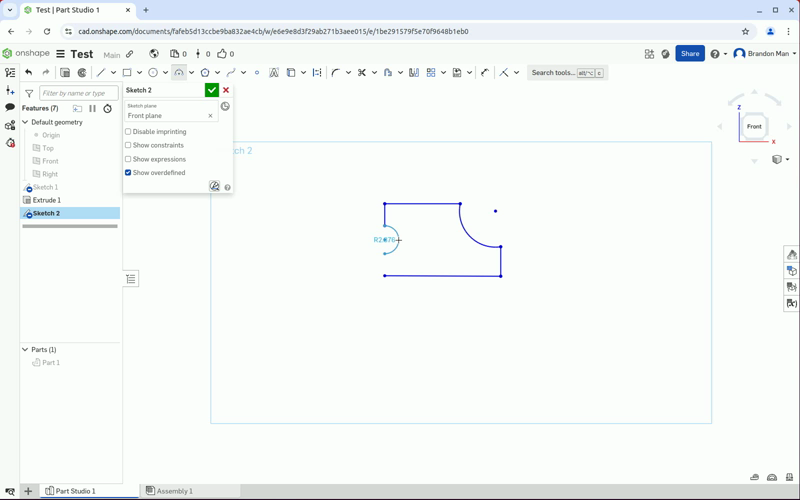
key_up(shift)
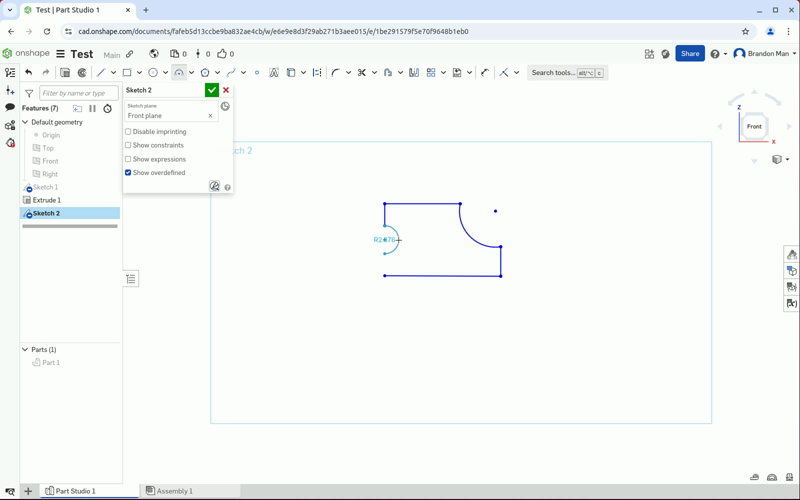
key(esc)
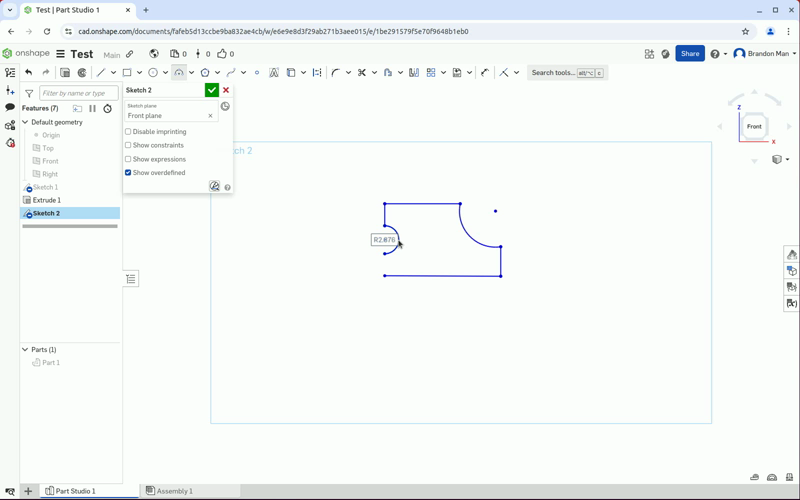
key(l)
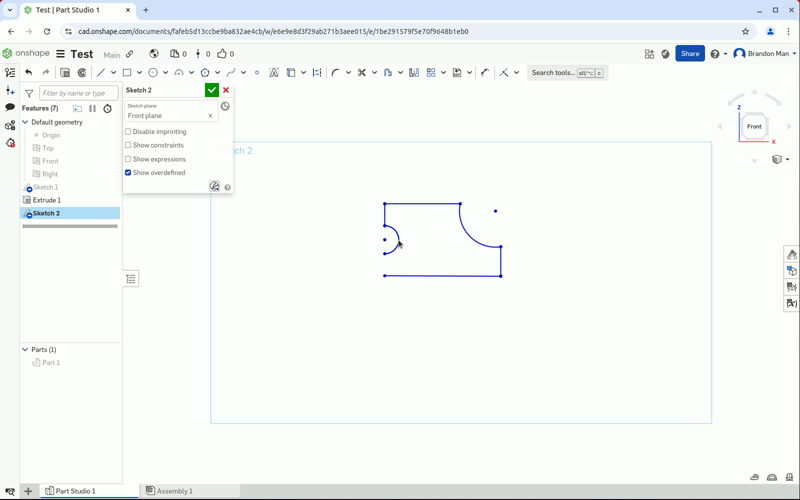
mouse_move(384, 253)
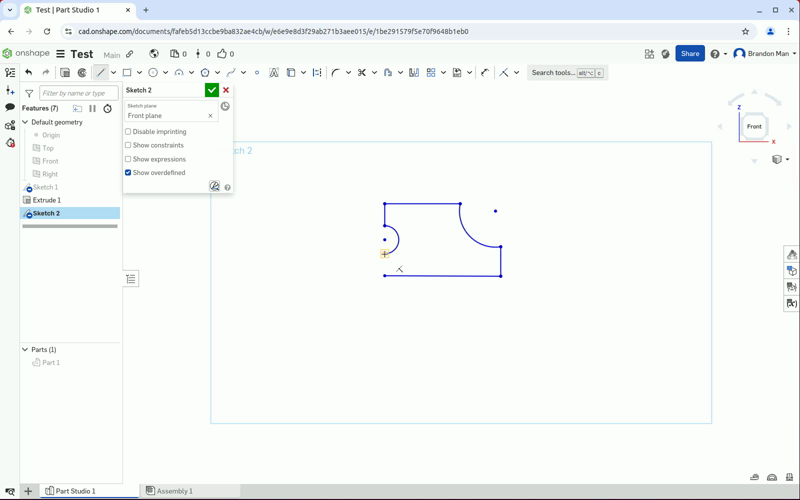
click(384, 253)
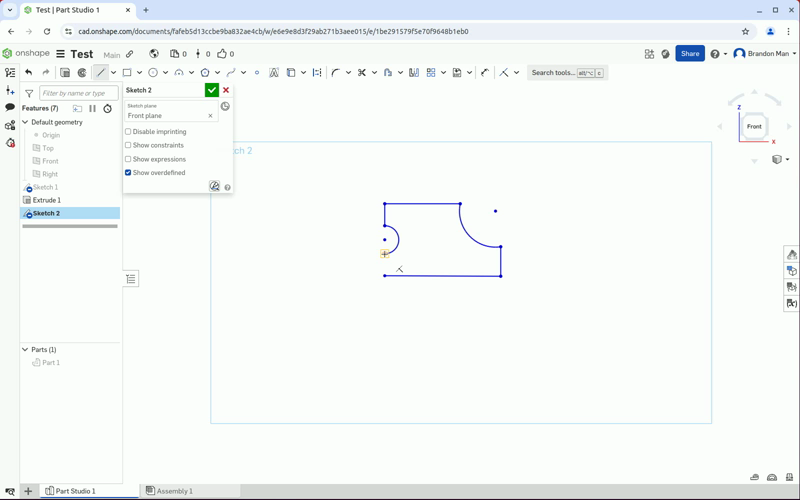
mouse_move(414, 253)
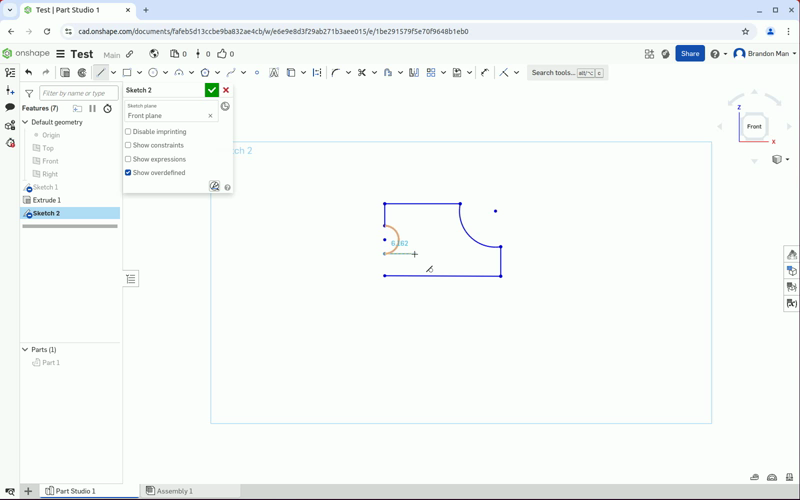
key_down(shift)
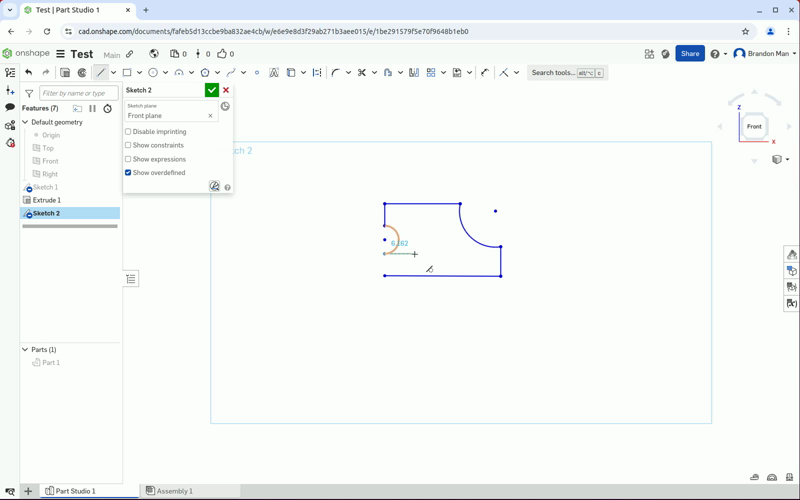
mouse_move(384, 275)
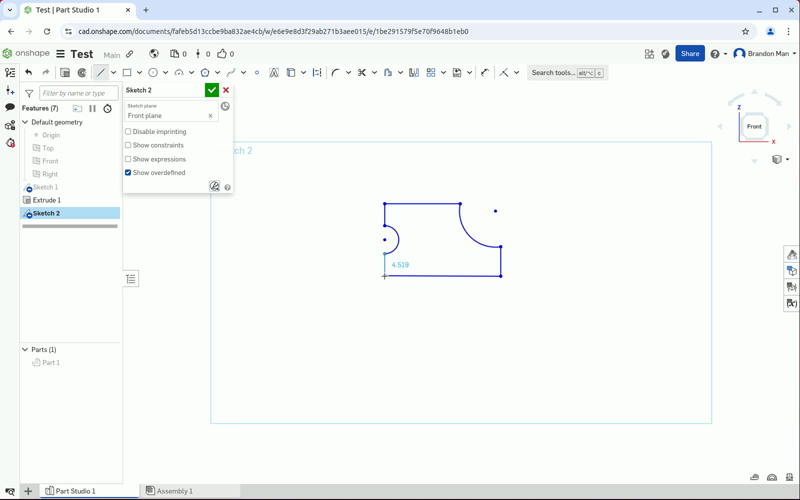
key_up(shift)
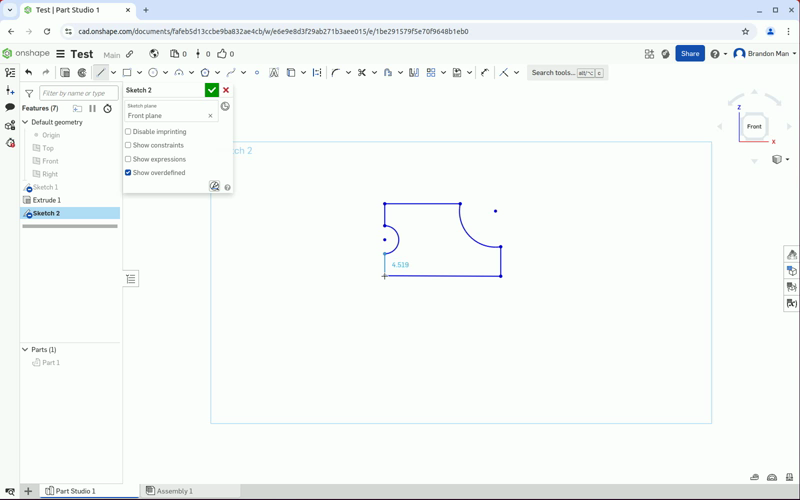
click(384, 275)
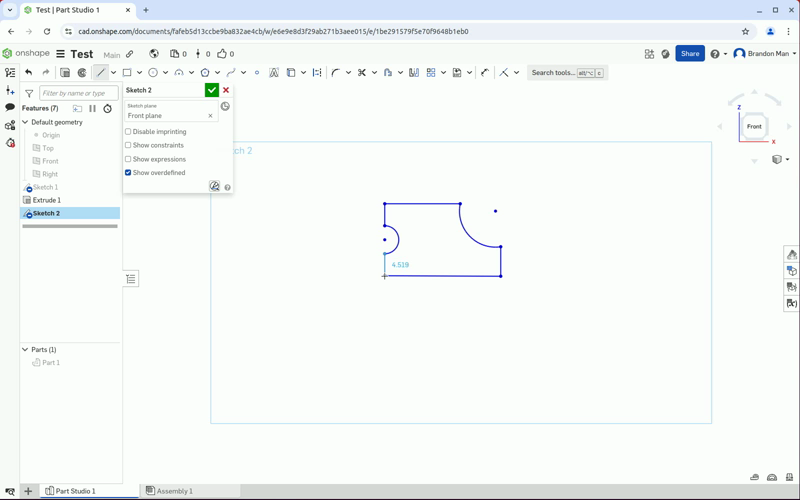
key(esc)
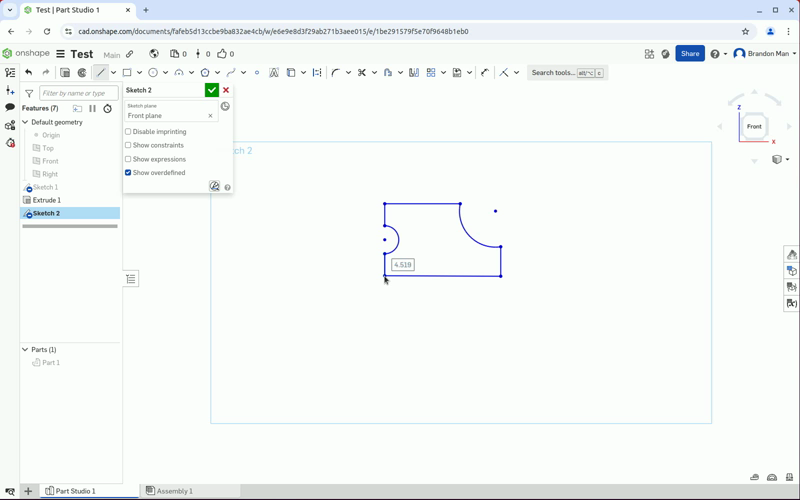
mouse_move(396, 212)
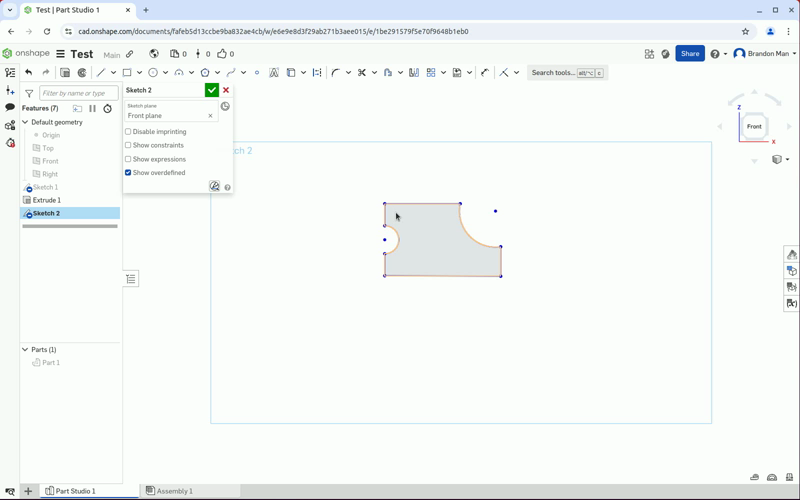
click(396, 212)
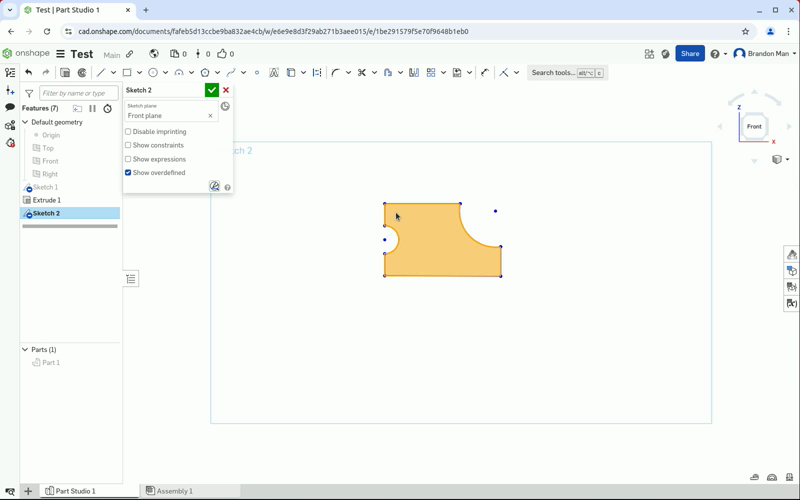
mouse_move(73, 352)
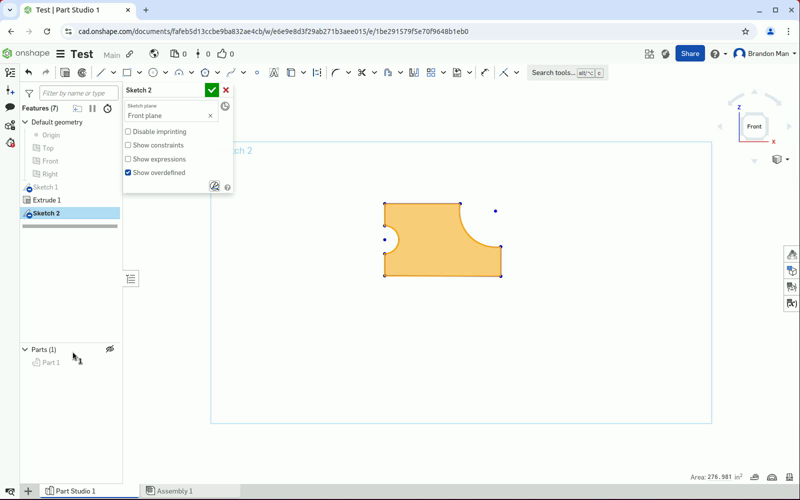
key(shift+y)
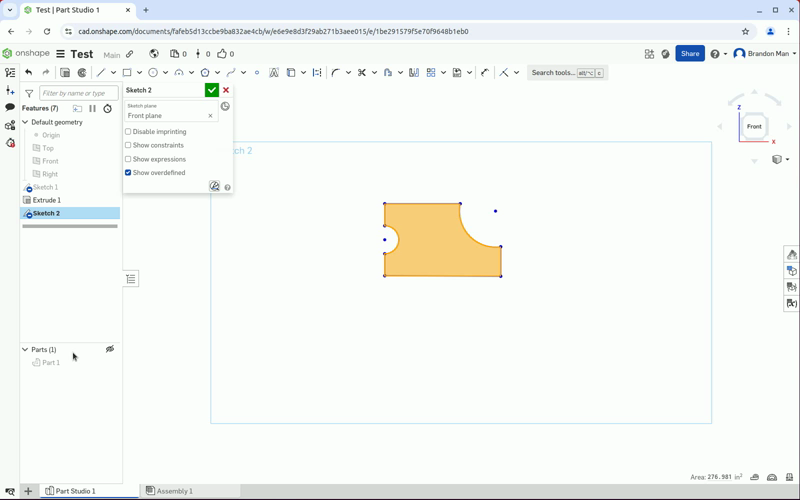
key(shift+e)
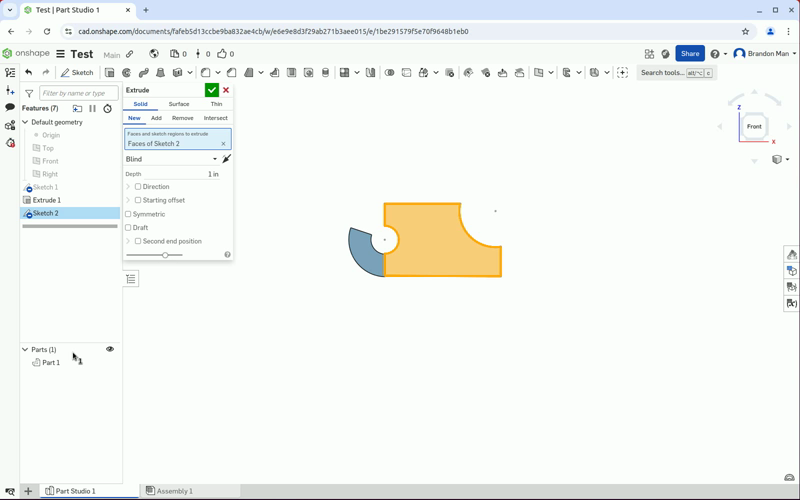
mouse_move(143, 106)
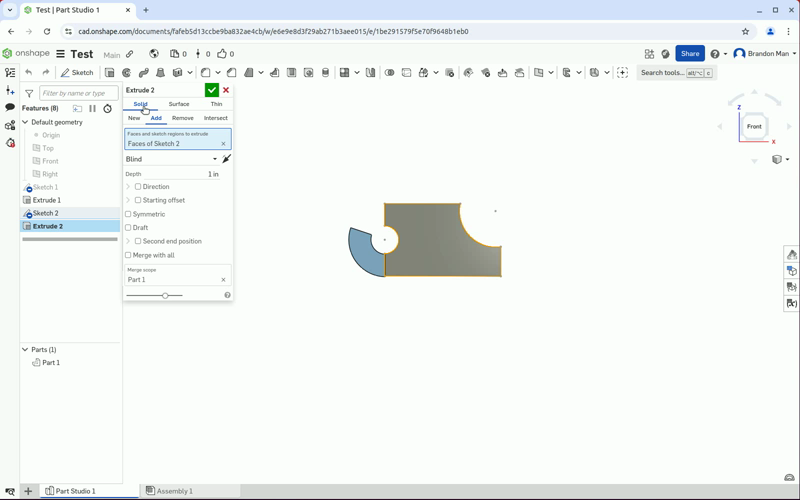
click(143, 106)
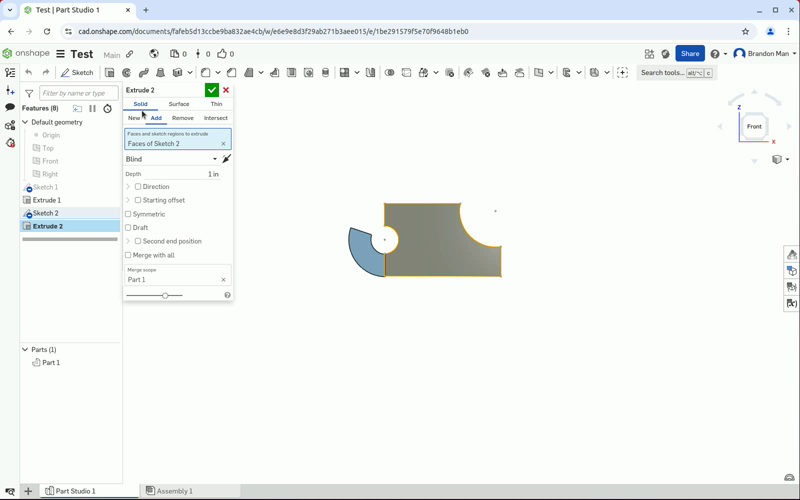
mouse_move(137, 120)
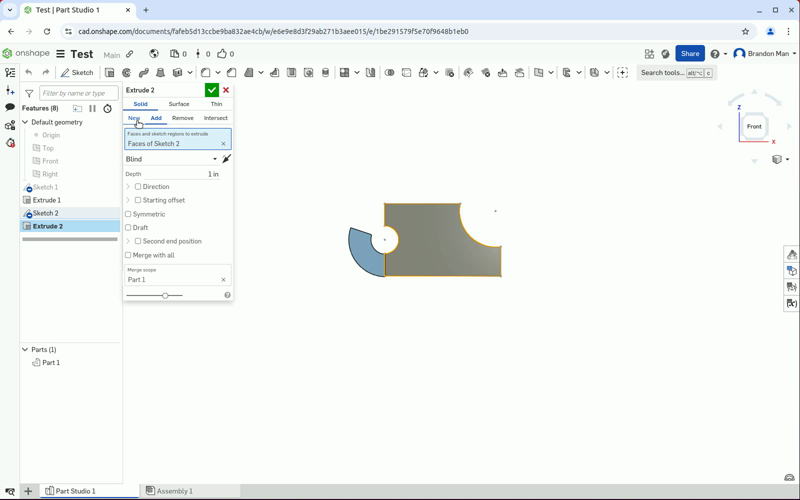
click(137, 120)
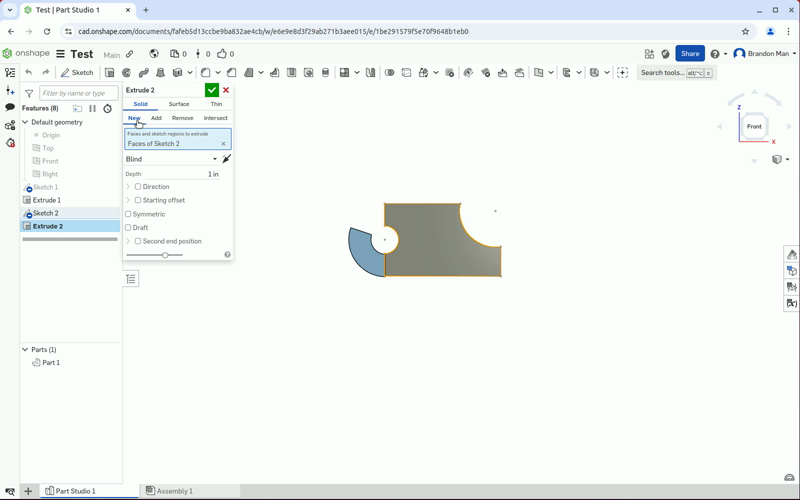
key(tab, 4)
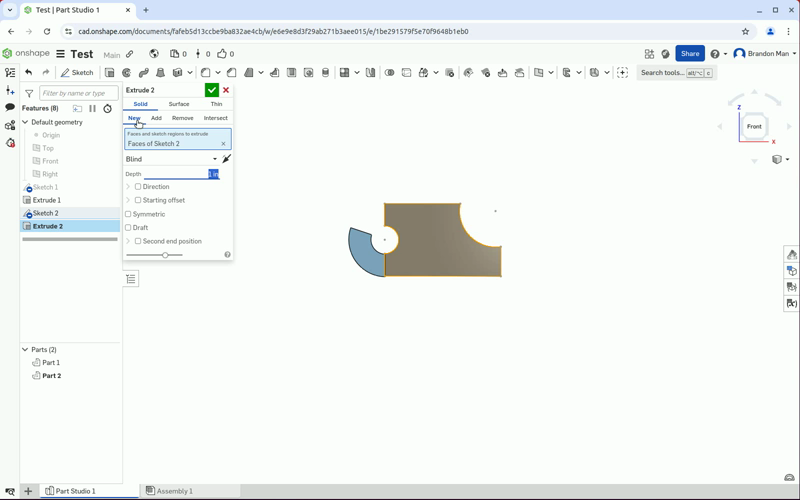
text(11.795)
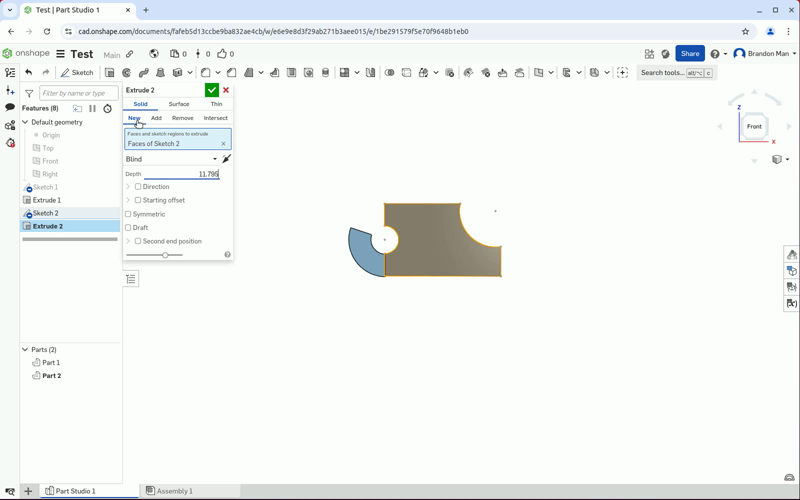
key(enter)
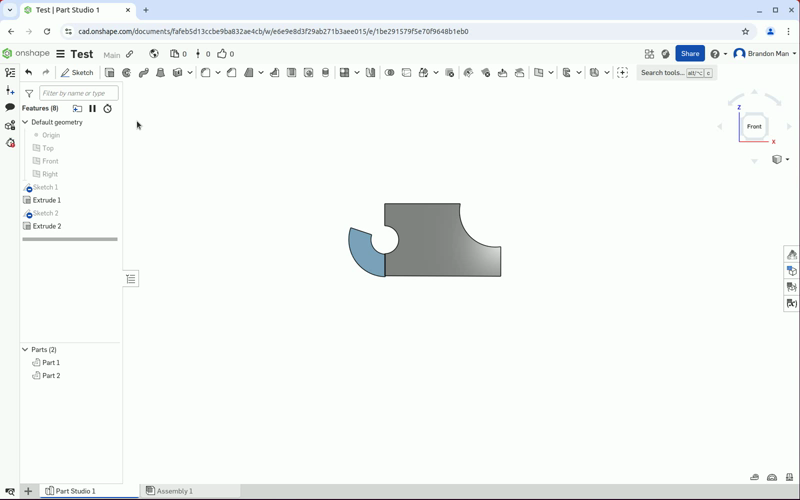
key(shift+h)
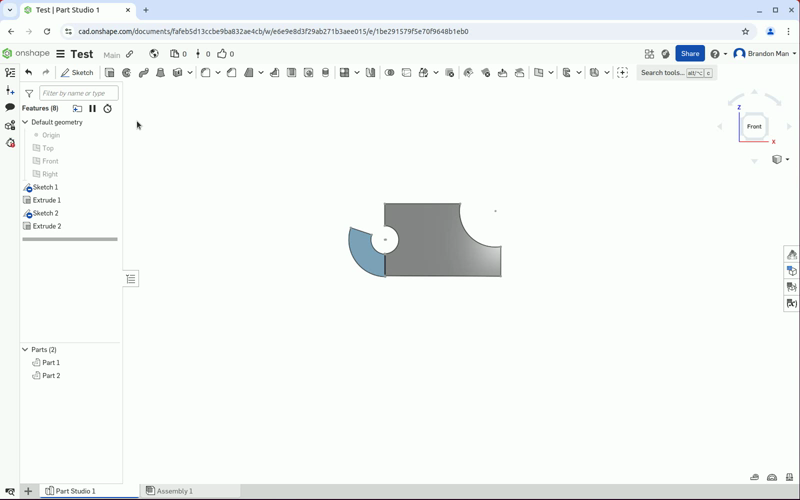
key(shift+h)
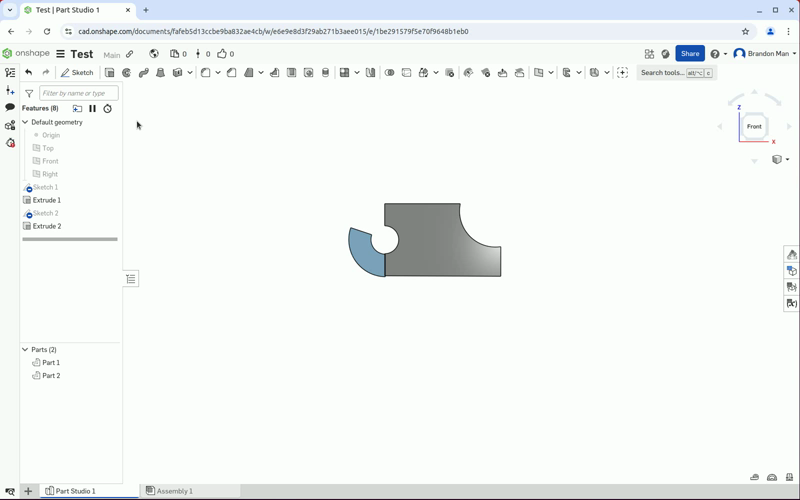
mouse_move(73, 189)
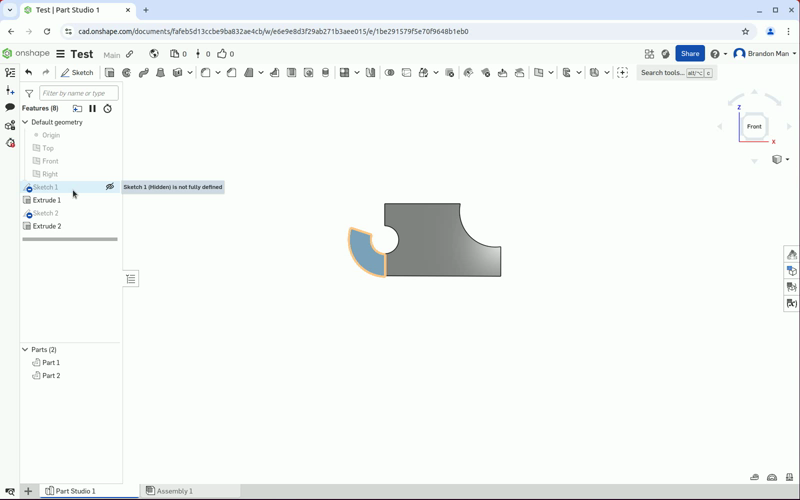
click(73, 189)
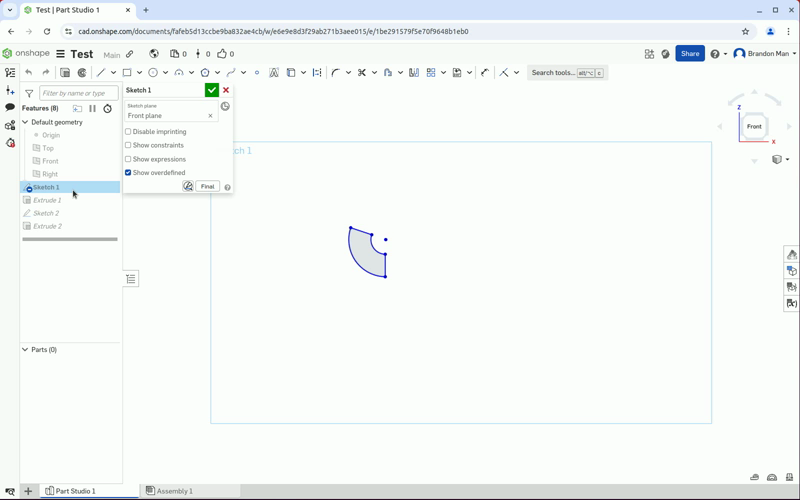
mouse_move(229, 92)
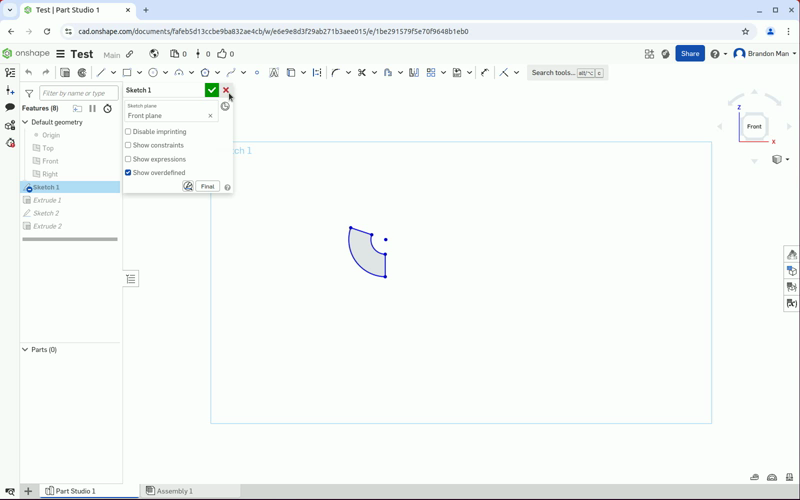
click(229, 92)
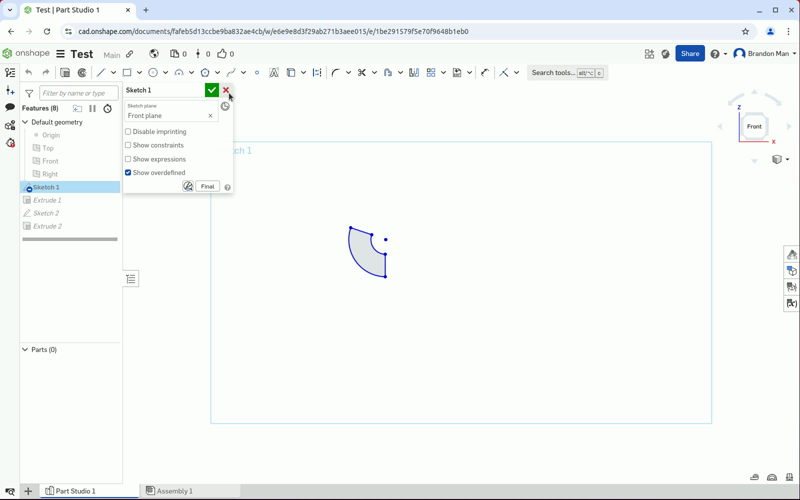
key(shift+s)
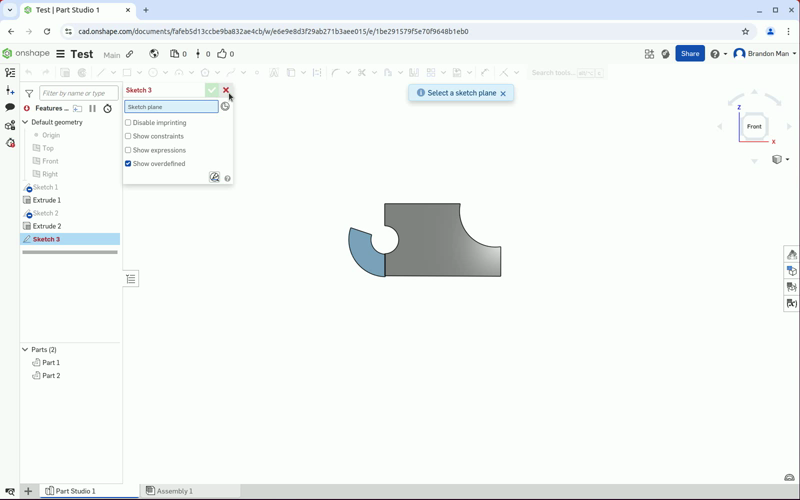
mouse_move(73, 163)
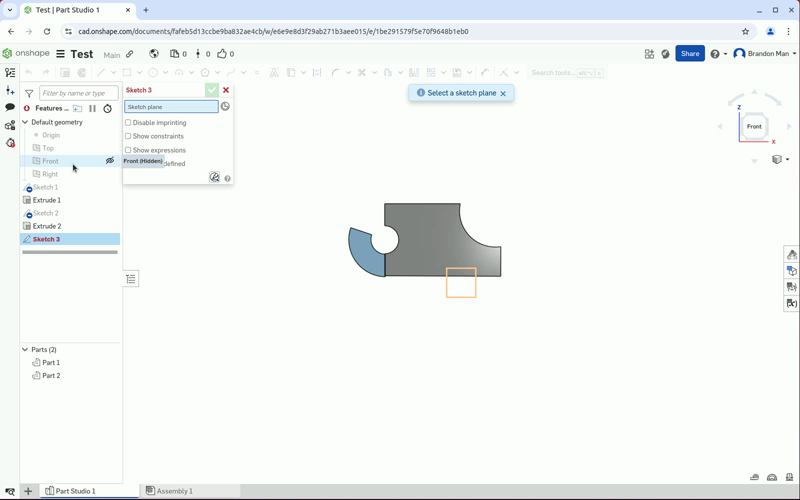
click(73, 163)
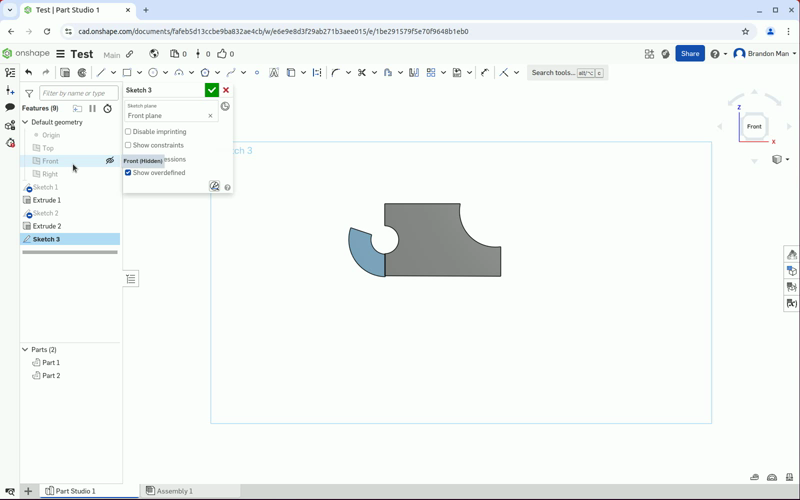
mouse_move(73, 352)
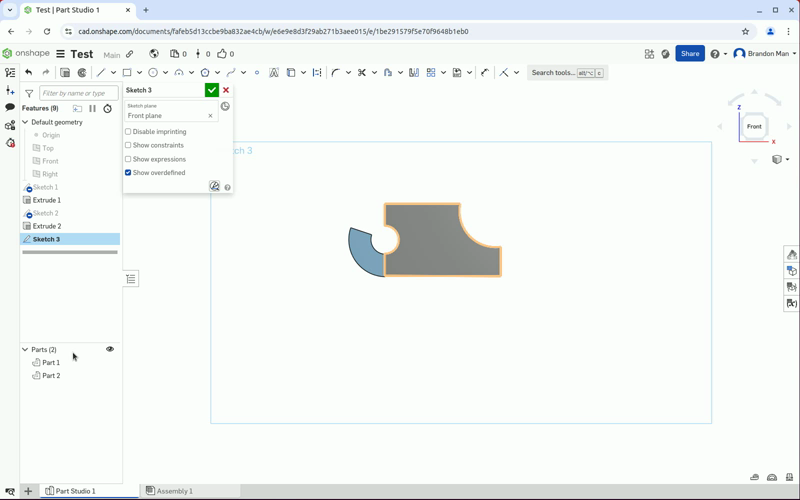
key(y)
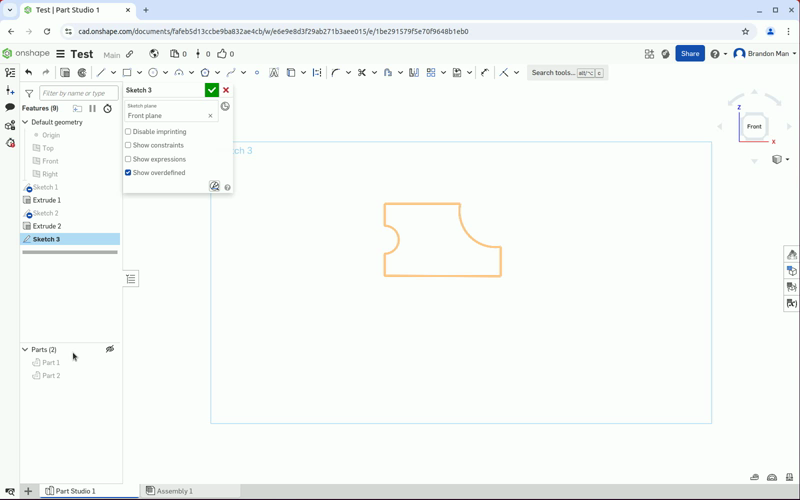
key(l)
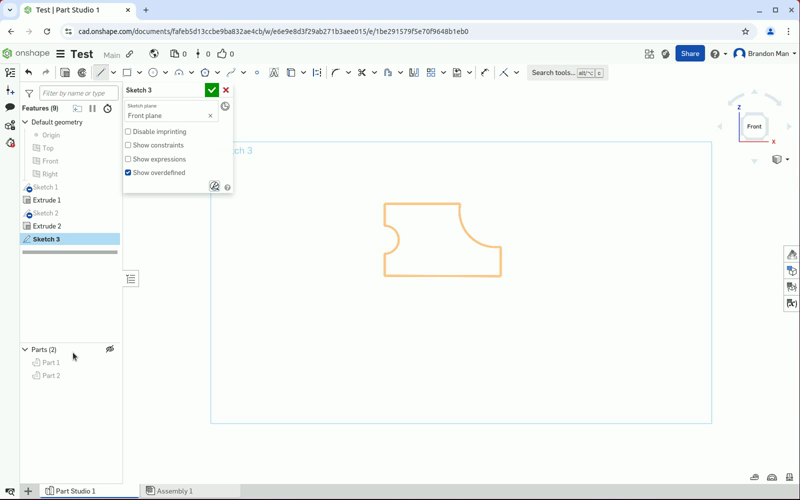
key_down(shift)
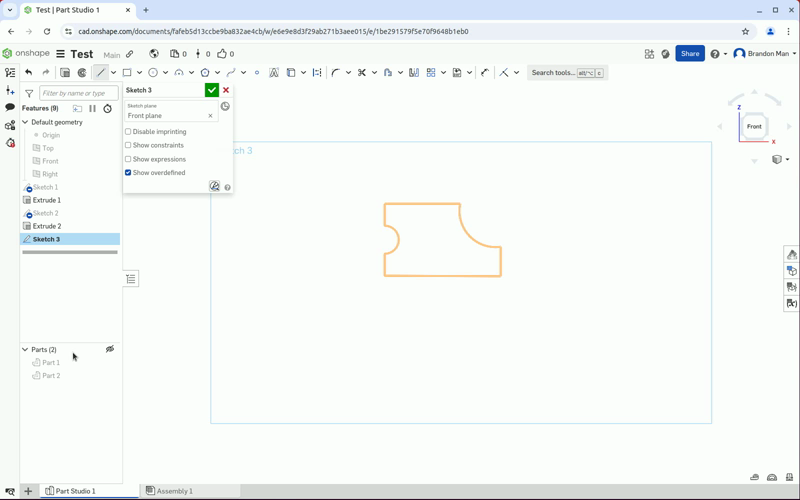
mouse_move(350, 227)
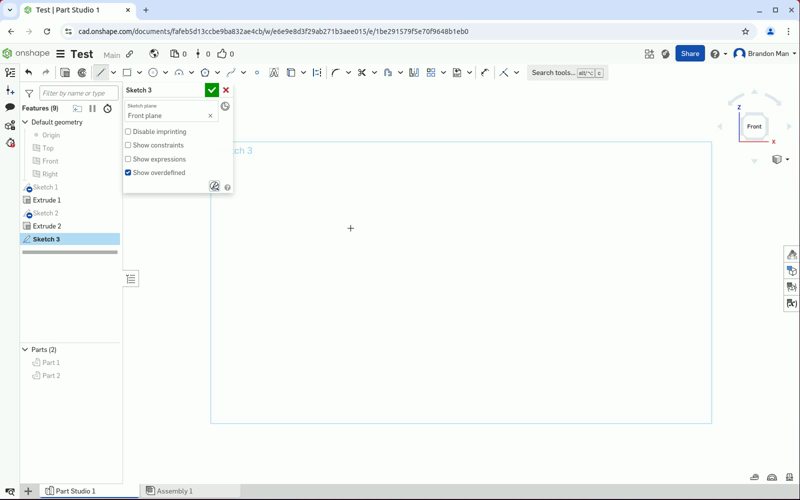
click(350, 227)
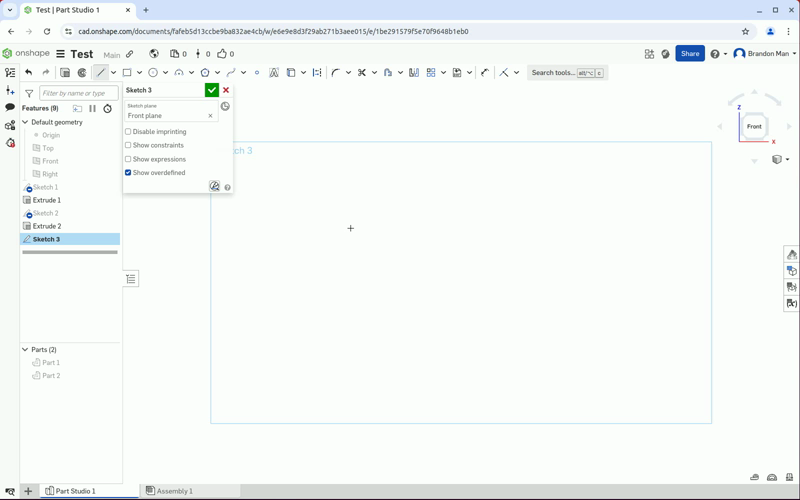
key_up(shift)
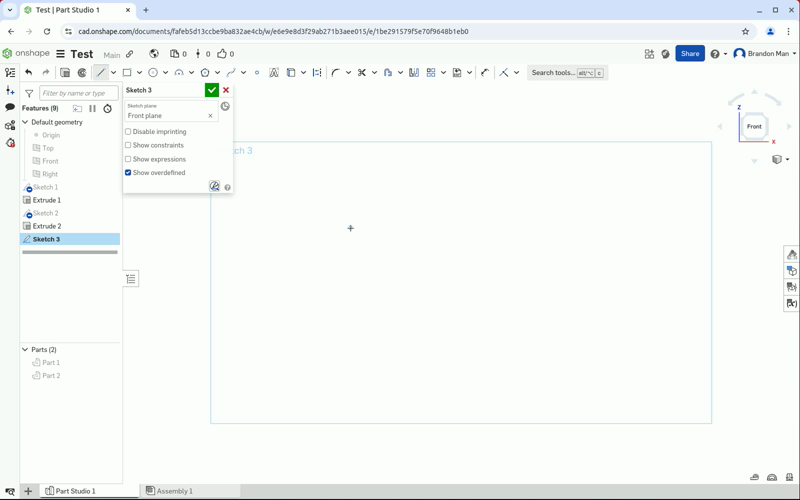
key_down(shift)
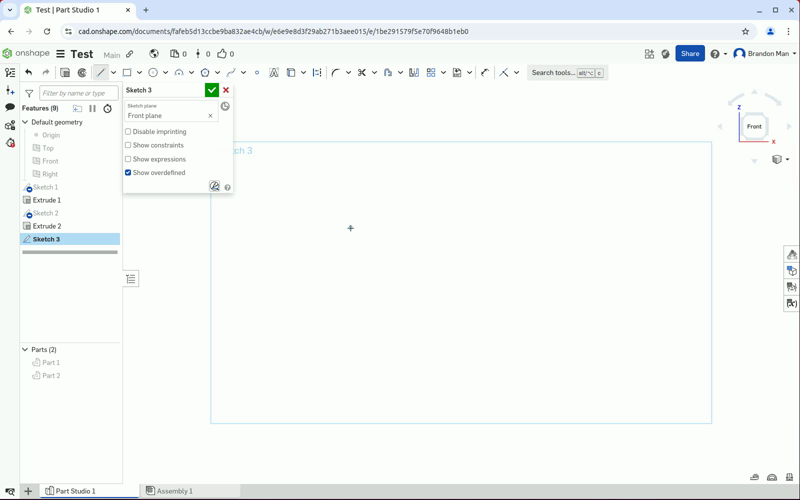
mouse_move(380, 227)
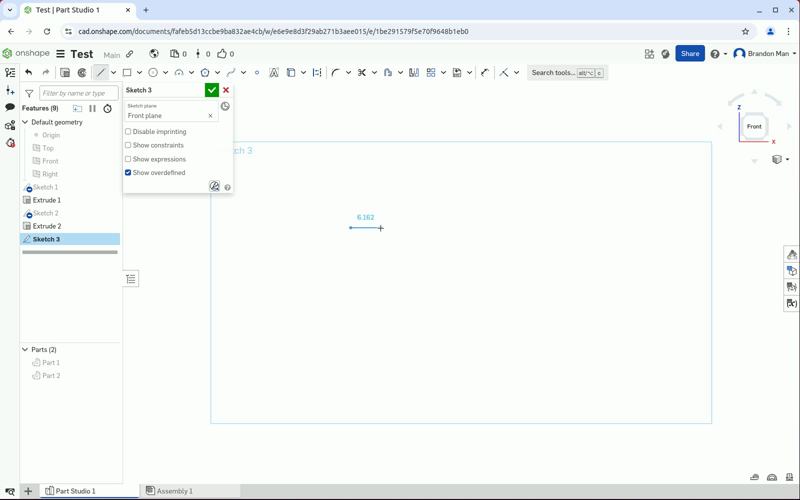
mouse_move(371, 235)
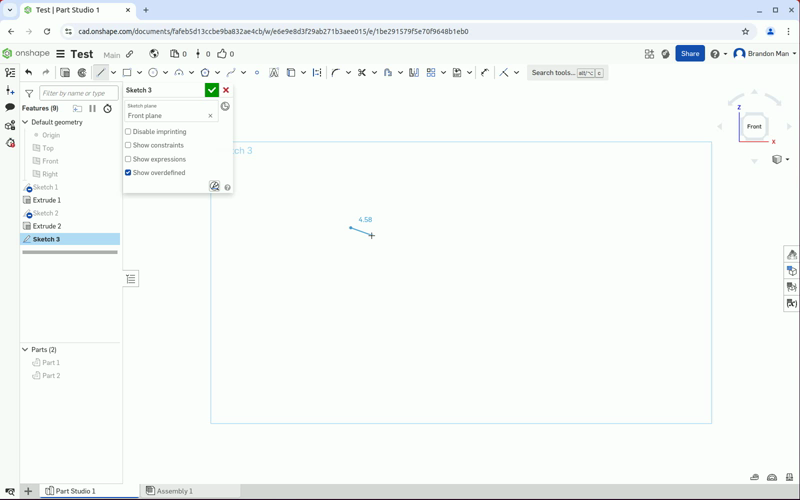
click(371, 235)
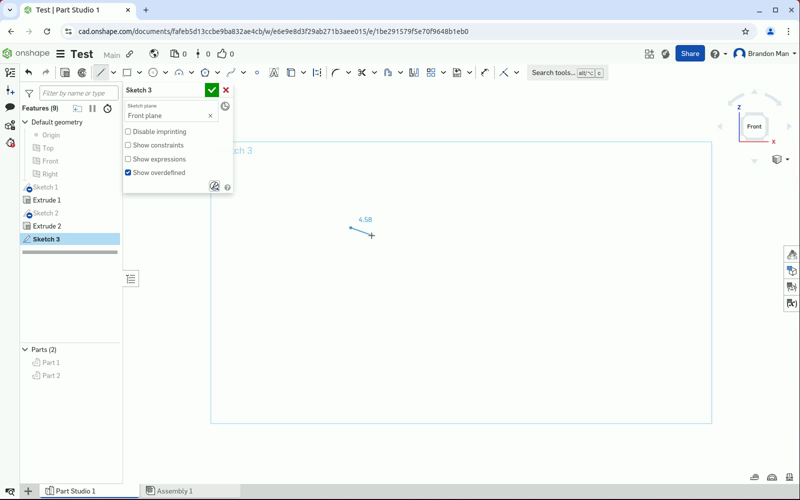
key_up(shift)
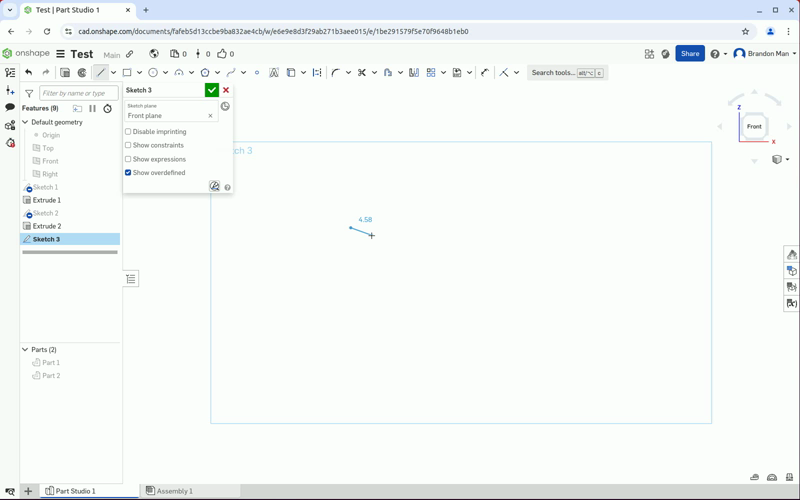
key(esc)
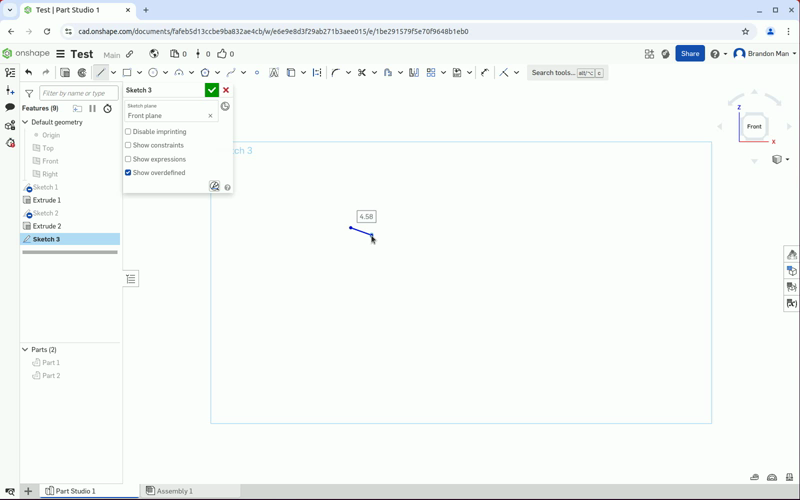
key(a)
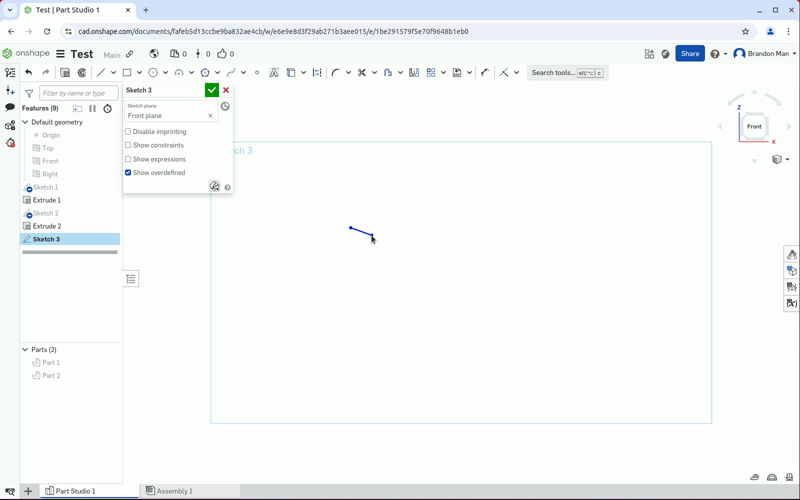
mouse_move(371, 235)
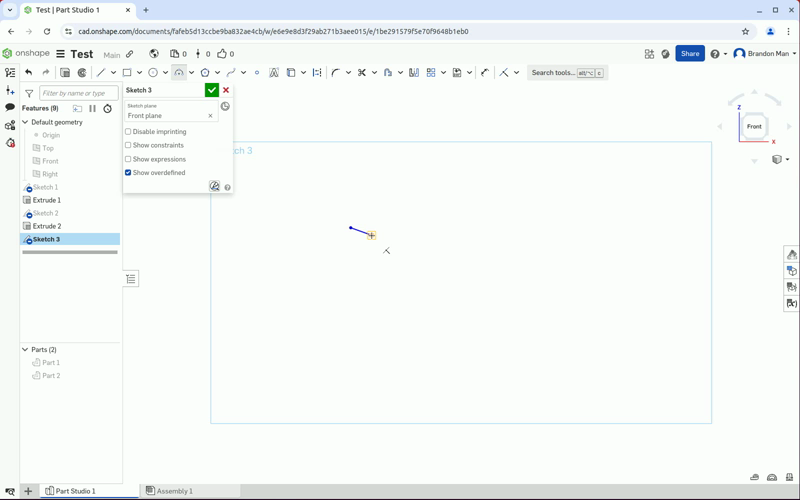
click(371, 235)
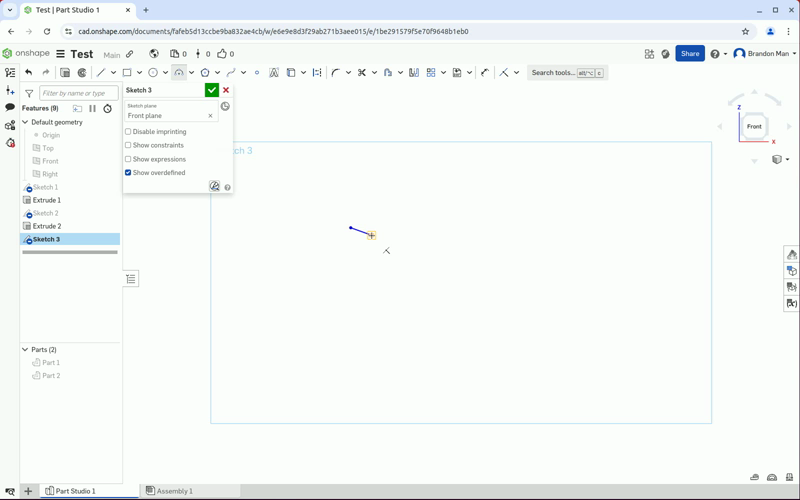
key_down(shift)
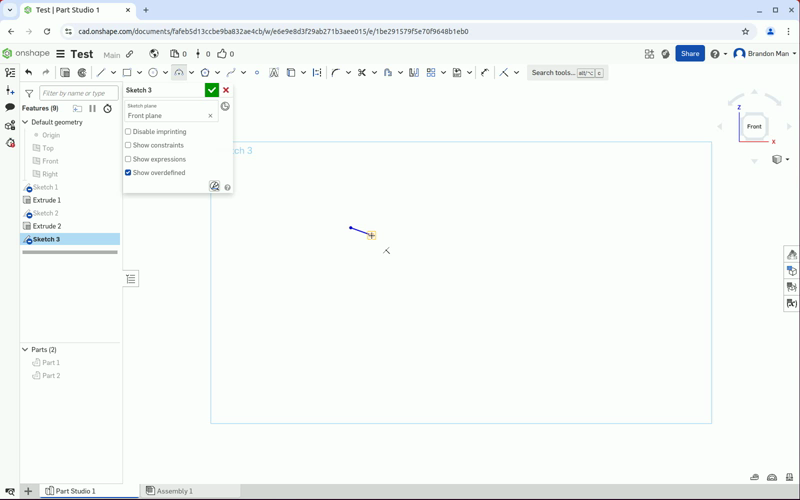
mouse_move(385, 225)
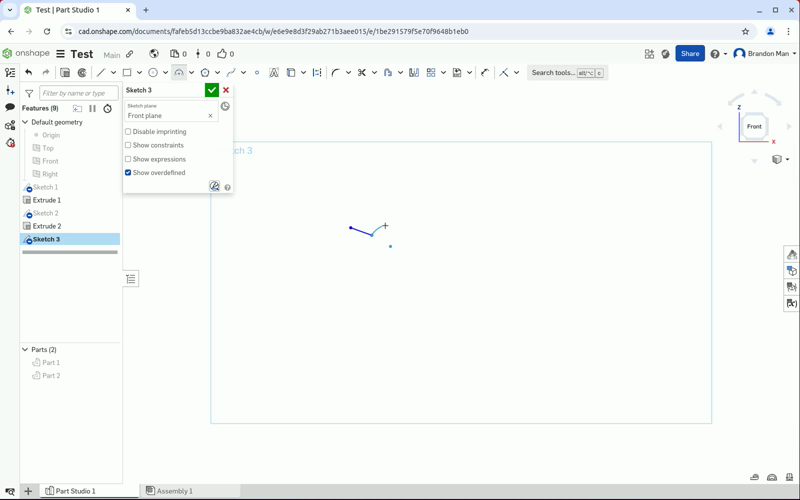
click(385, 225)
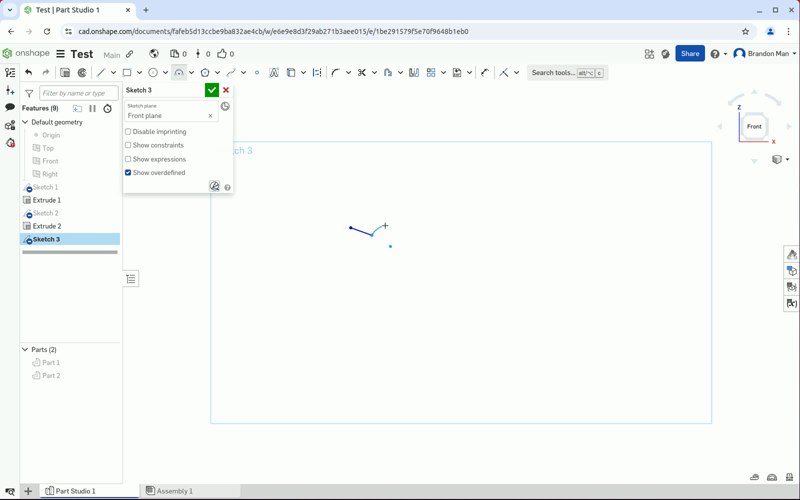
mouse_move(377, 228)
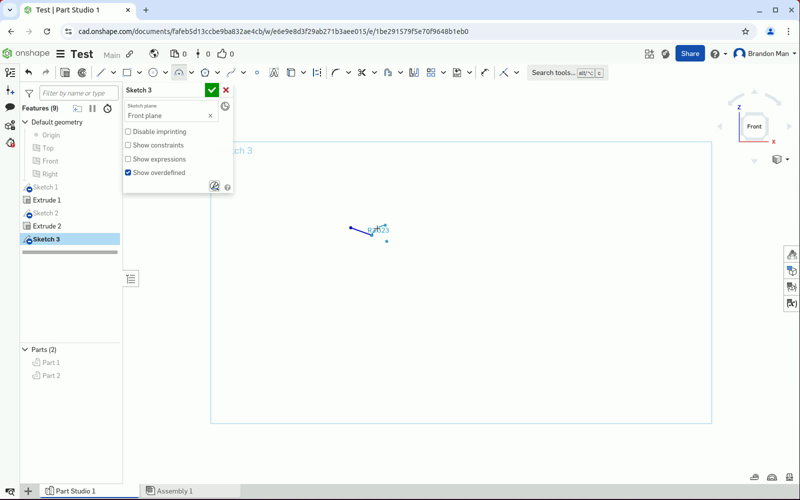
click(377, 228)
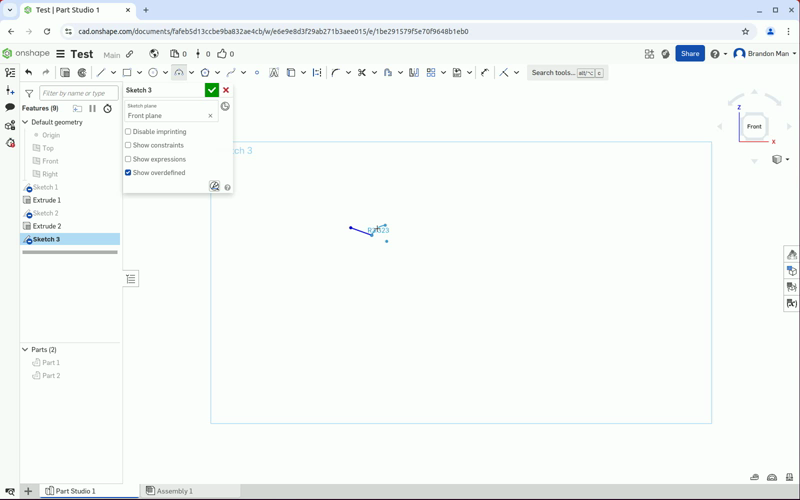
key_up(shift)
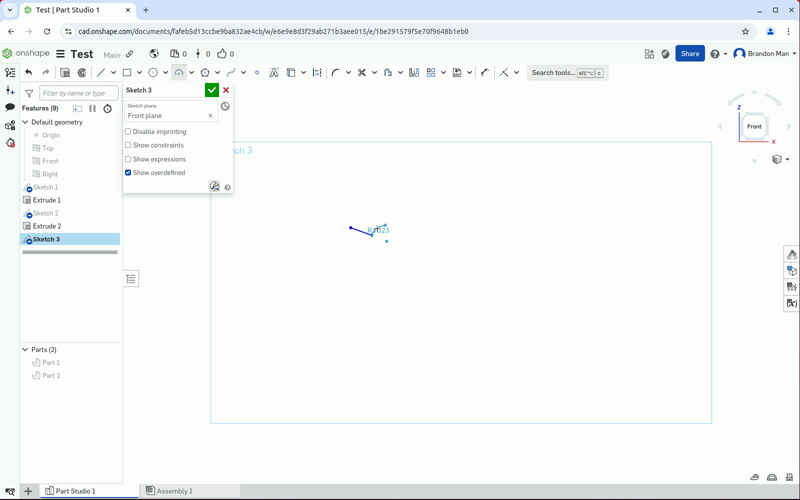
key(esc)
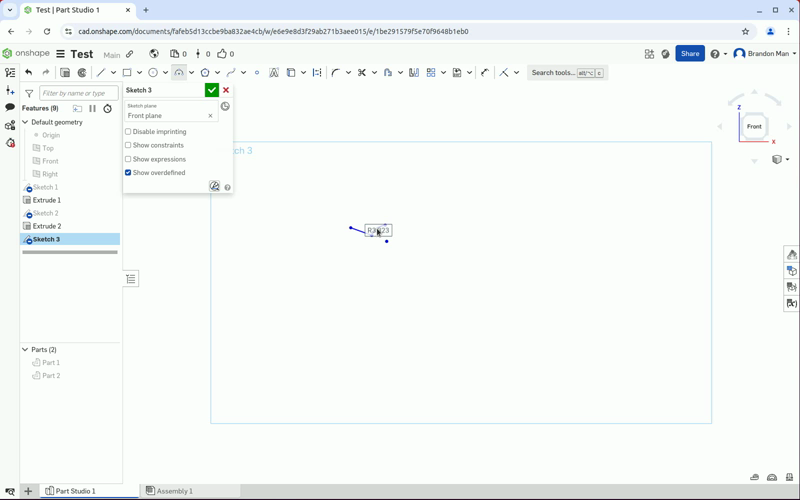
key(l)
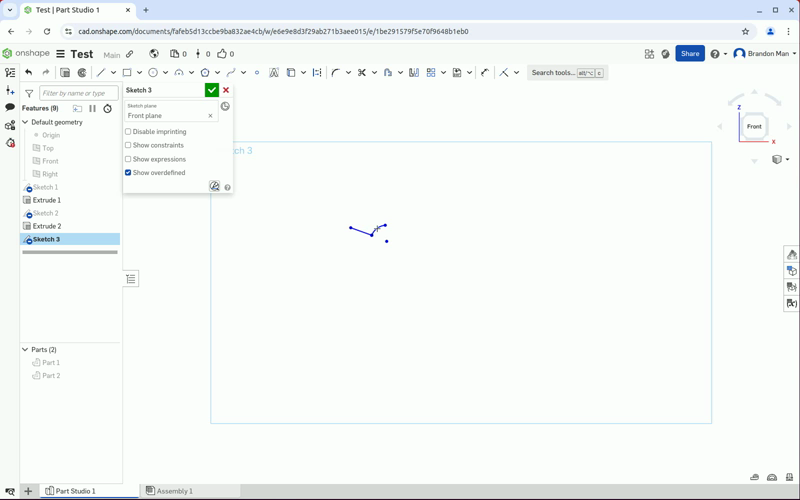
mouse_move(385, 225)
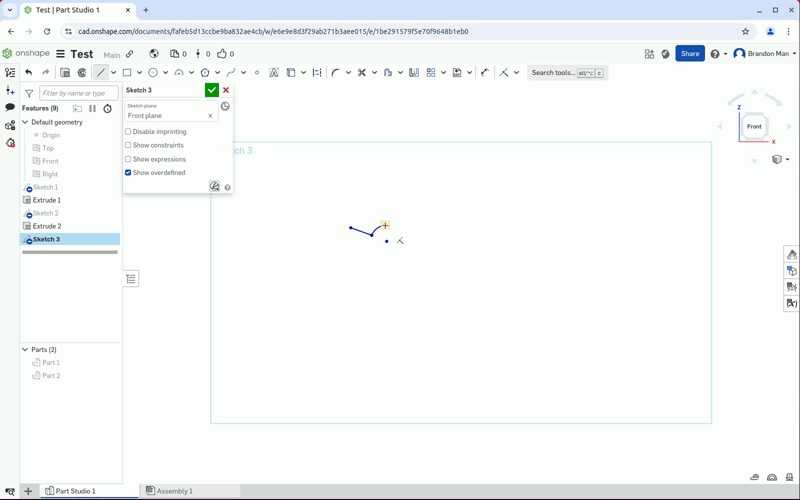
click(385, 225)
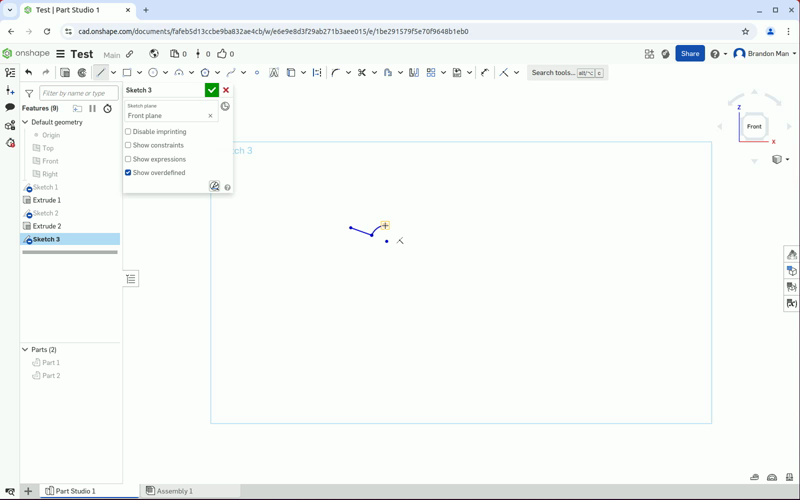
key_down(shift)
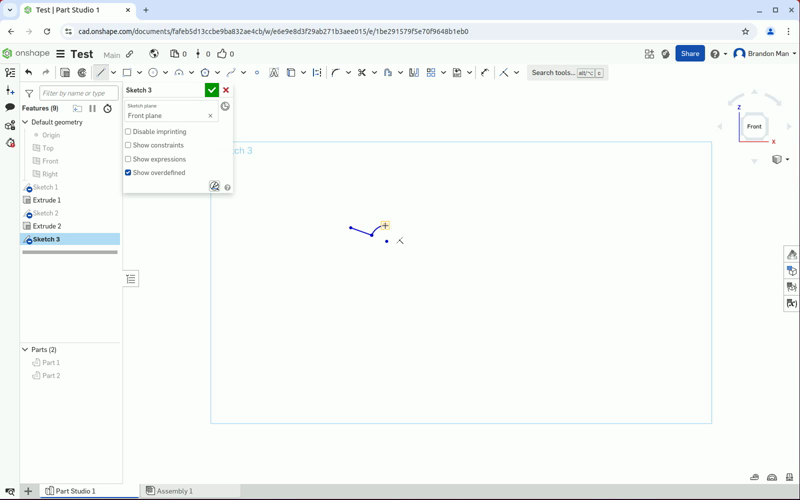
mouse_move(415, 225)
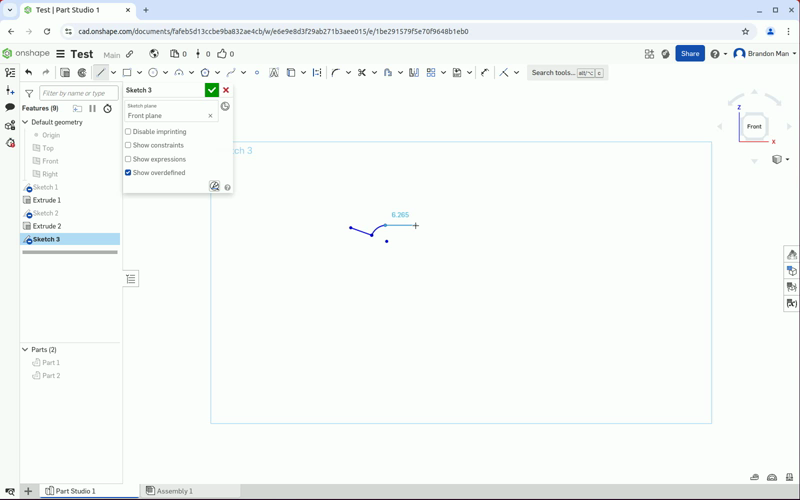
mouse_move(385, 202)
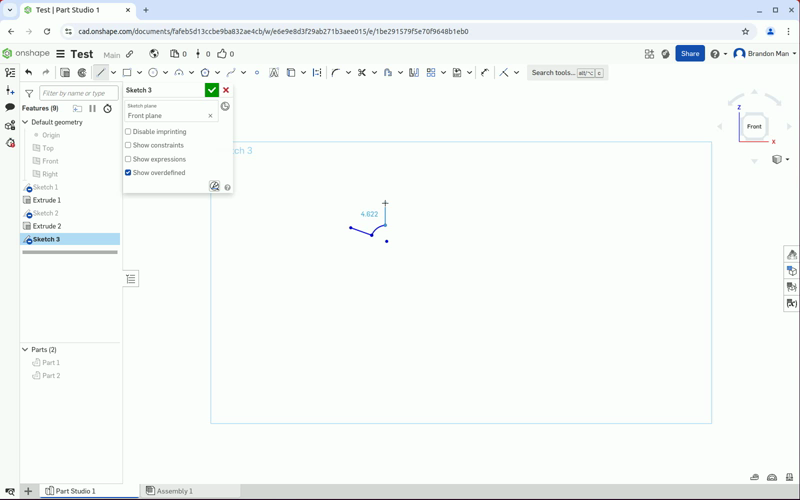
click(385, 202)
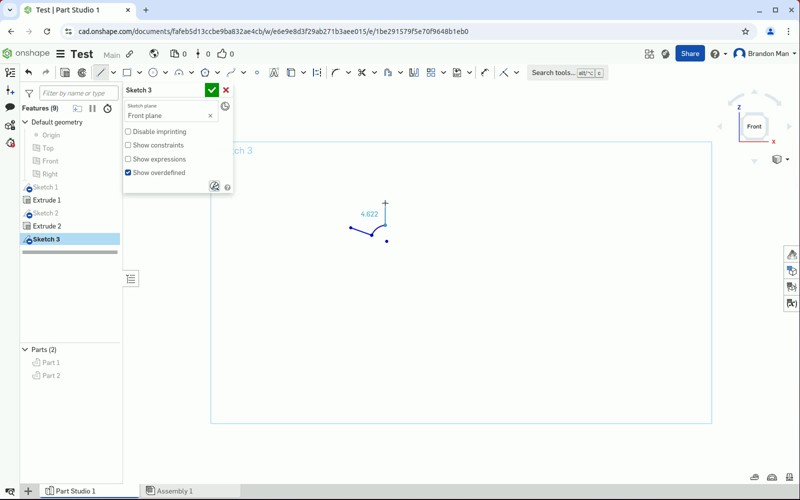
key_up(shift)
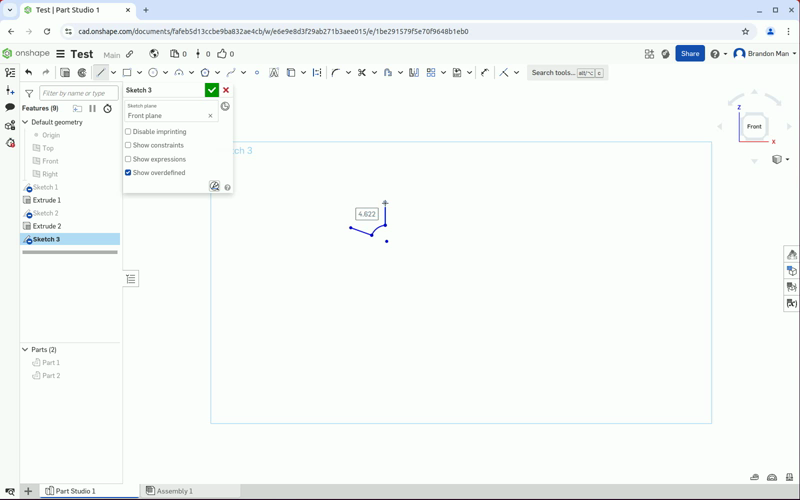
key(esc)
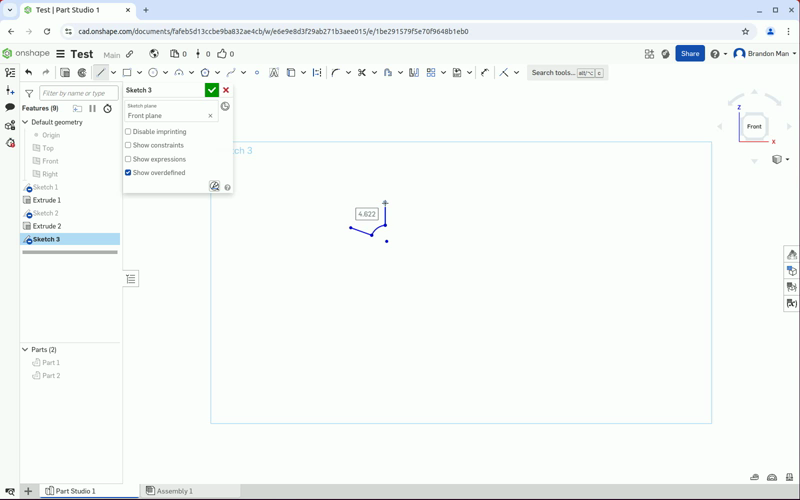
key(a)
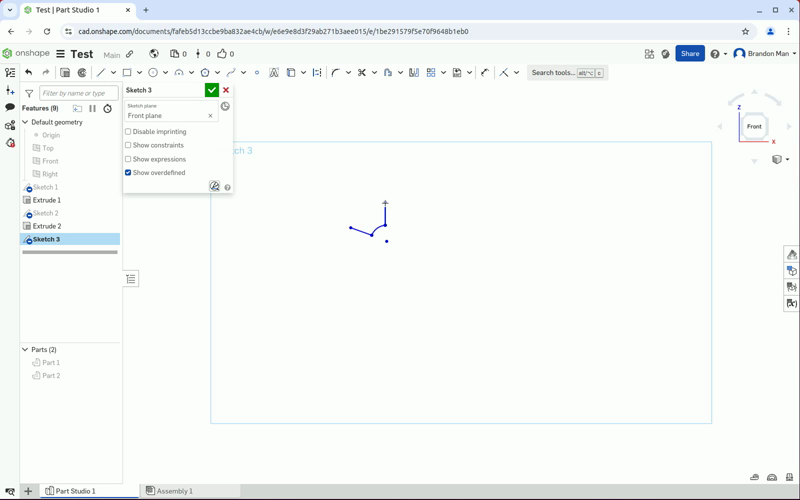
mouse_move(385, 202)
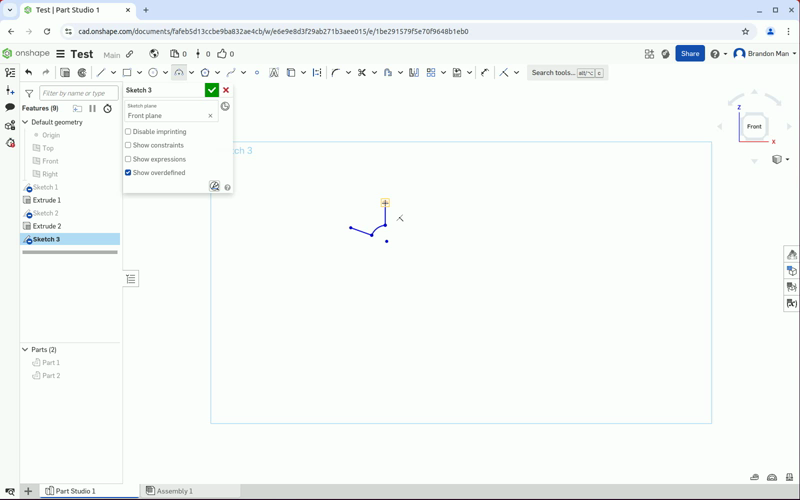
click(385, 202)
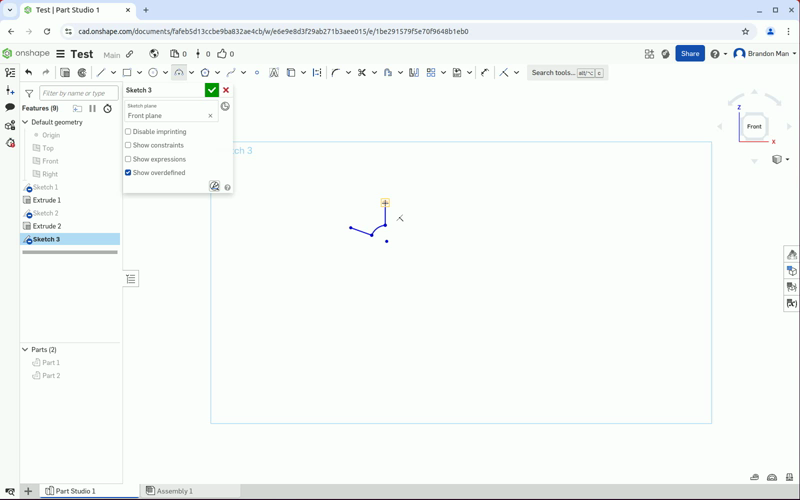
mouse_move(350, 227)
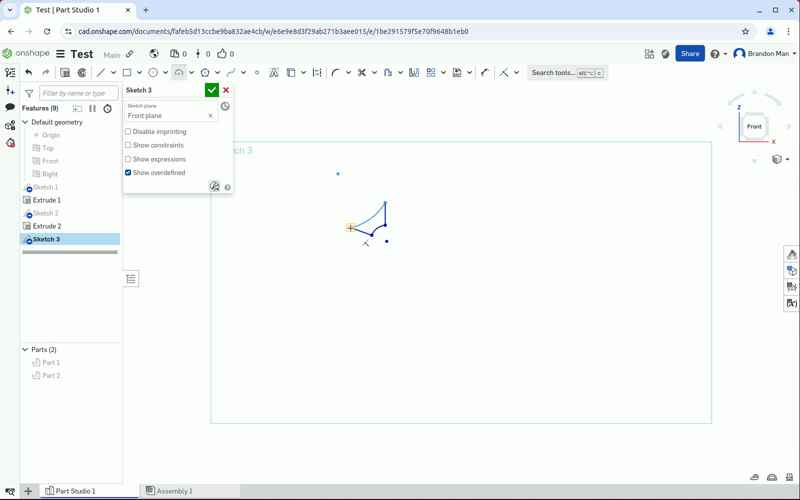
click(350, 227)
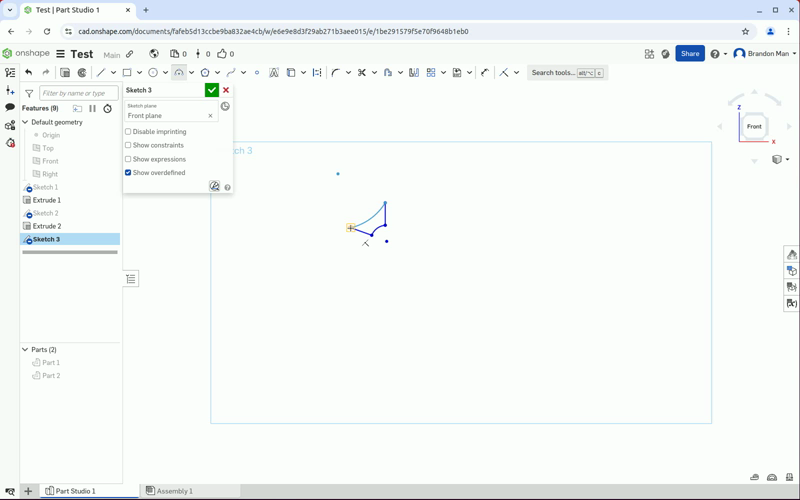
key_down(shift)
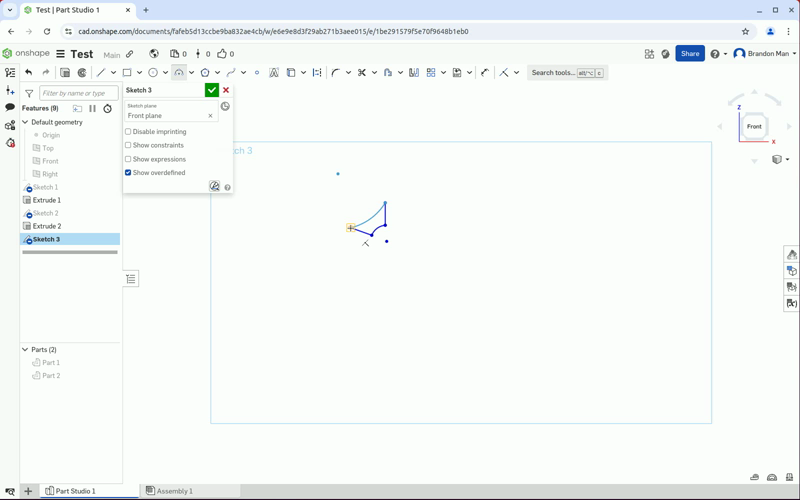
mouse_move(364, 209)
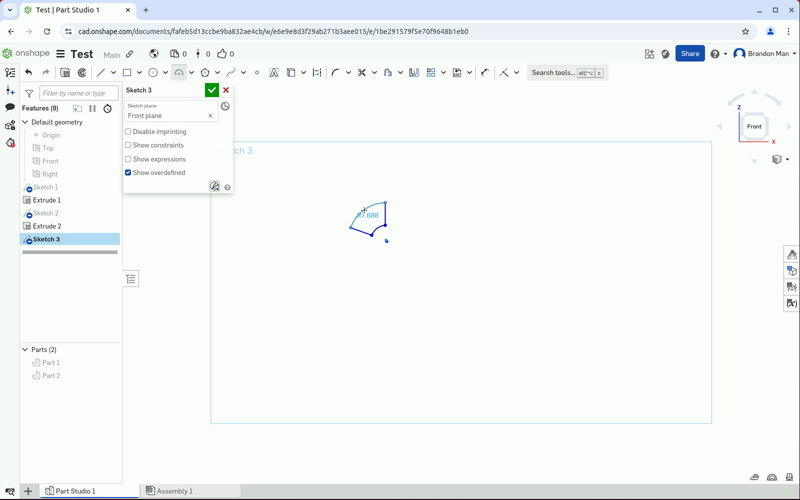
click(364, 209)
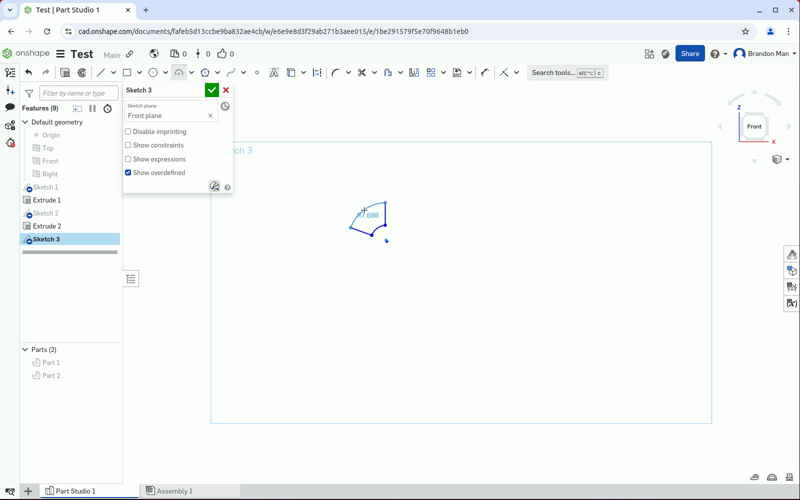
key_up(shift)
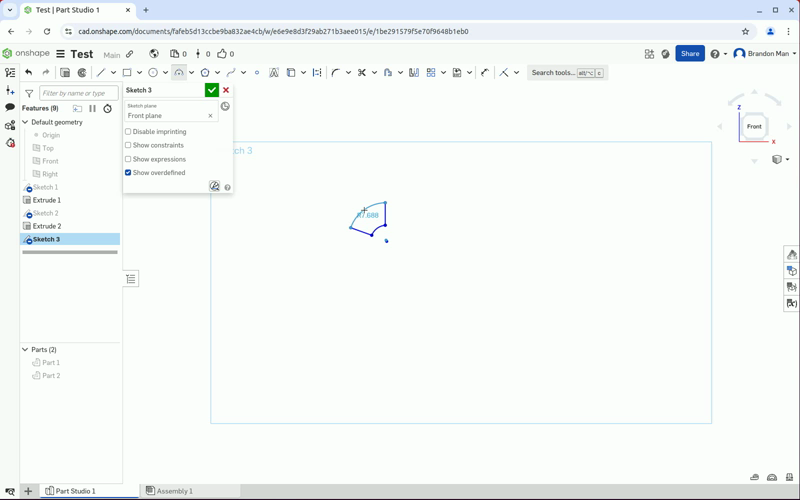
key(esc)
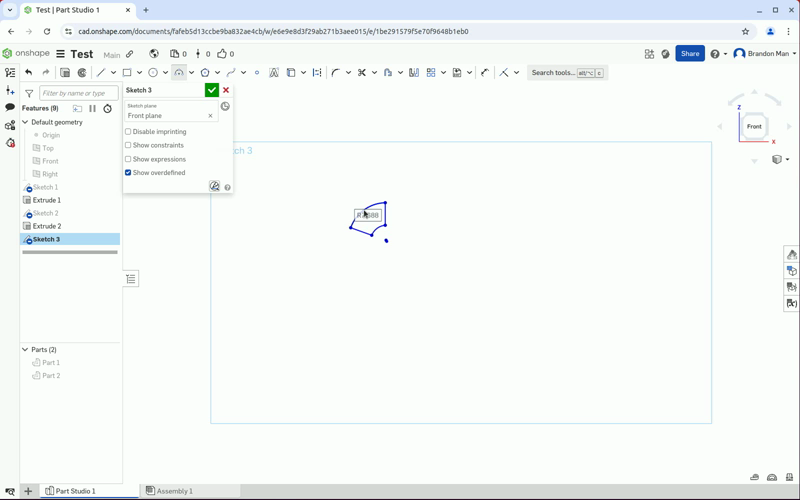
mouse_move(369, 233)
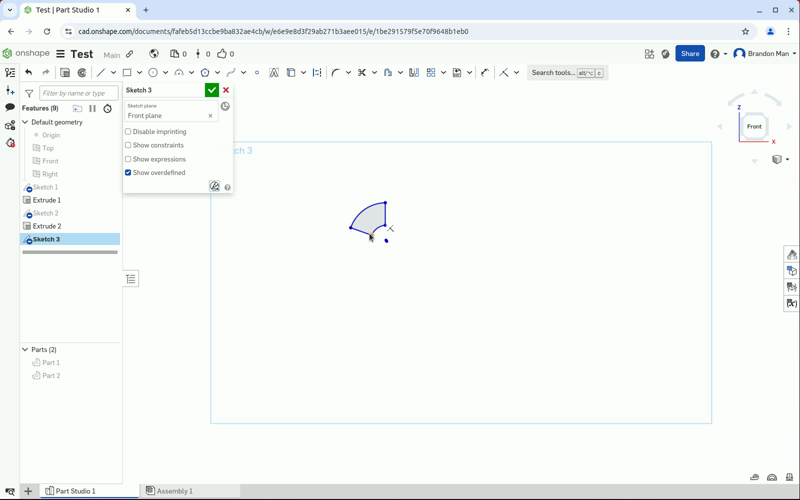
scroll(6)
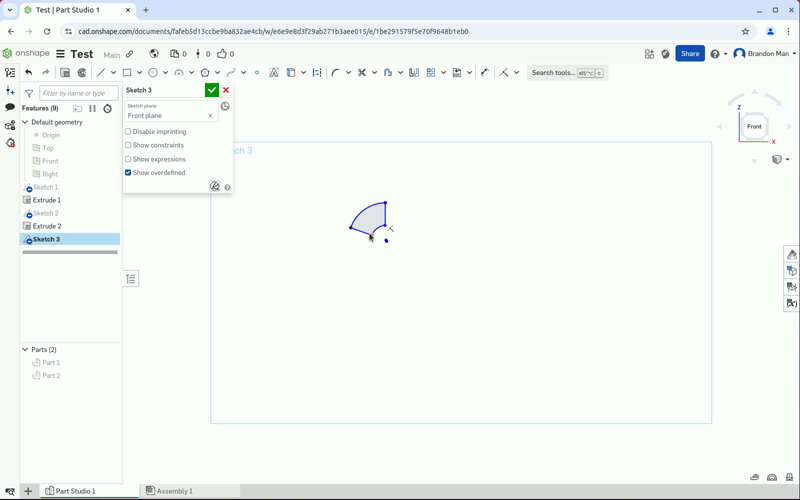
scroll(6)
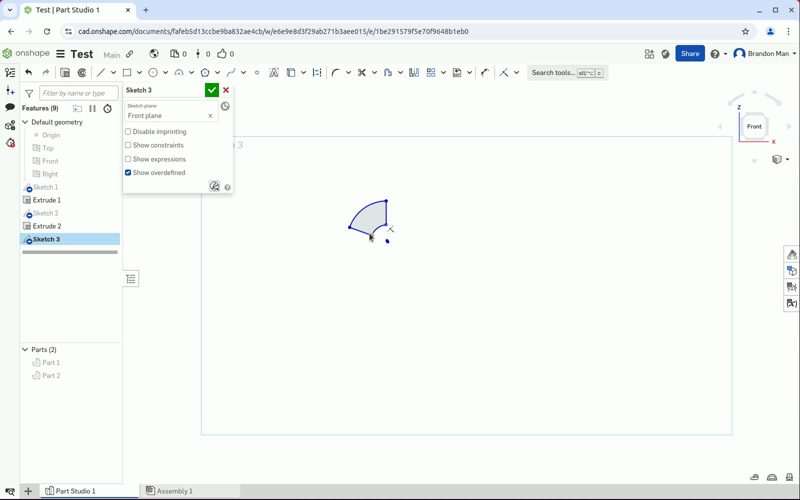
scroll(6)
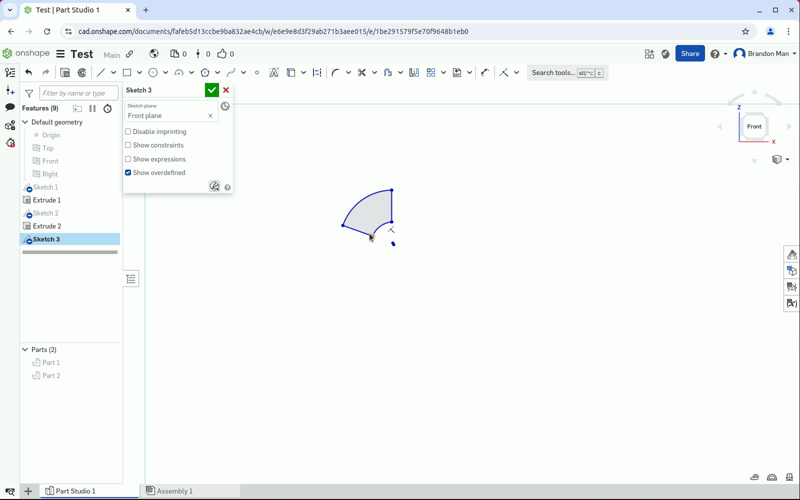
scroll(6)
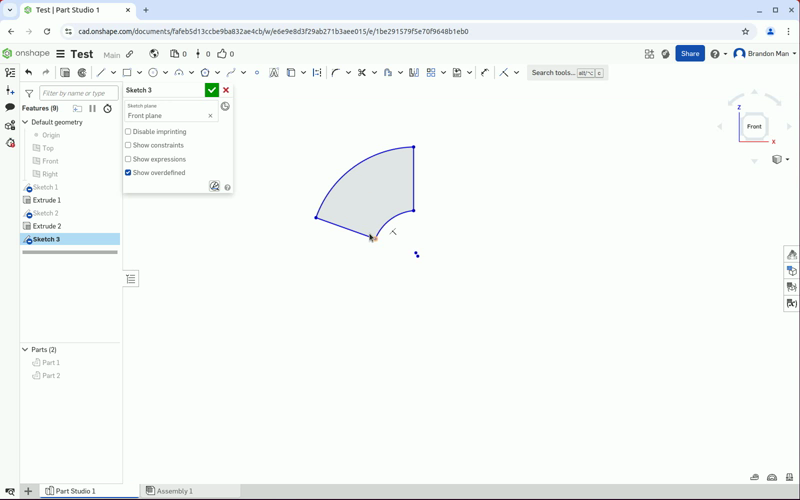
scroll(6)
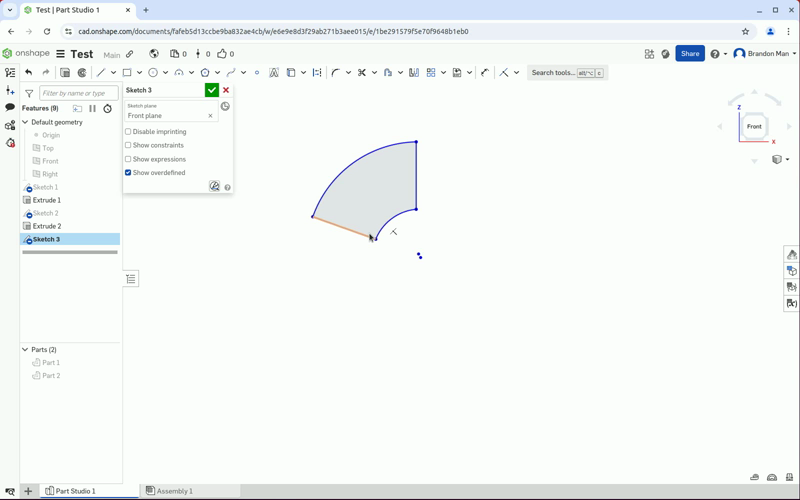
scroll(6)
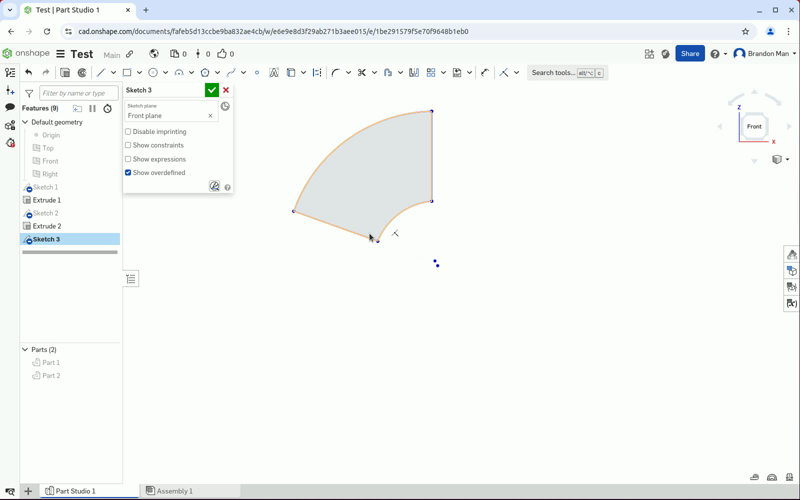
scroll(6)
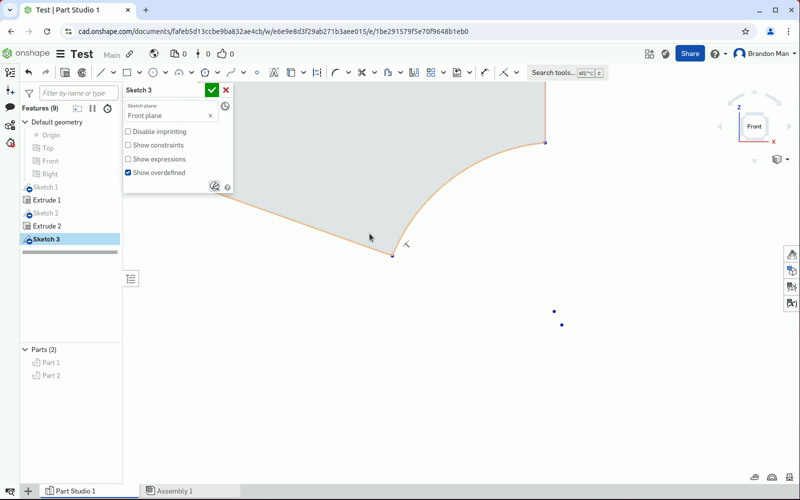
click(369, 233)
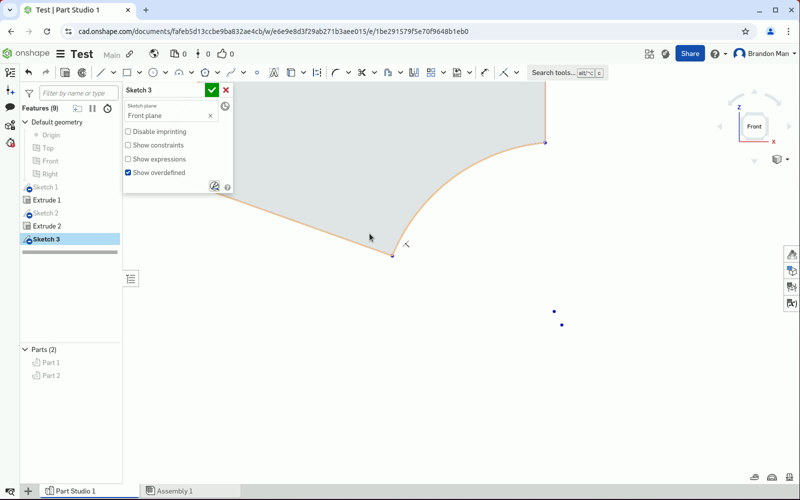
scroll(-6)
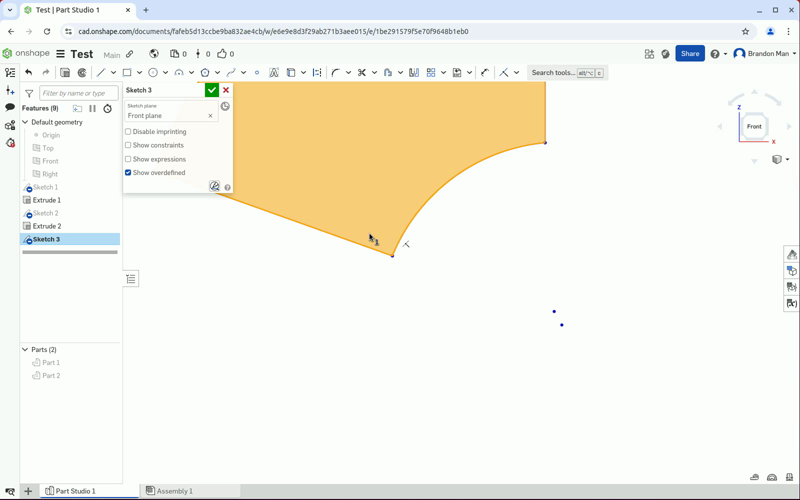
scroll(-6)
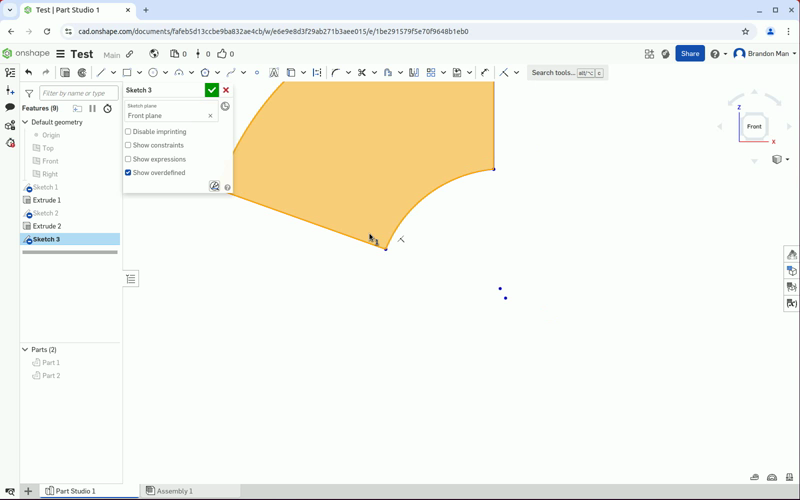
scroll(-6)
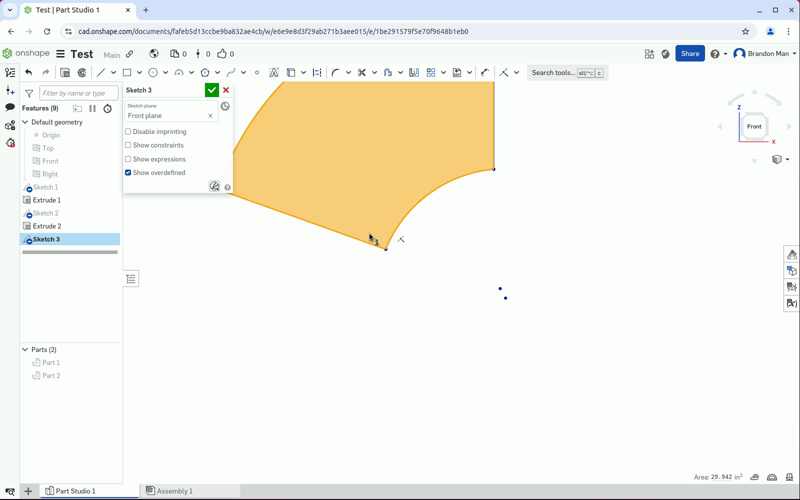
scroll(-6)
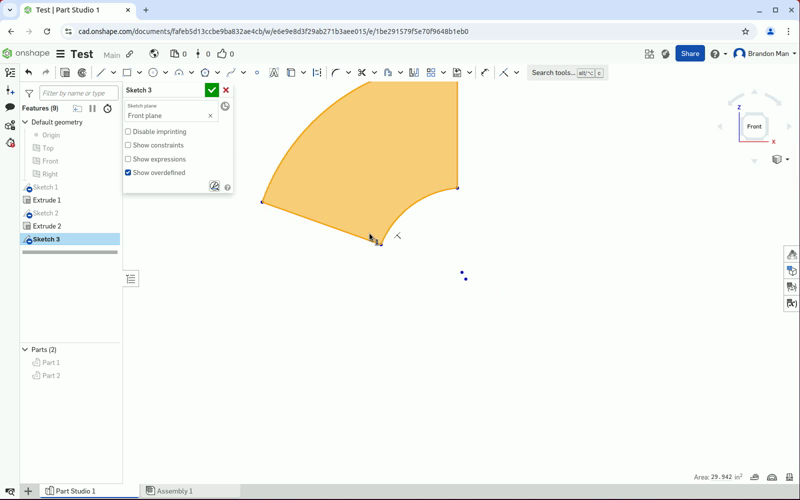
scroll(-6)
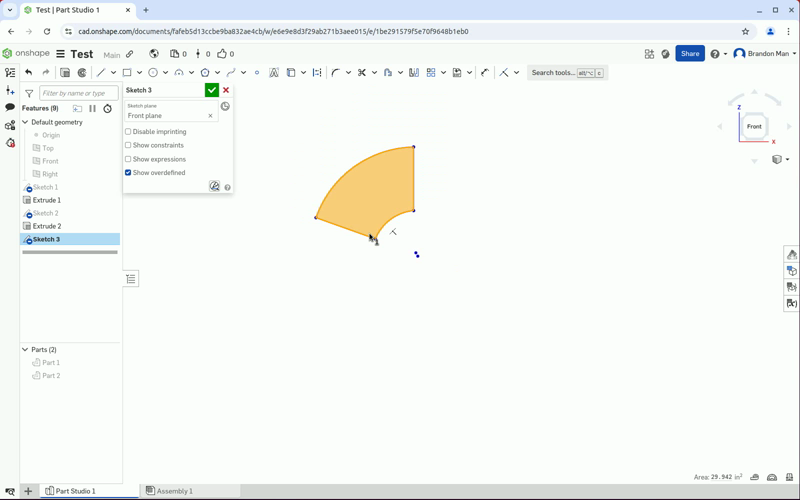
scroll(-6)
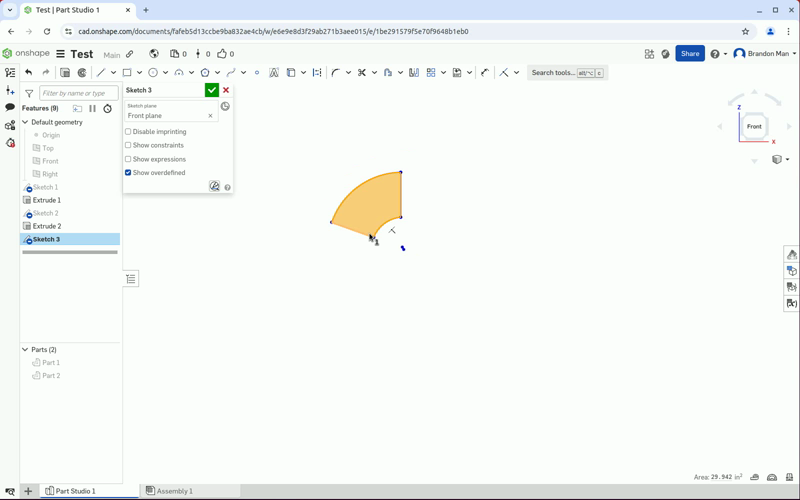
scroll(-6)
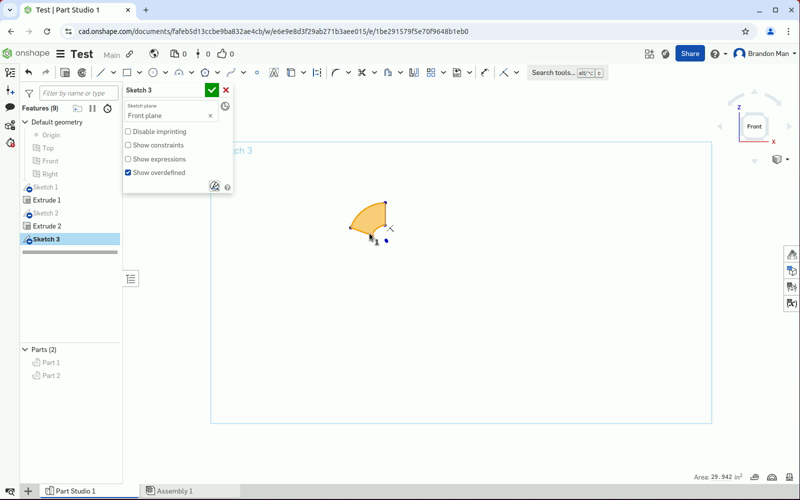
mouse_move(73, 352)
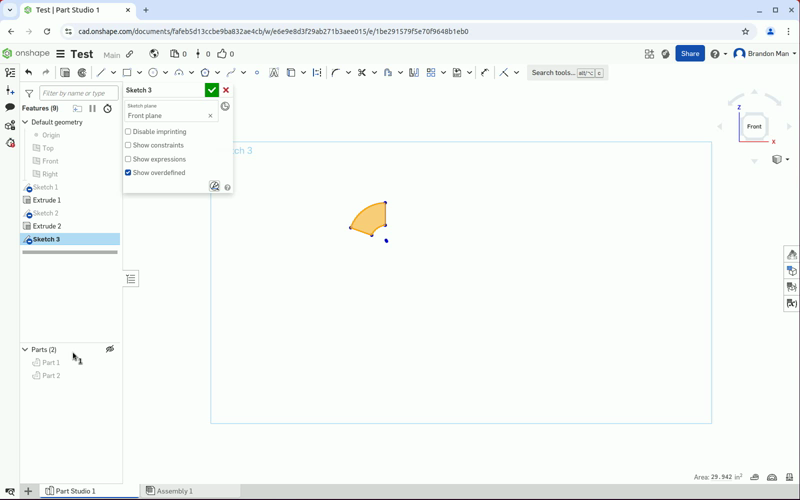
key(shift+y)
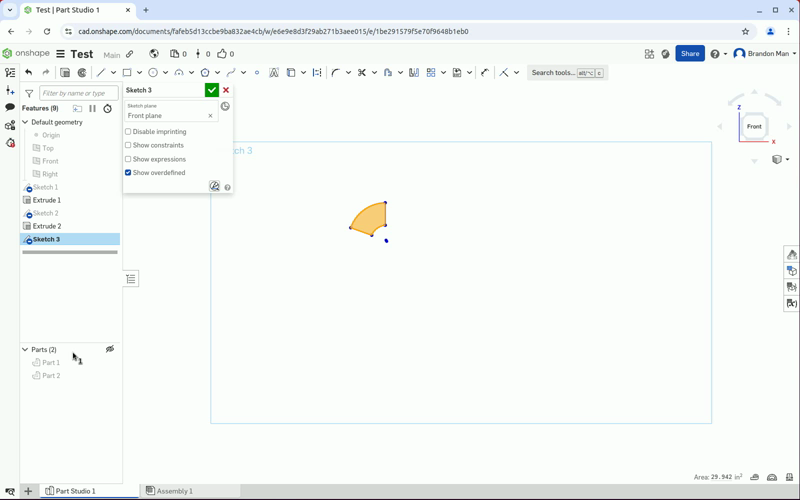
key(shift+e)
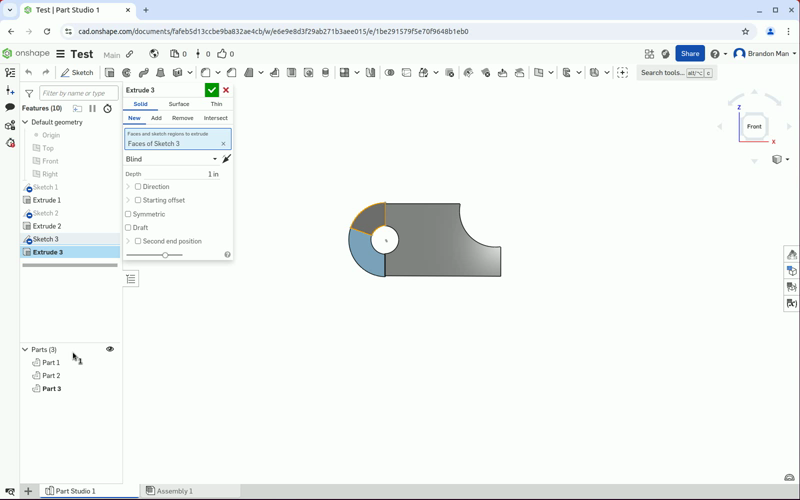
mouse_move(143, 106)
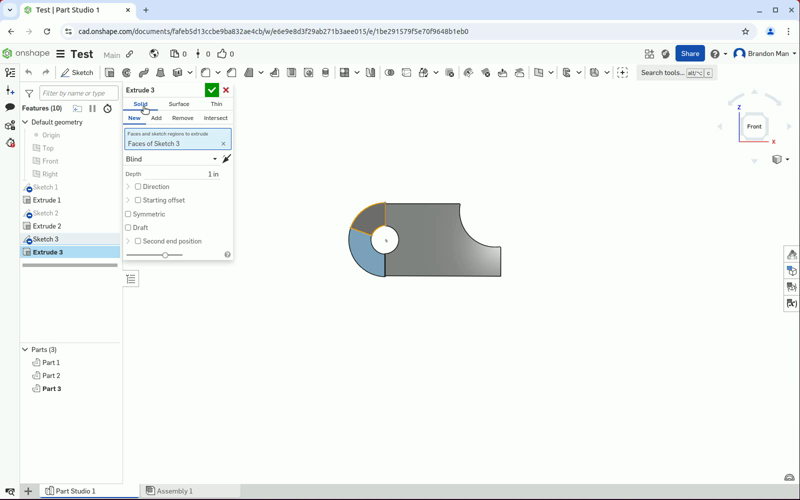
click(143, 106)
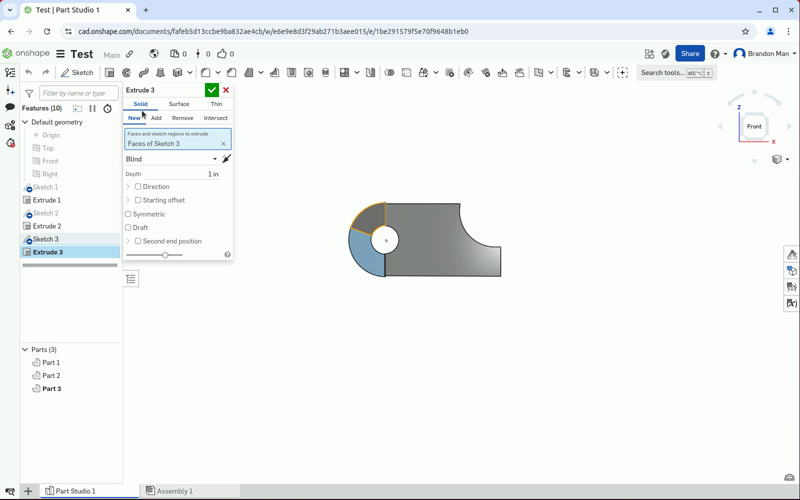
mouse_move(137, 120)
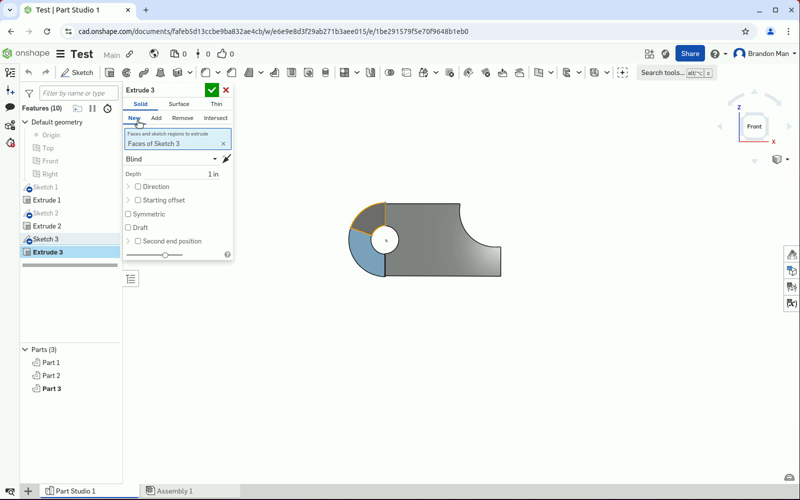
click(137, 120)
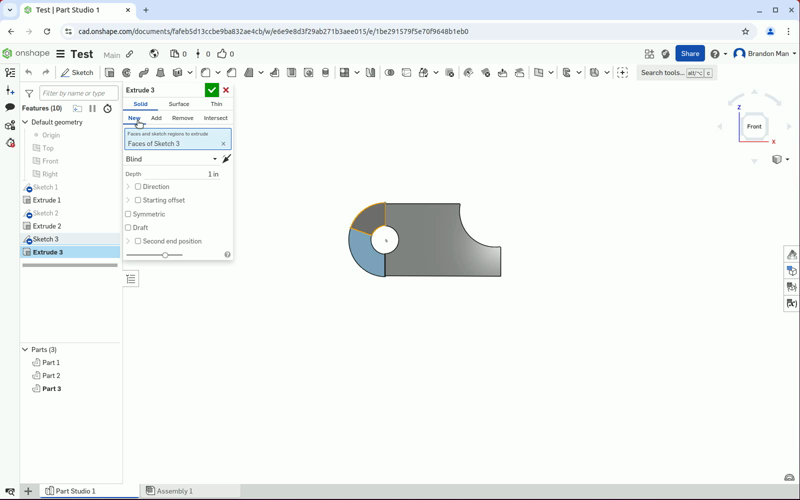
key(tab, 4)
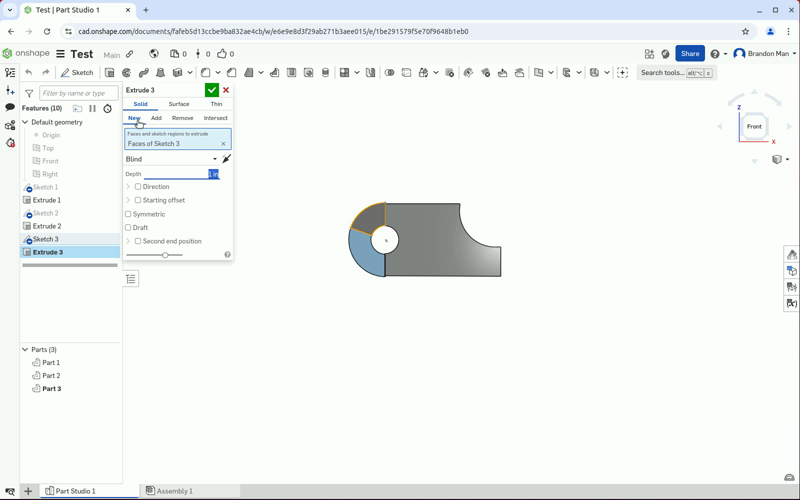
text(11.795)
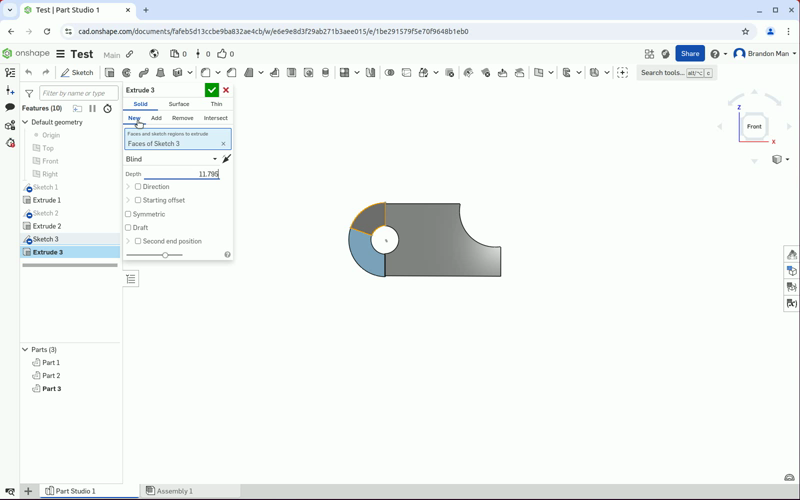
key(enter)
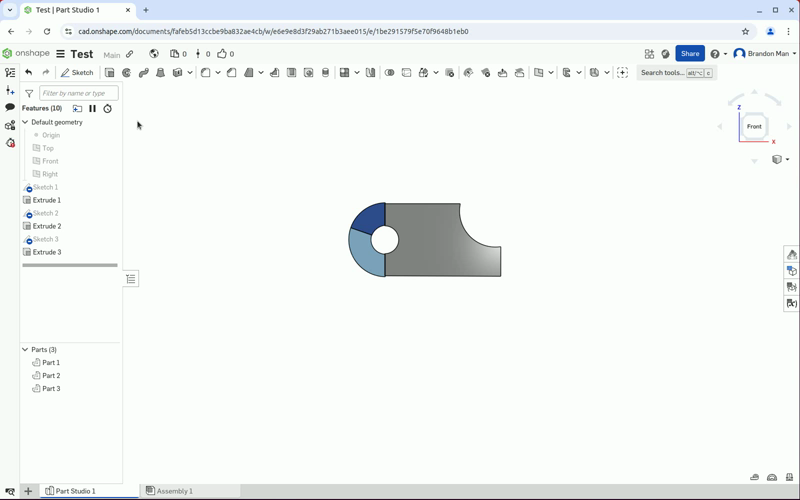
key(shift+h)
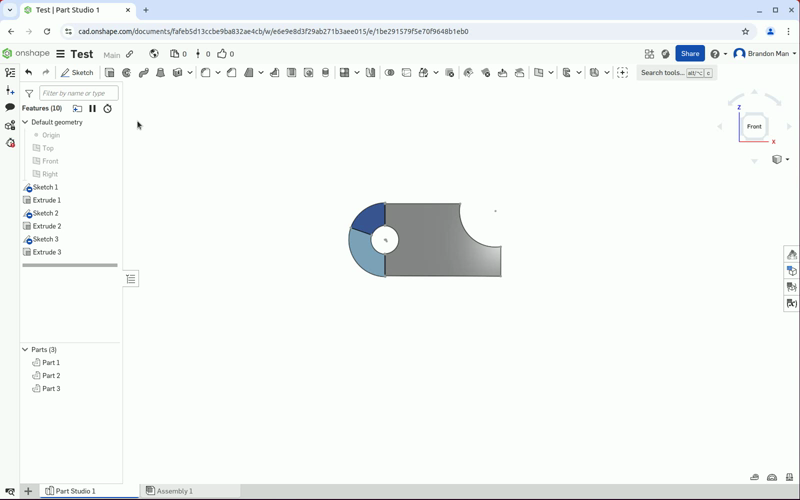
key(shift+h)
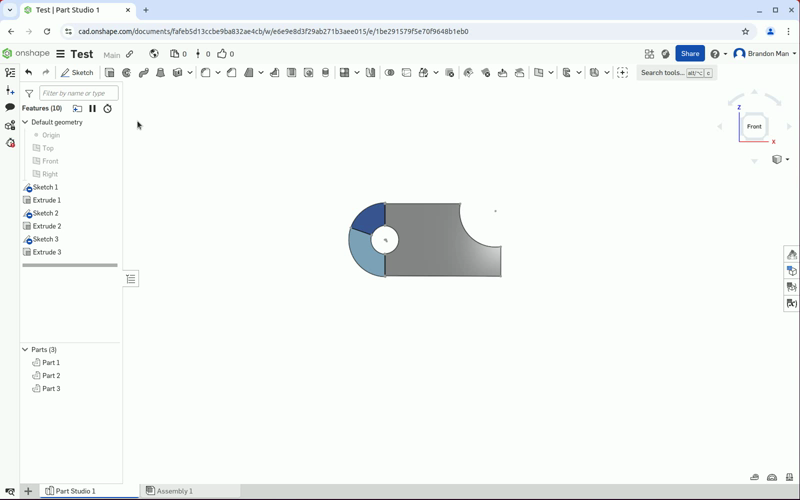
key(shift+7)
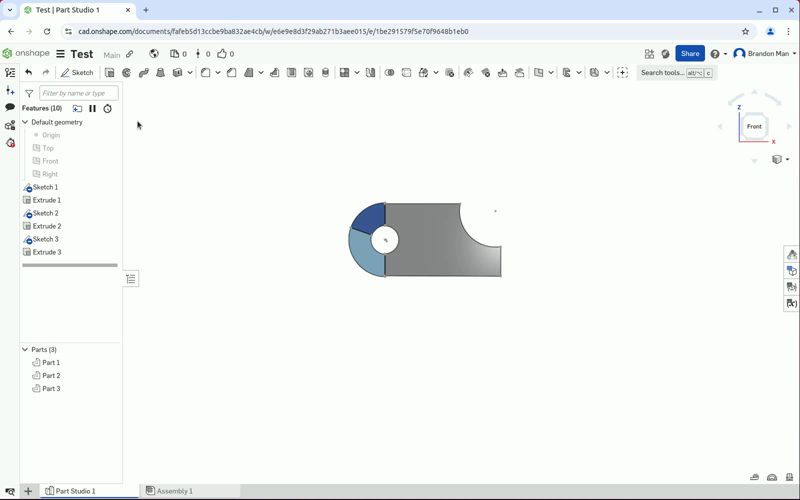
key(left, 2)
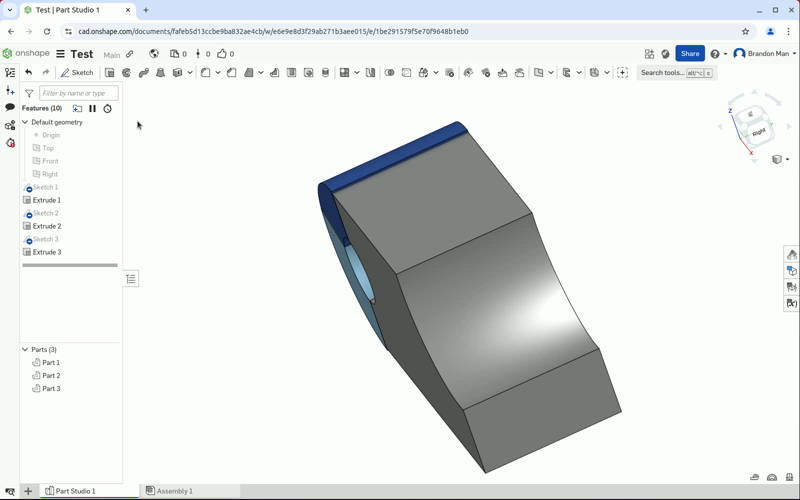
key(down, 2)
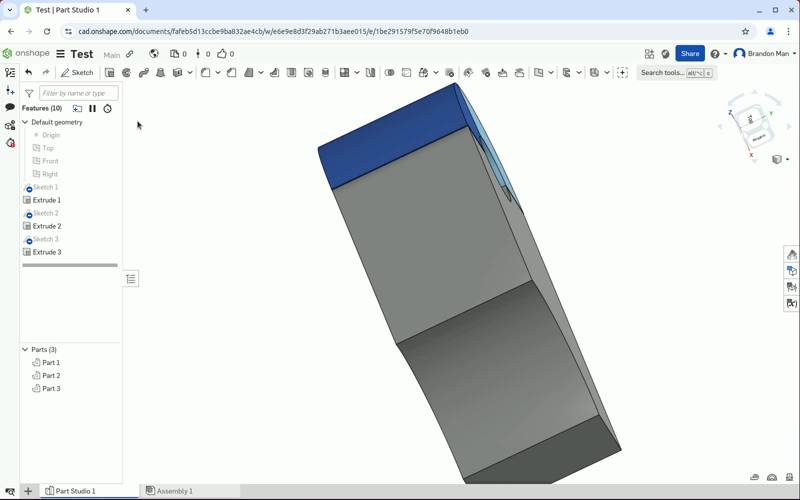
key(up, 2)
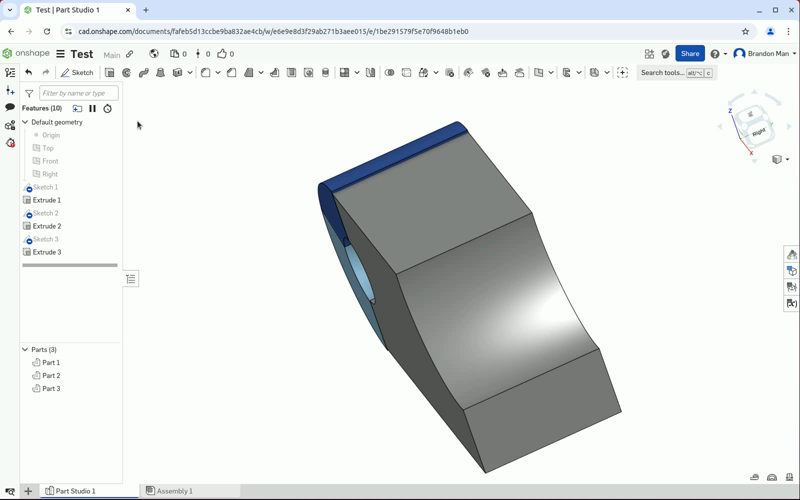
key(right, 2)
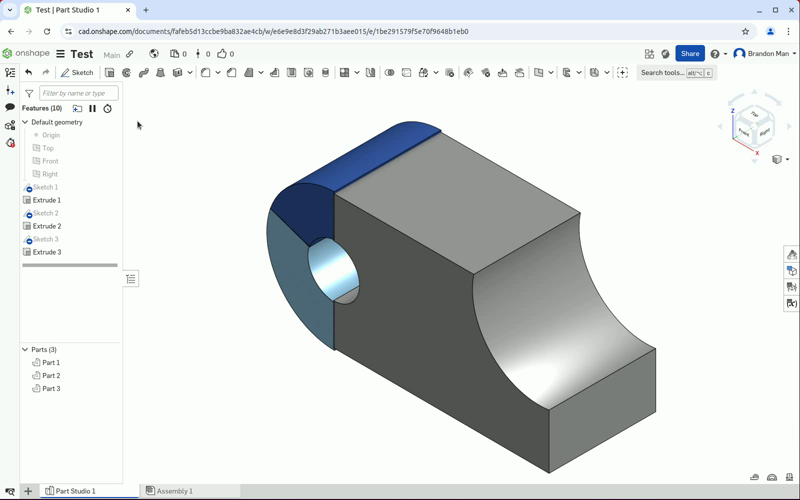
mouse_move(73, 189)
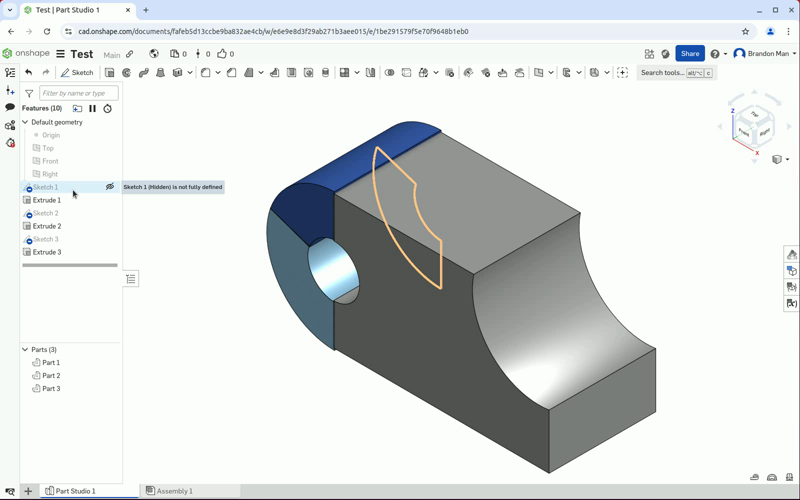
click(73, 189)